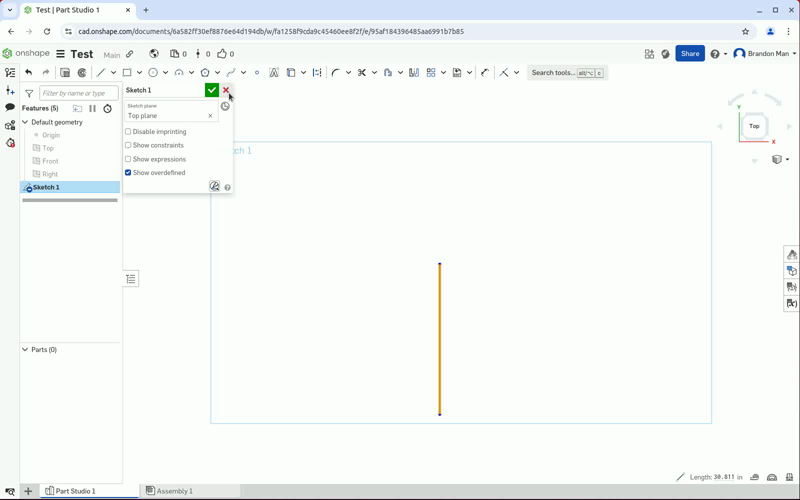
key(shift+h)
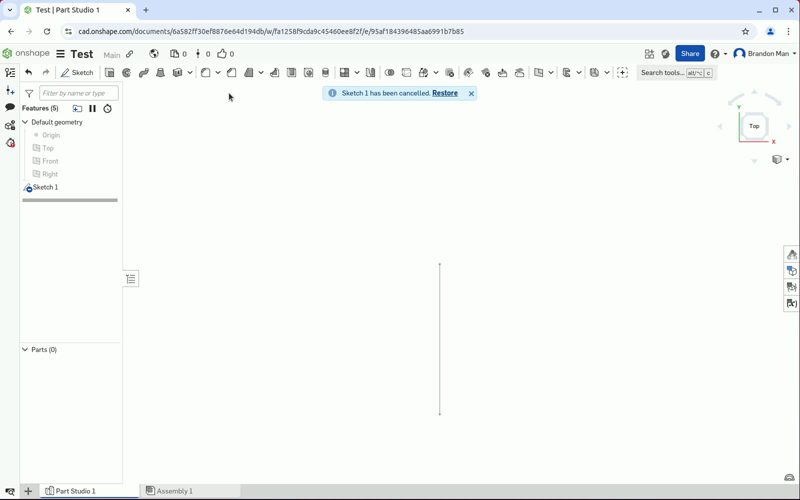
mouse_move(73, 352)
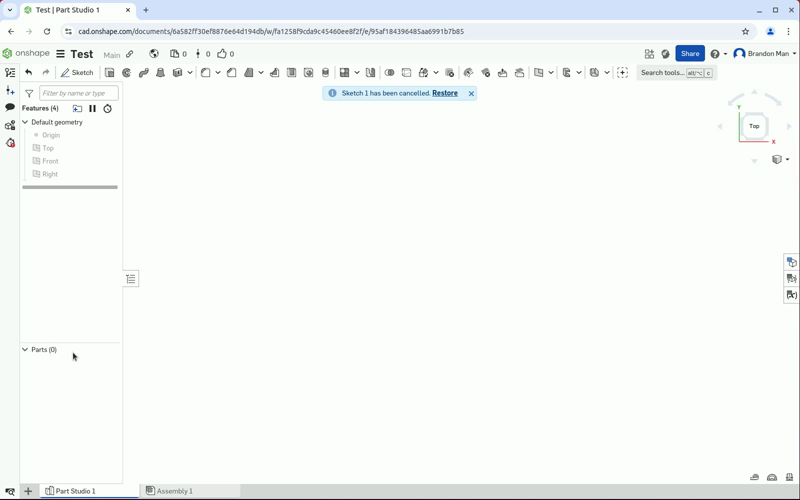
key(y)
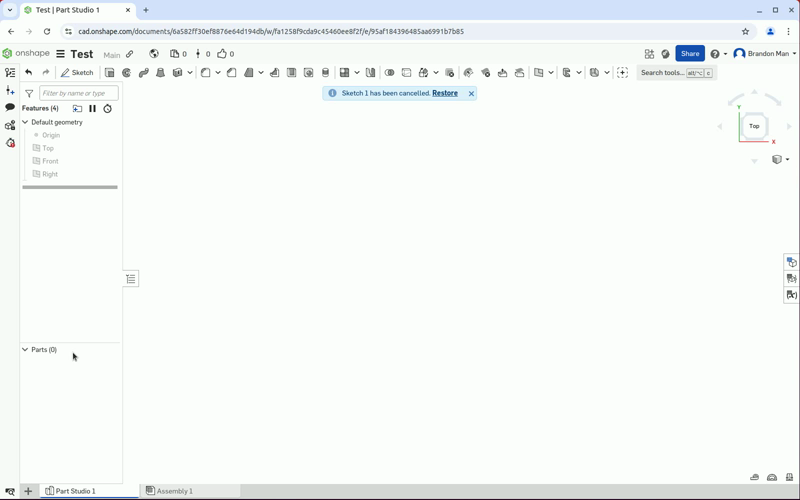
key(shift+p)
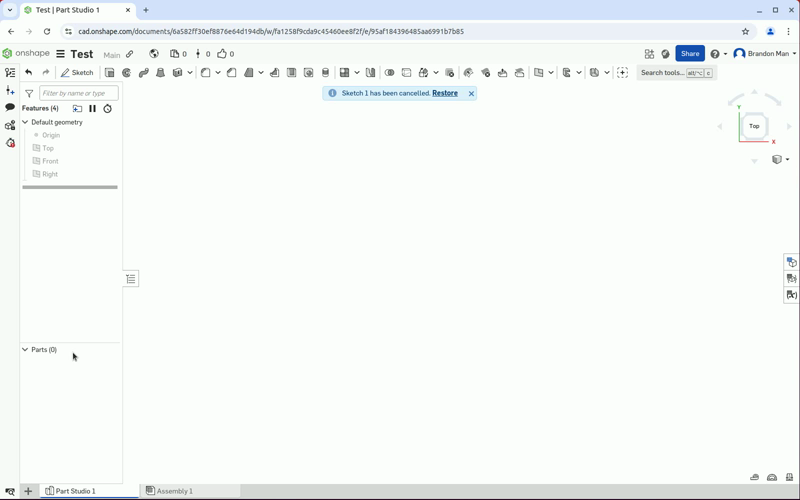
key(space)
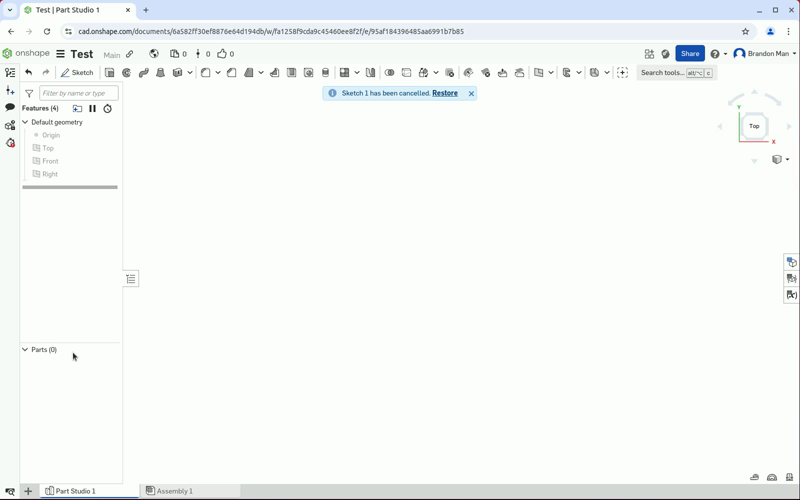
key_down(shift)
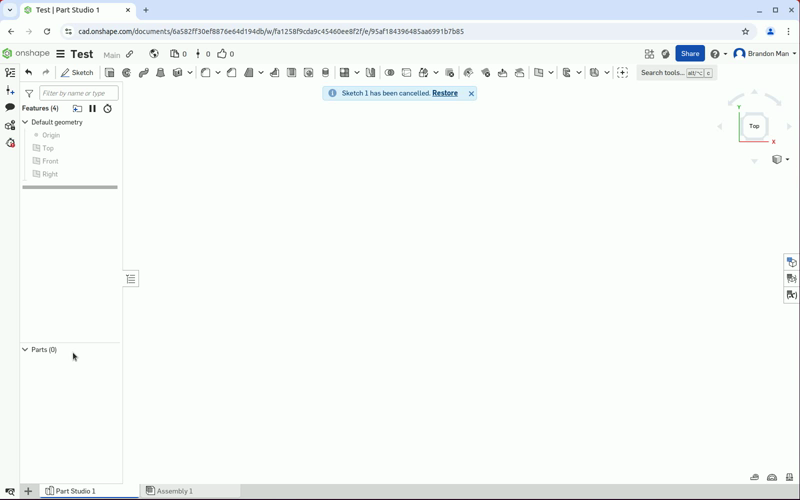
key(up)
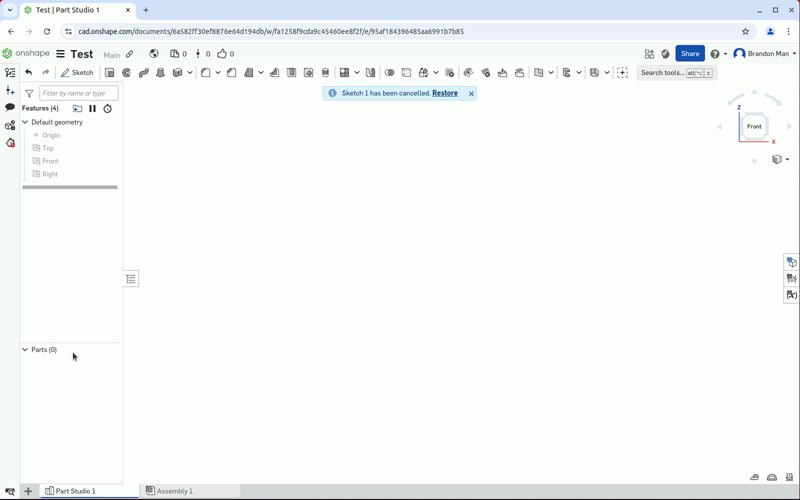
key_up(shift)
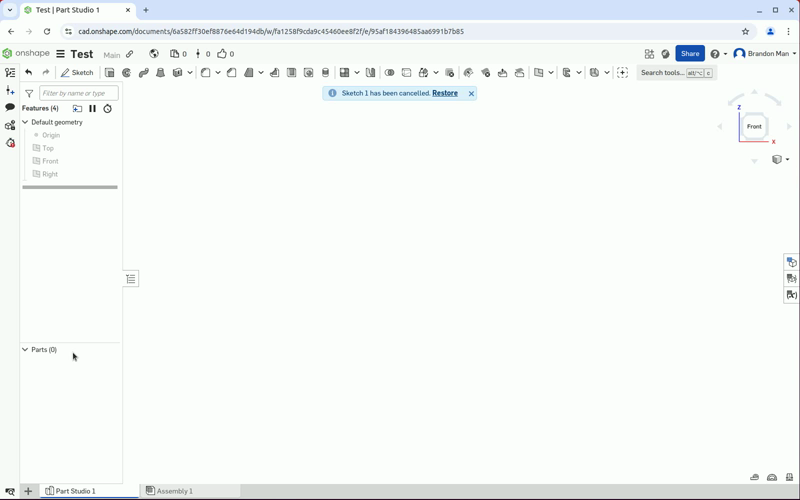
mouse_move(73, 352)
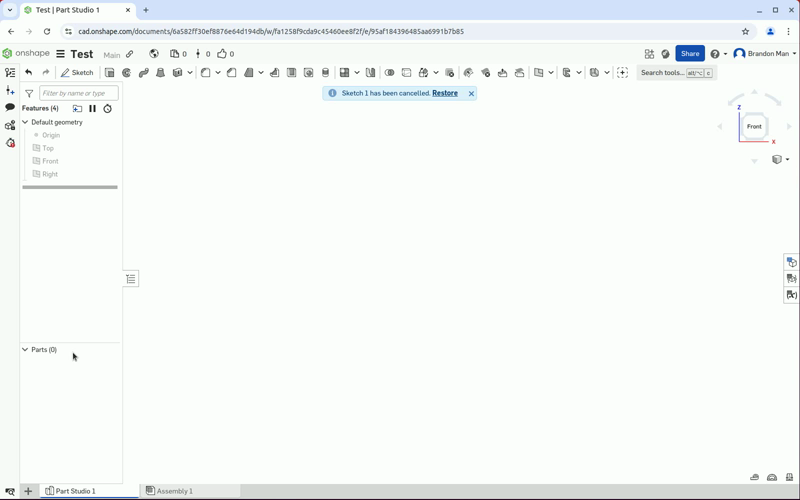
key(shift+y)
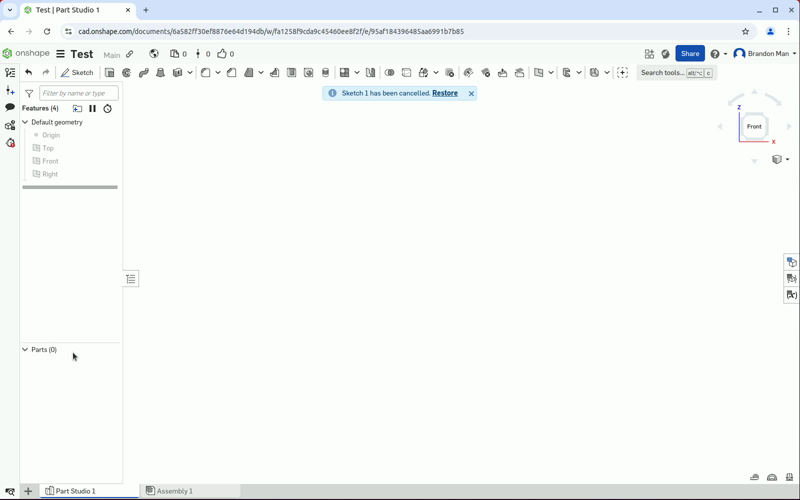
key(shift+s)
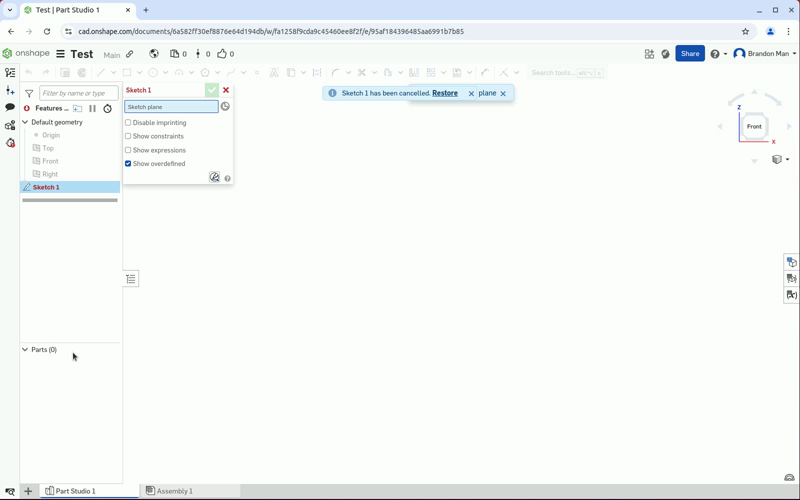
mouse_move(73, 163)
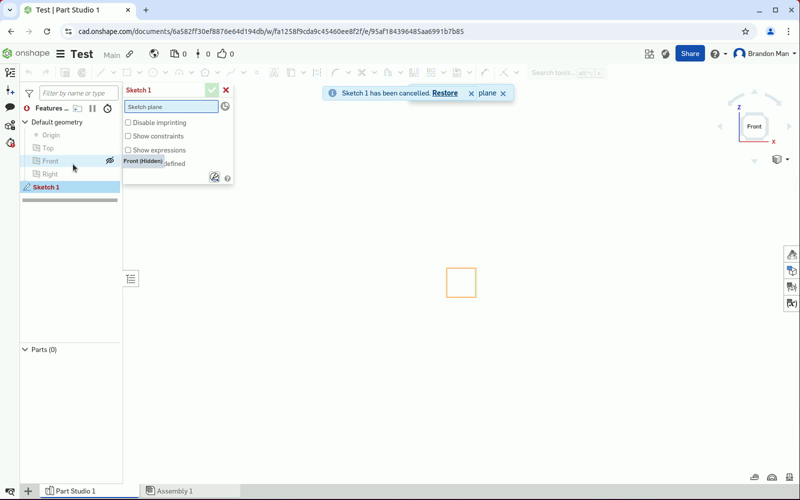
click(73, 163)
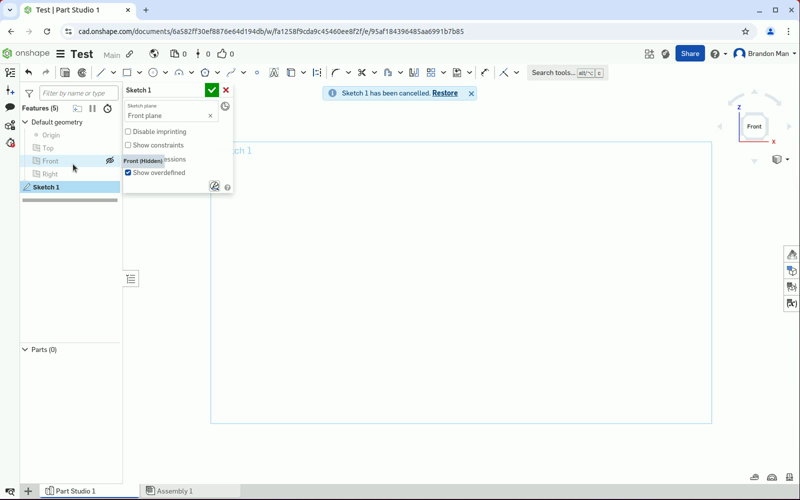
mouse_move(73, 352)
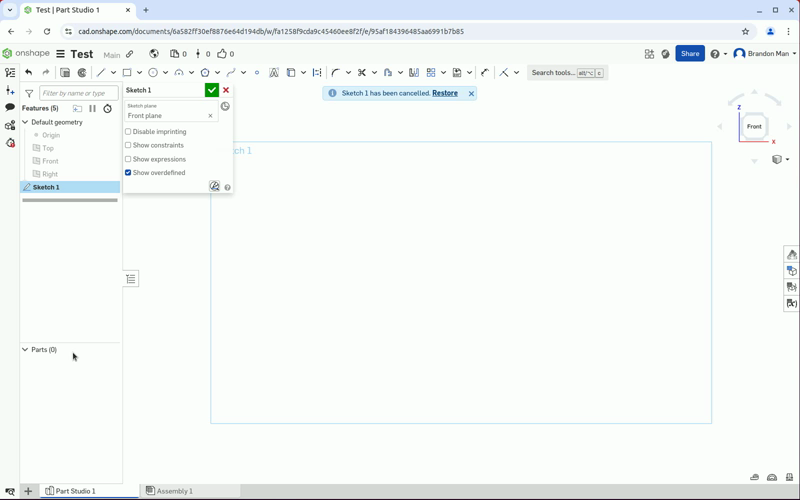
key(y)
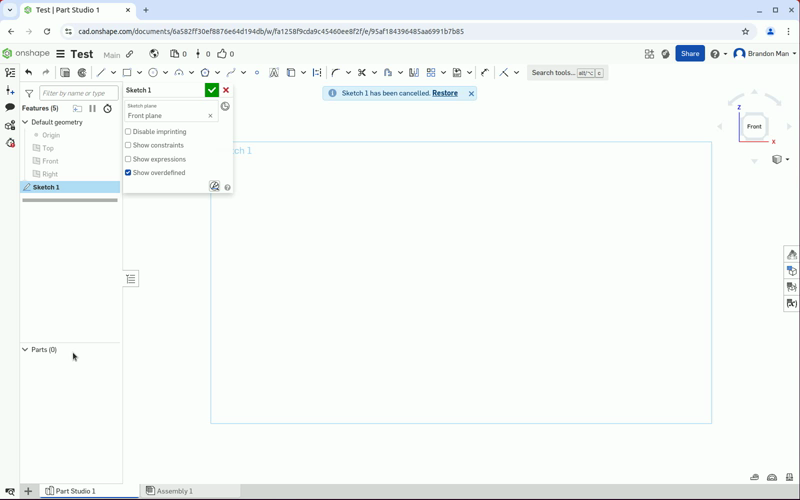
key(l)
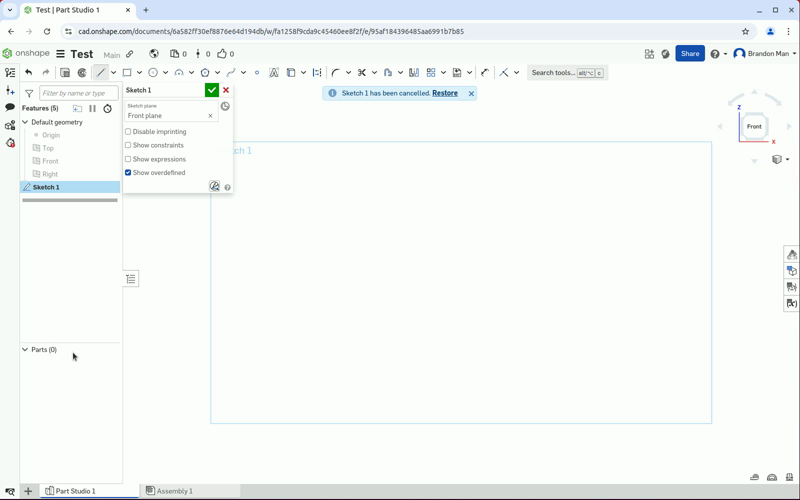
key_down(shift)
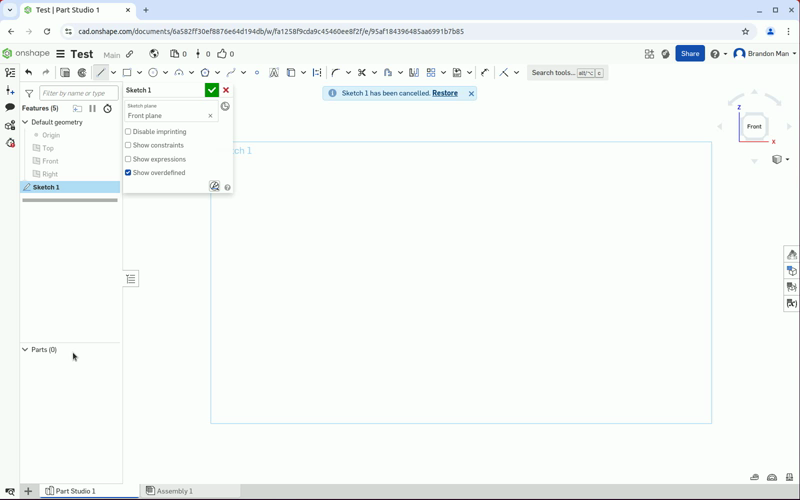
mouse_move(390, 383)
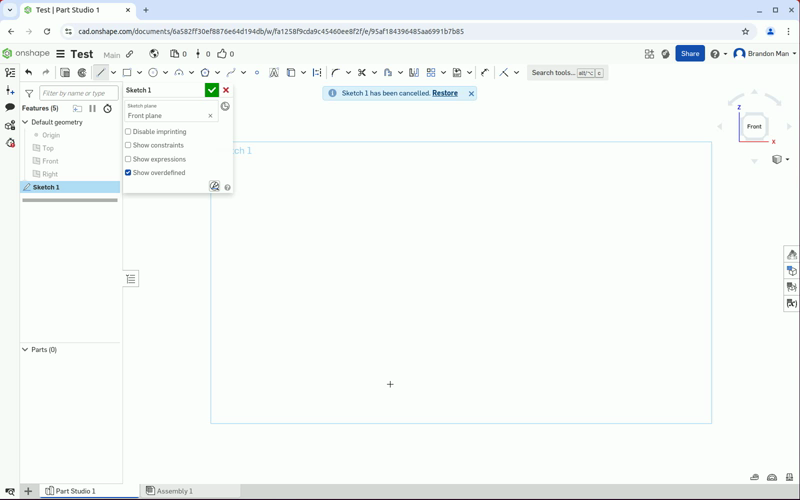
click(390, 383)
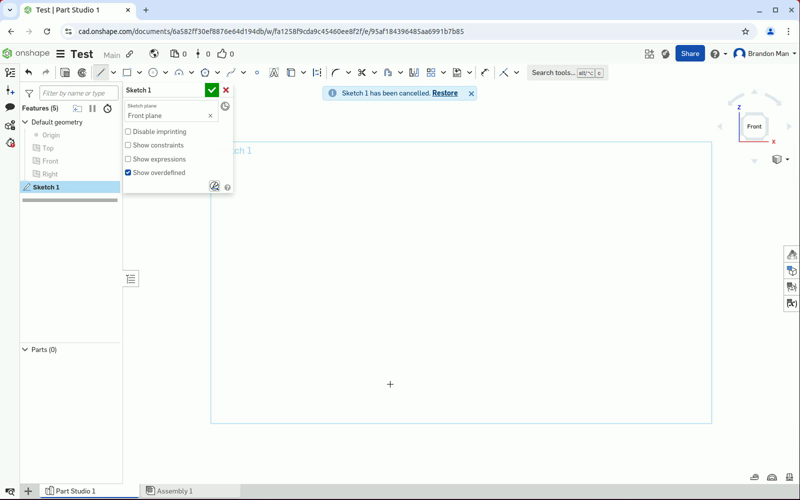
key_up(shift)
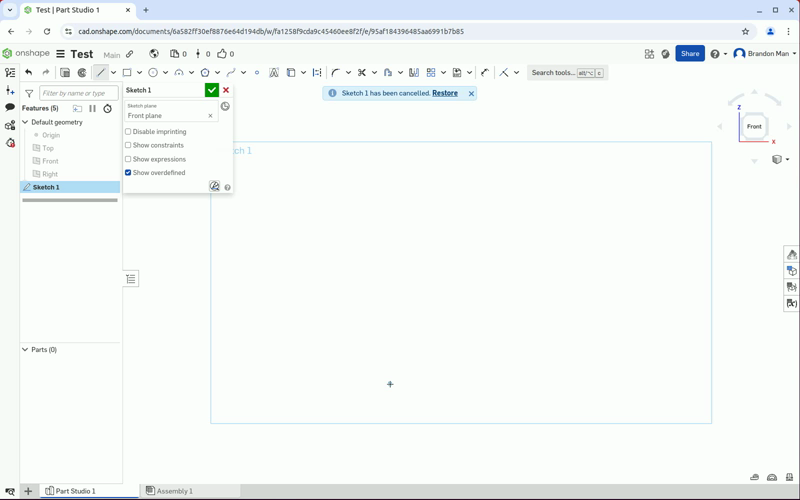
key_down(shift)
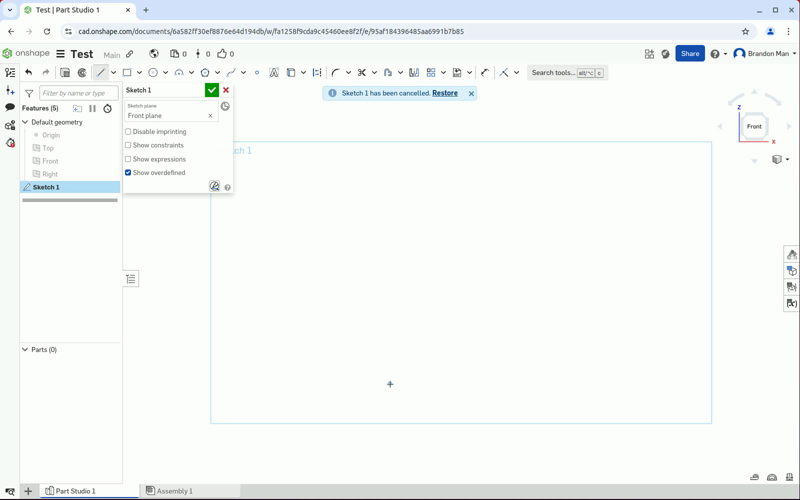
mouse_move(502, 383)
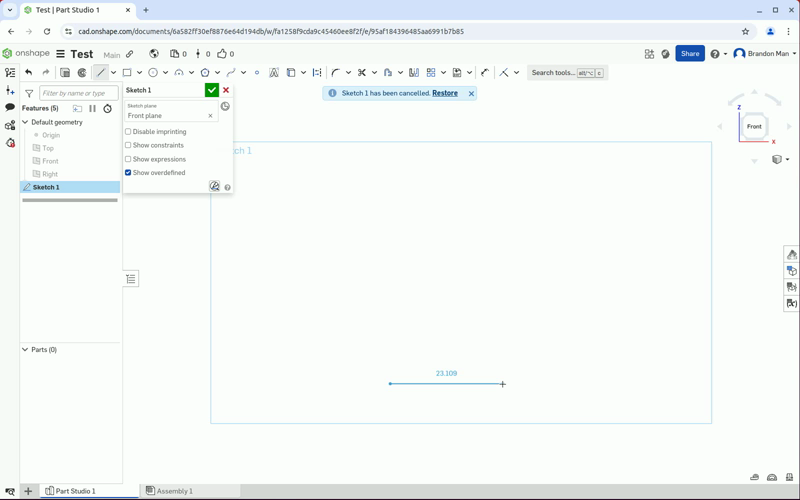
click(502, 383)
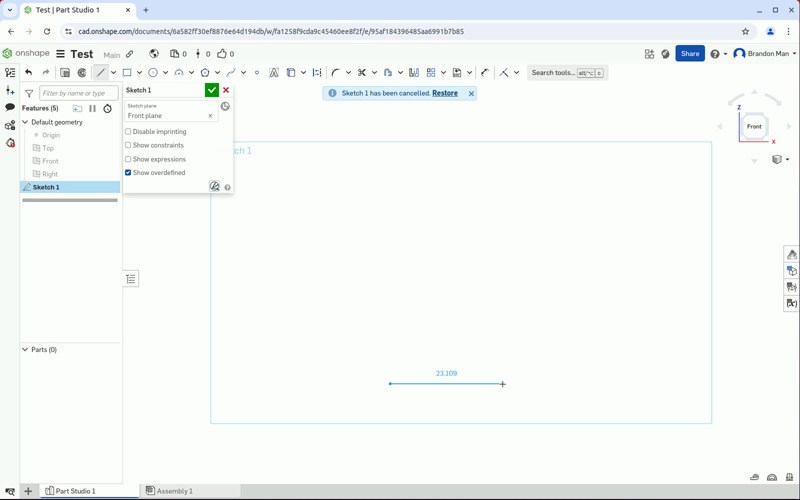
key_up(shift)
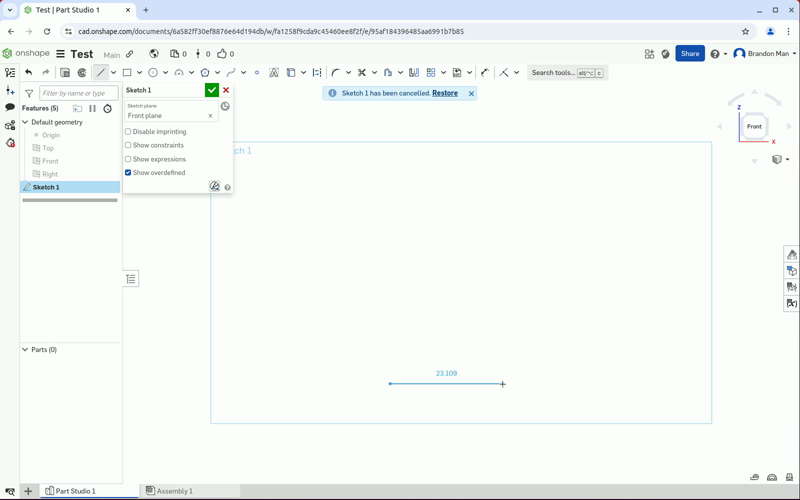
key_down(shift)
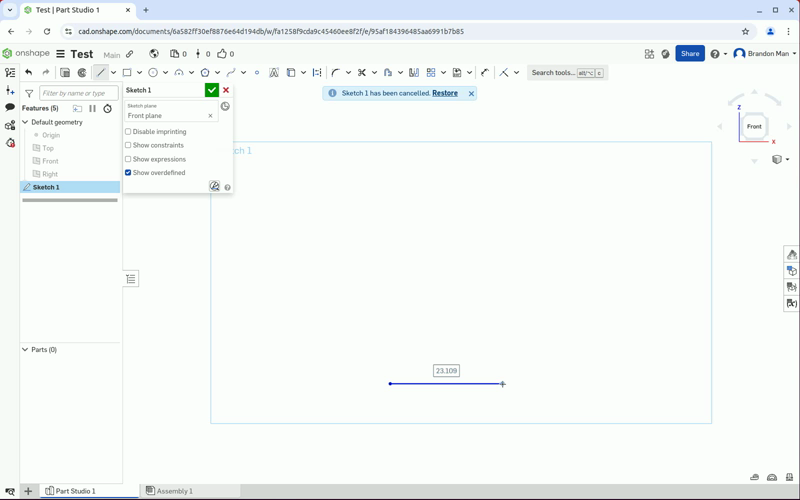
mouse_move(502, 293)
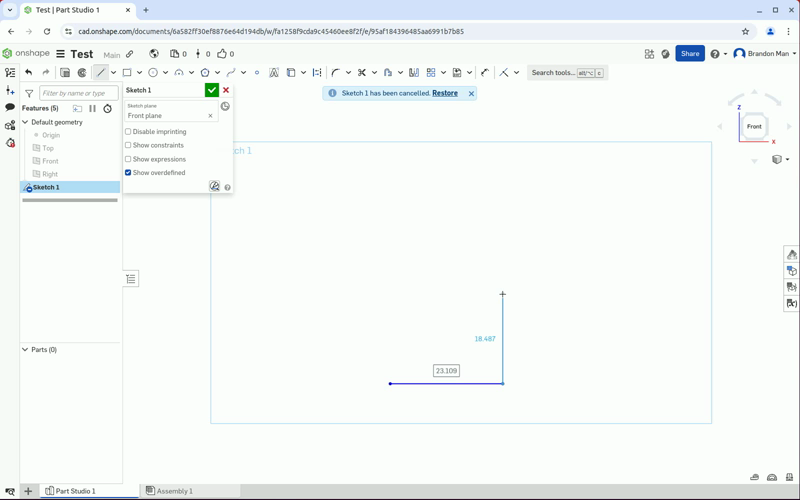
click(502, 293)
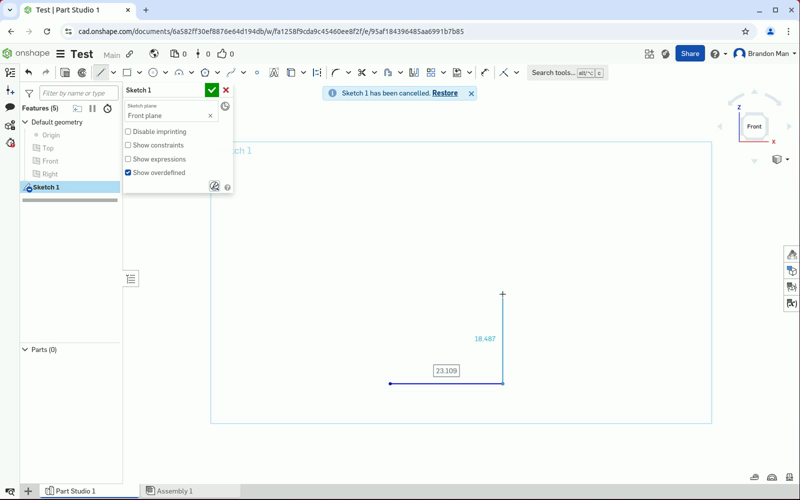
key_up(shift)
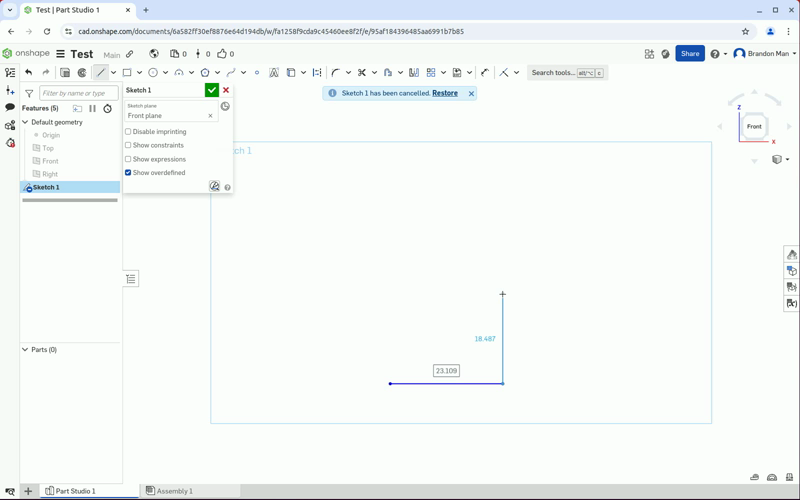
key_down(shift)
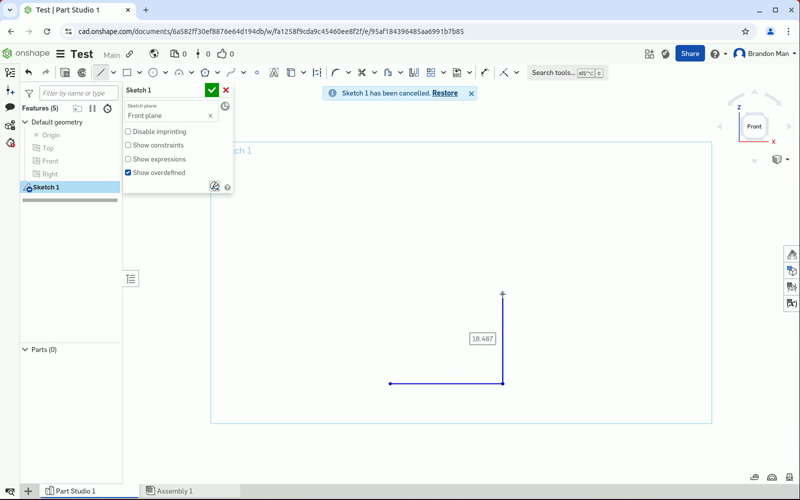
mouse_move(390, 293)
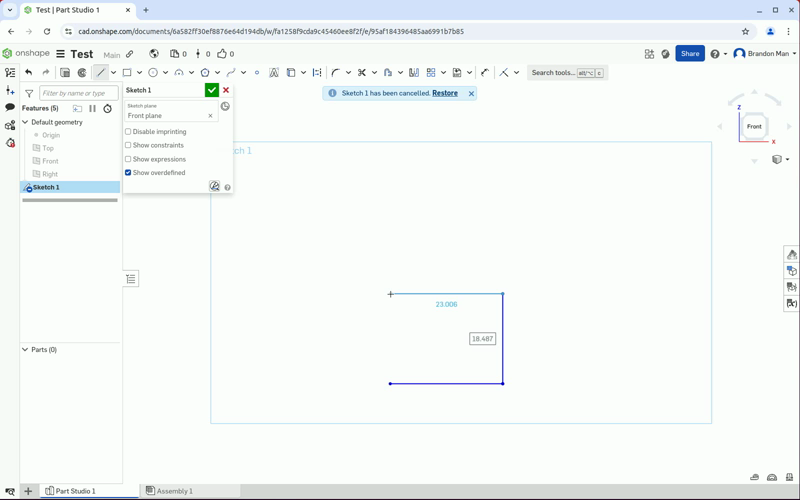
click(390, 293)
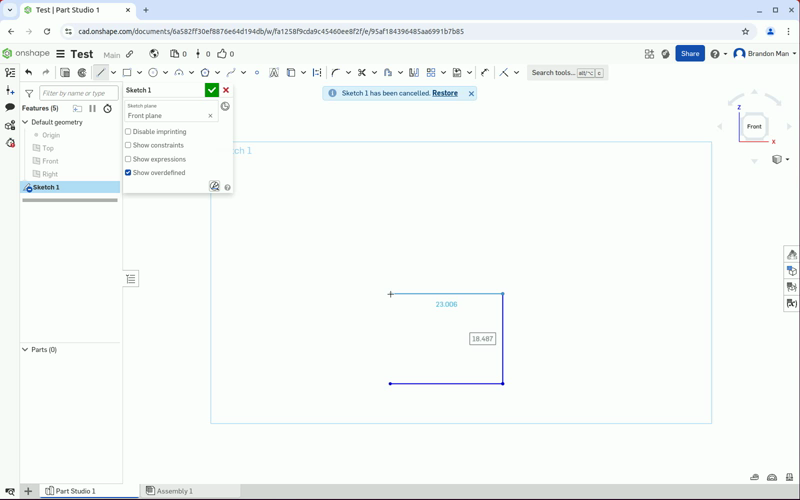
key_up(shift)
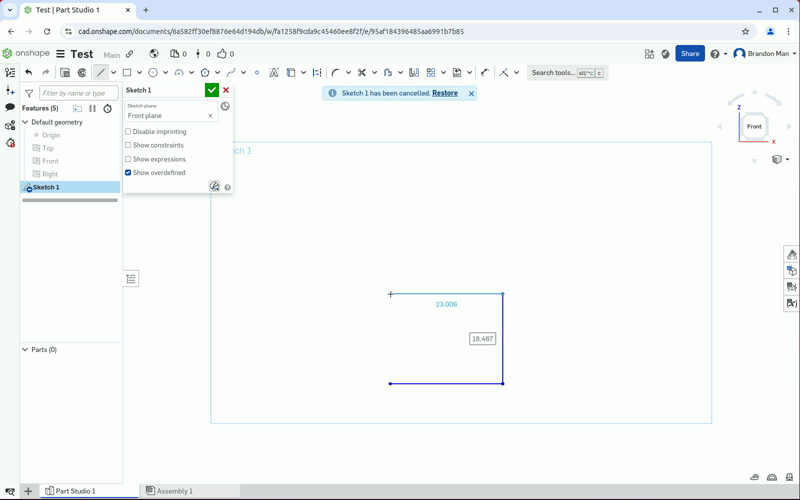
key_down(shift)
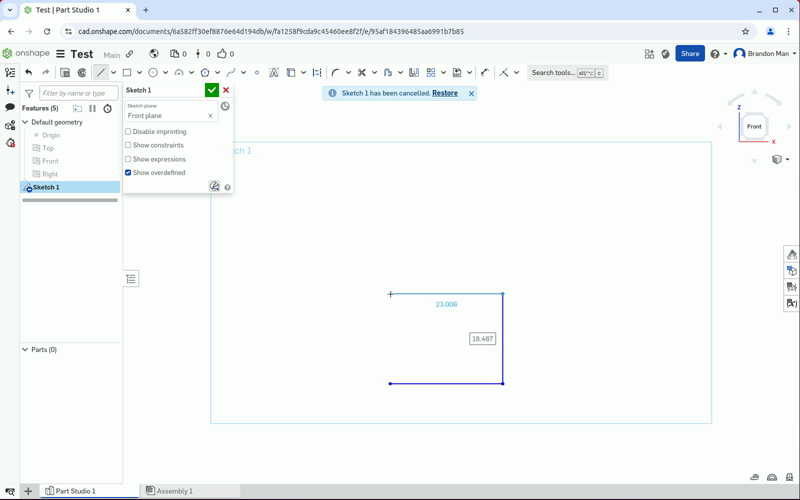
mouse_move(390, 383)
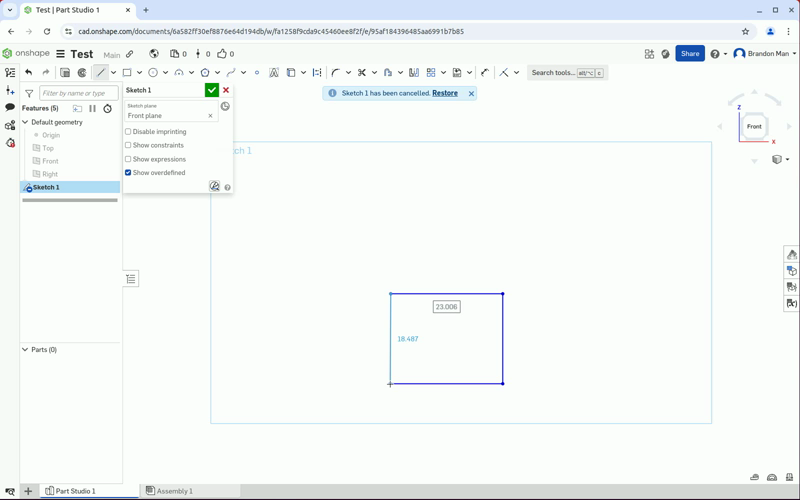
key_up(shift)
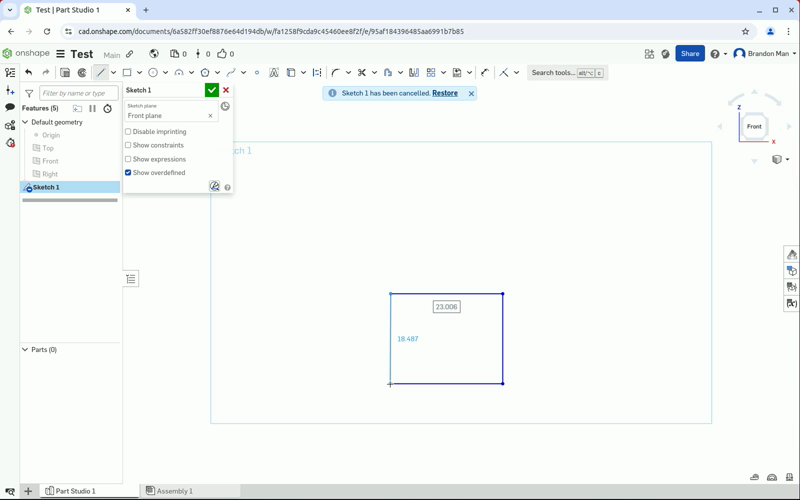
click(390, 383)
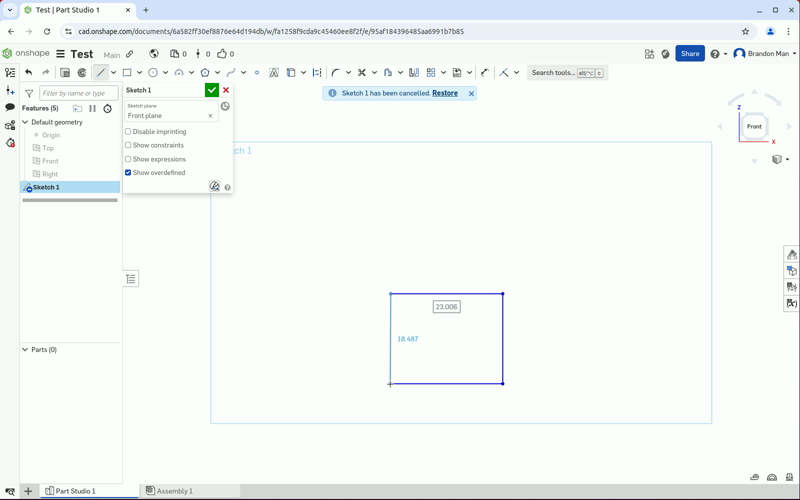
key(esc)
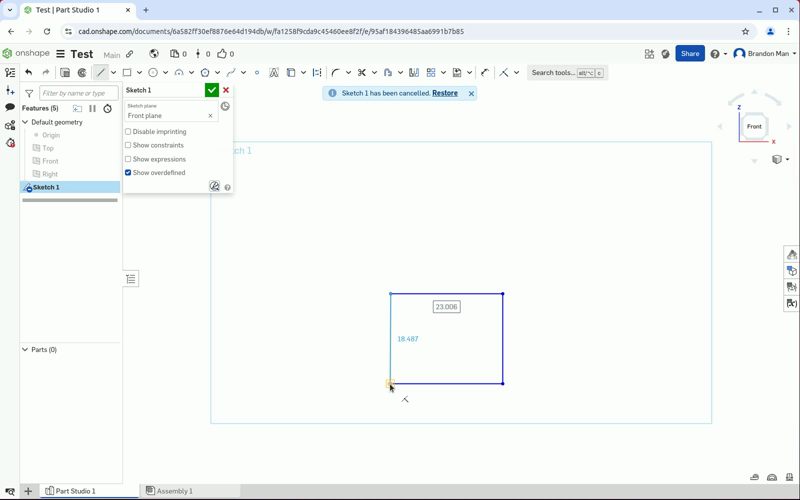
mouse_move(417, 347)
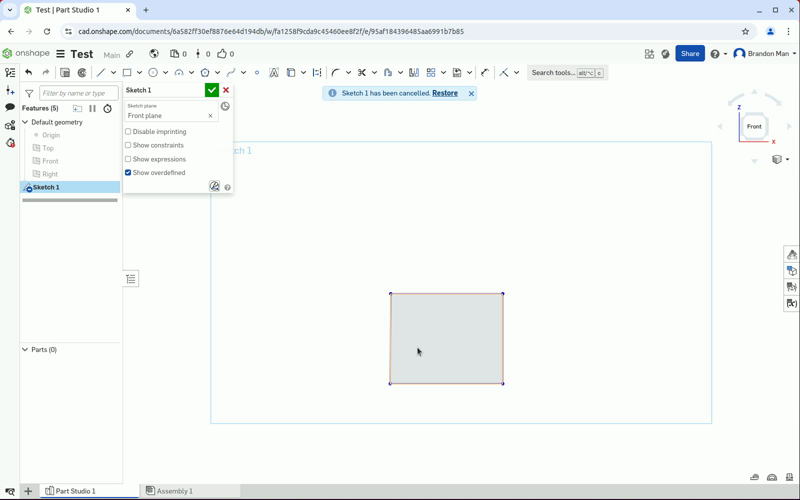
click(417, 347)
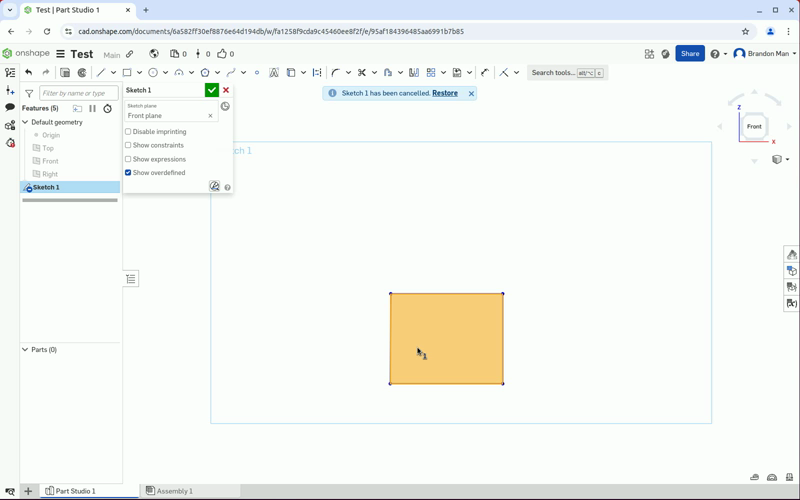
mouse_move(73, 352)
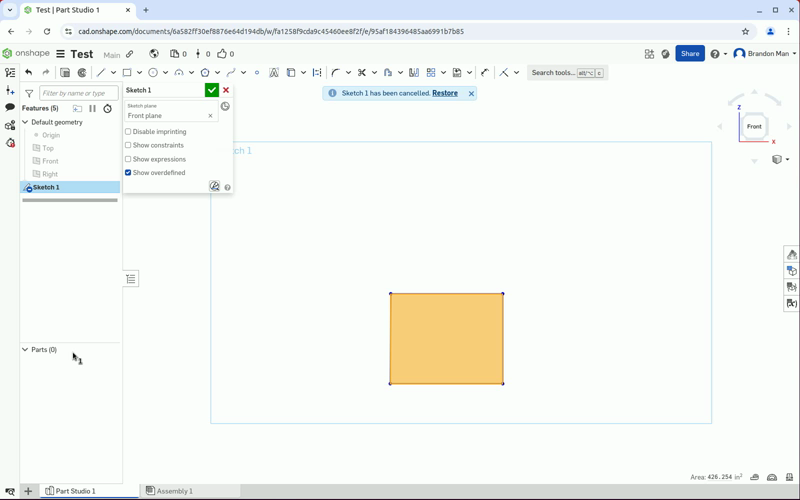
key(shift+y)
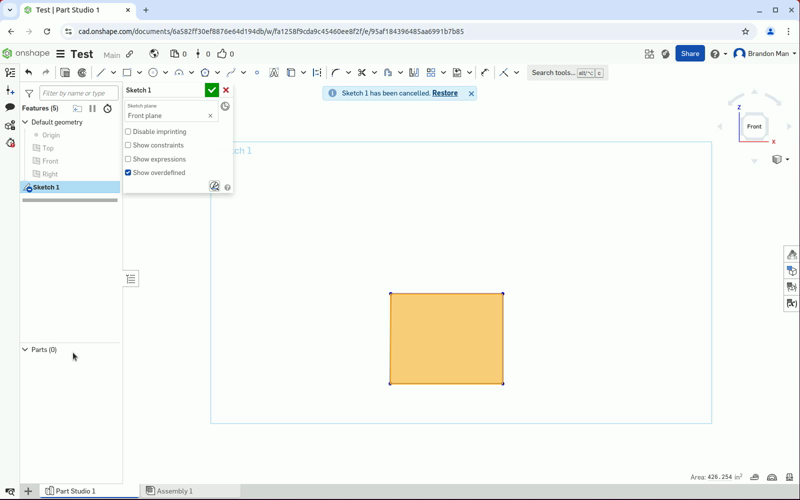
key(shift+e)
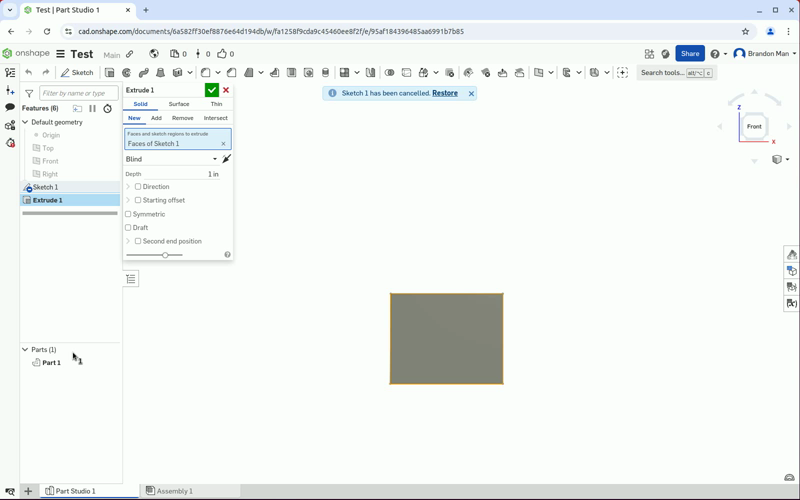
mouse_move(143, 106)
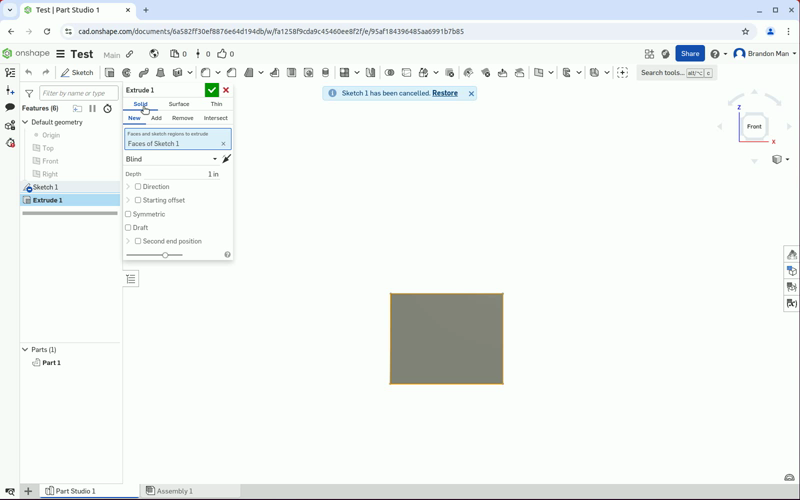
click(143, 106)
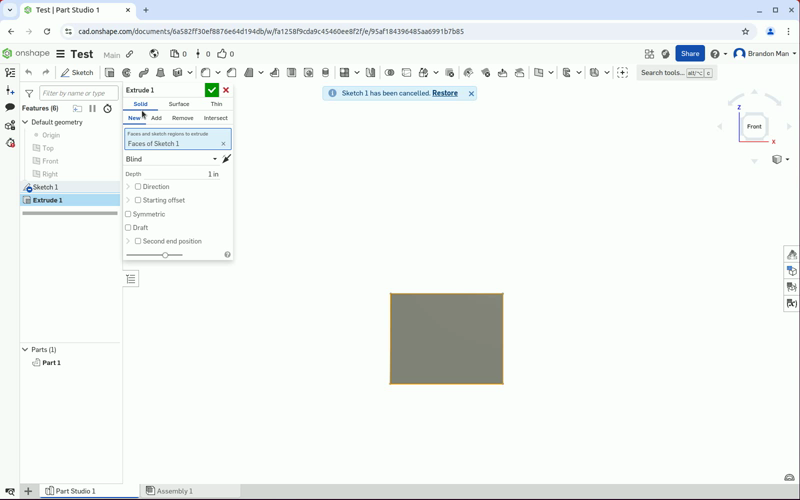
mouse_move(137, 120)
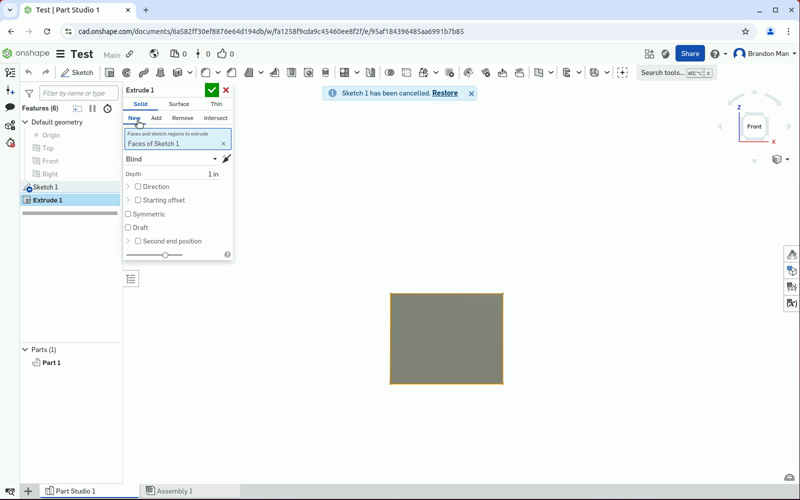
click(137, 120)
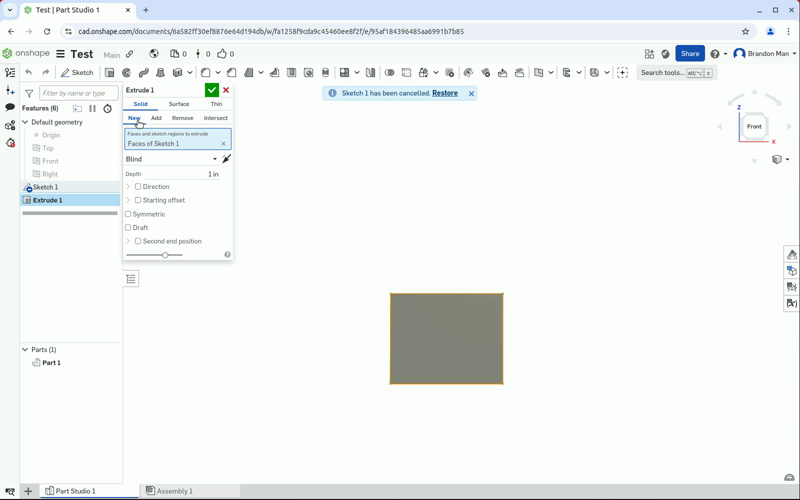
key(tab, 4)
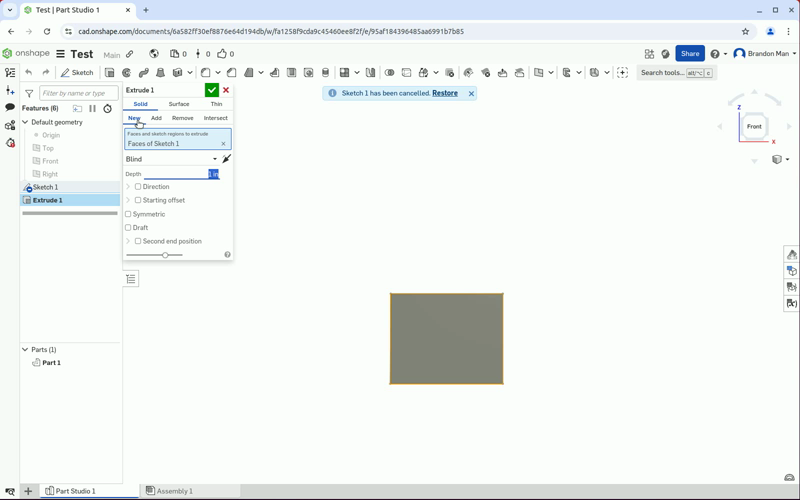
text(-23.108)
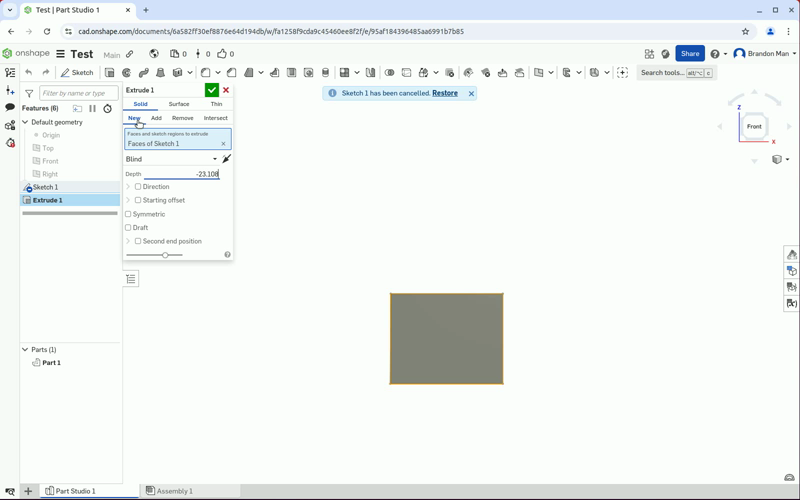
key(enter)
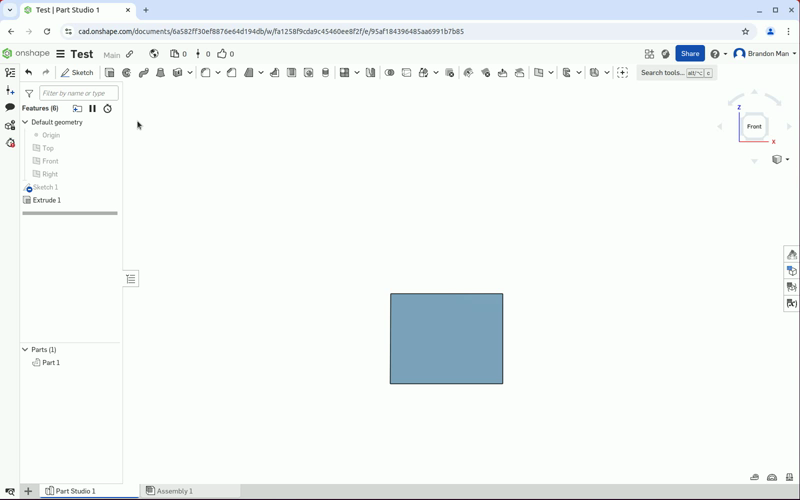
key(shift+h)
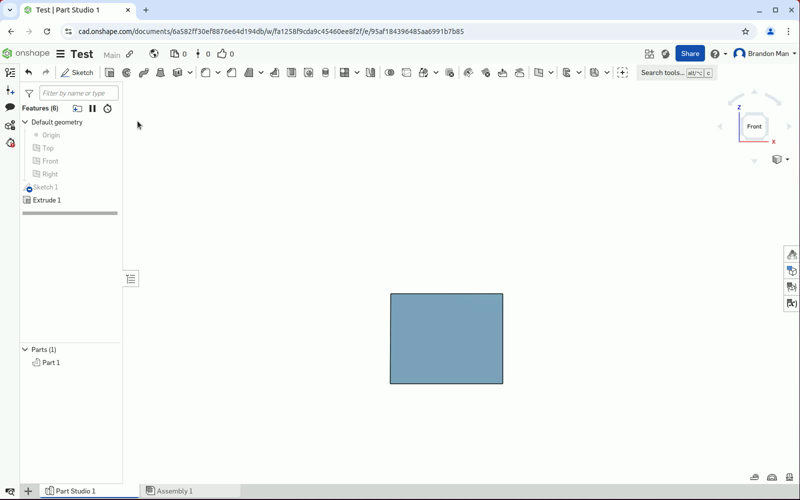
key(shift+h)
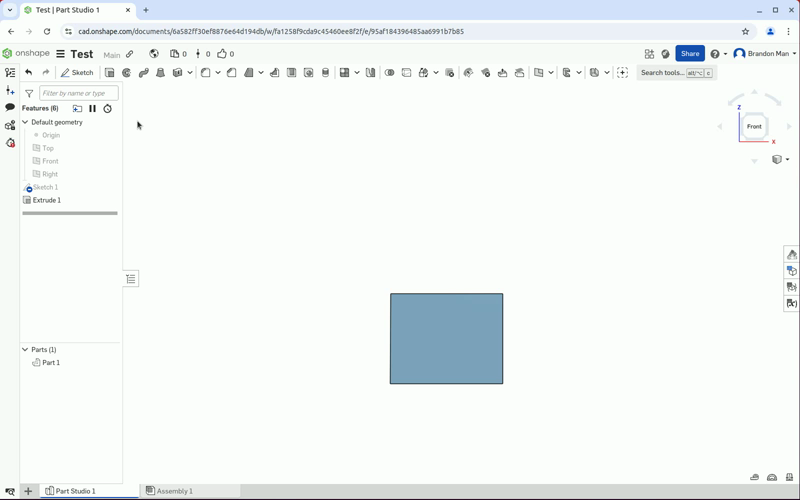
mouse_move(73, 189)
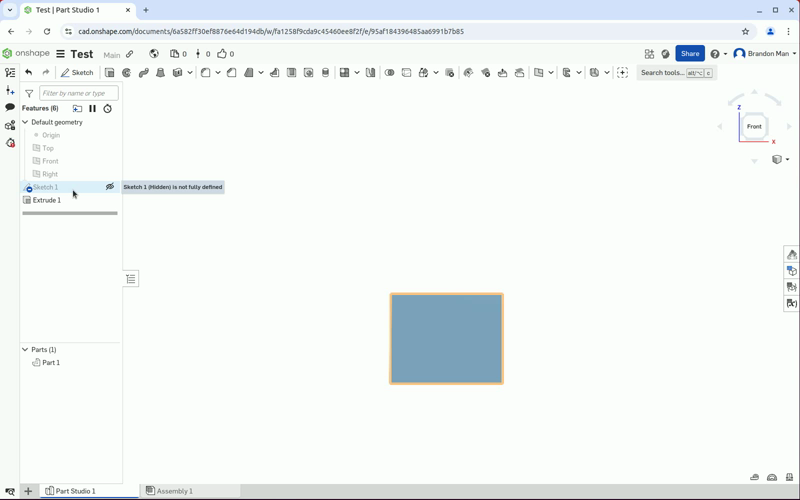
click(73, 189)
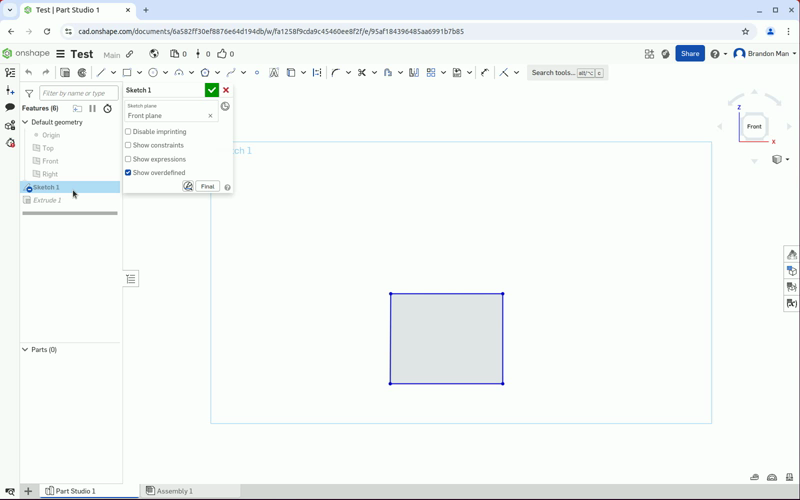
mouse_move(229, 92)
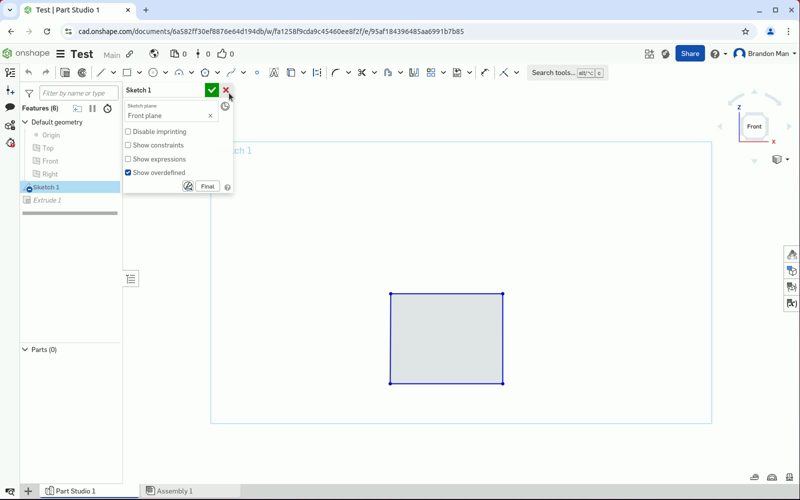
click(229, 92)
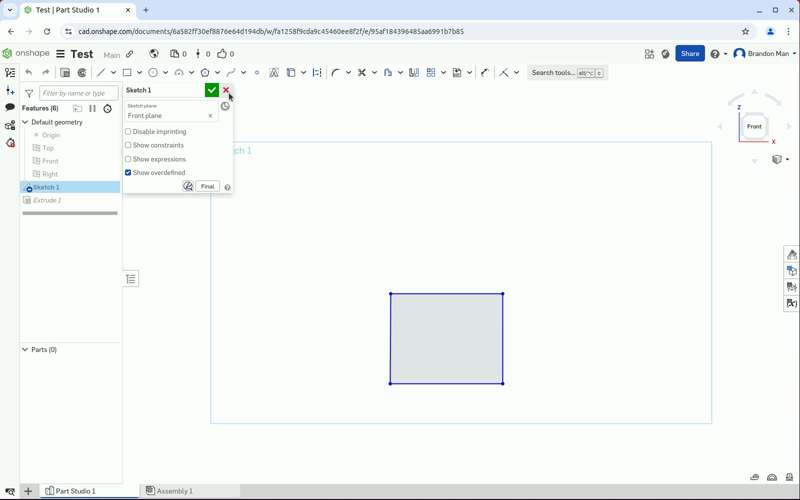
key(shift+s)
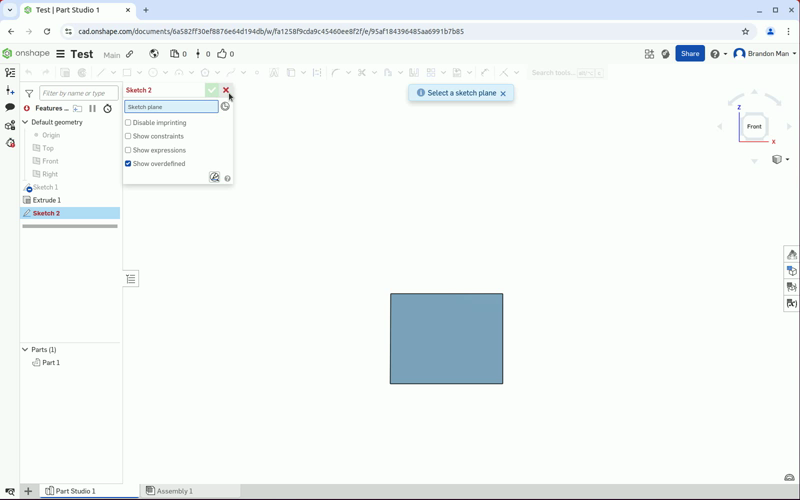
mouse_move(73, 163)
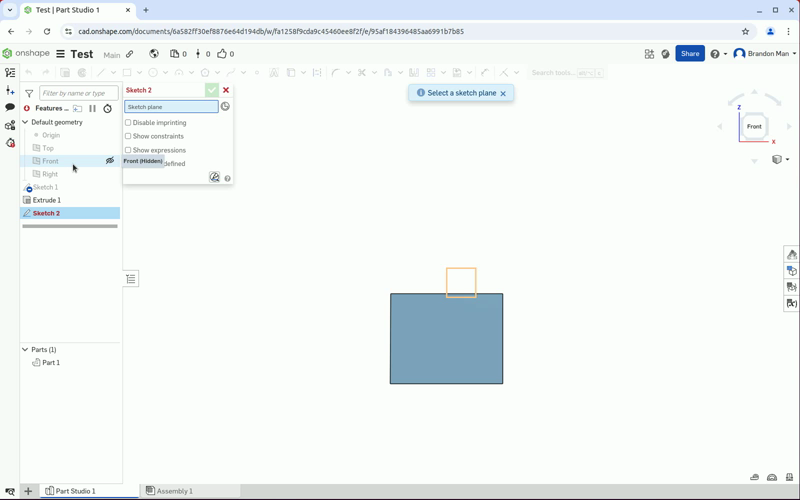
click(73, 163)
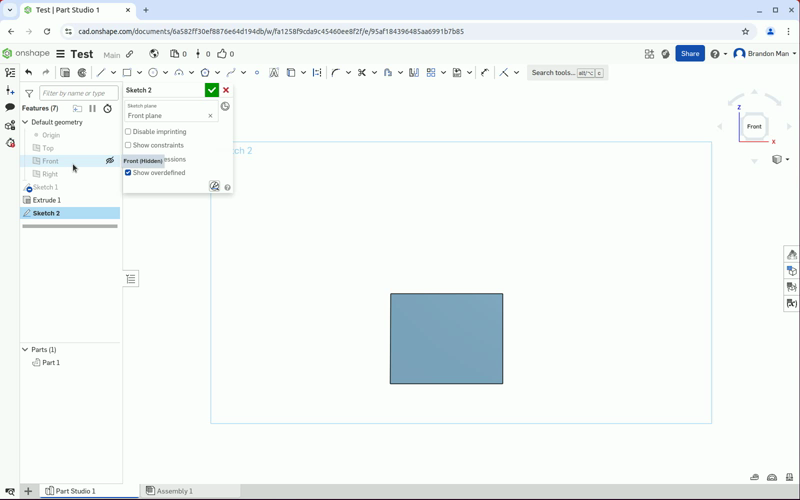
mouse_move(73, 352)
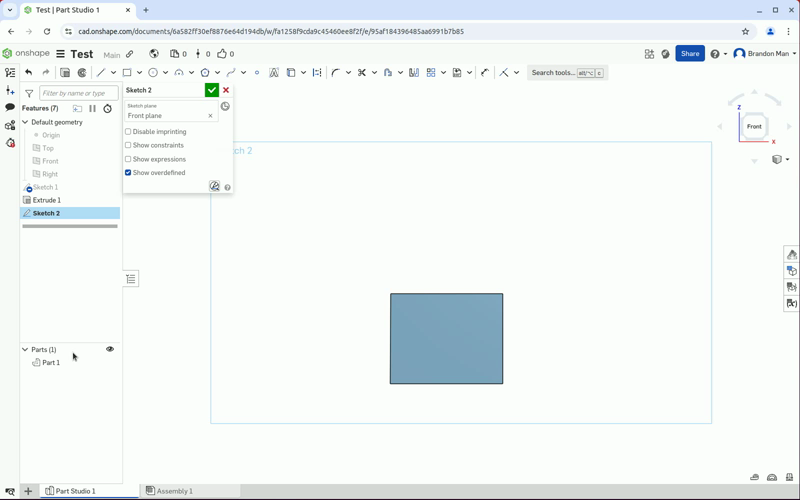
key(y)
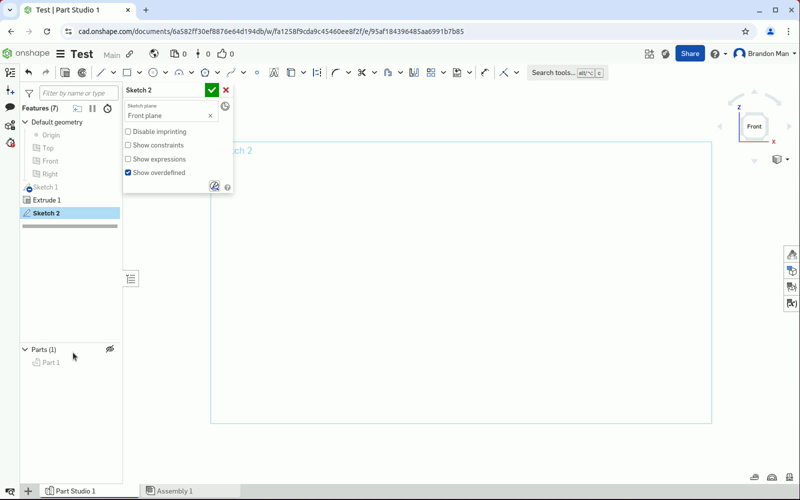
key(l)
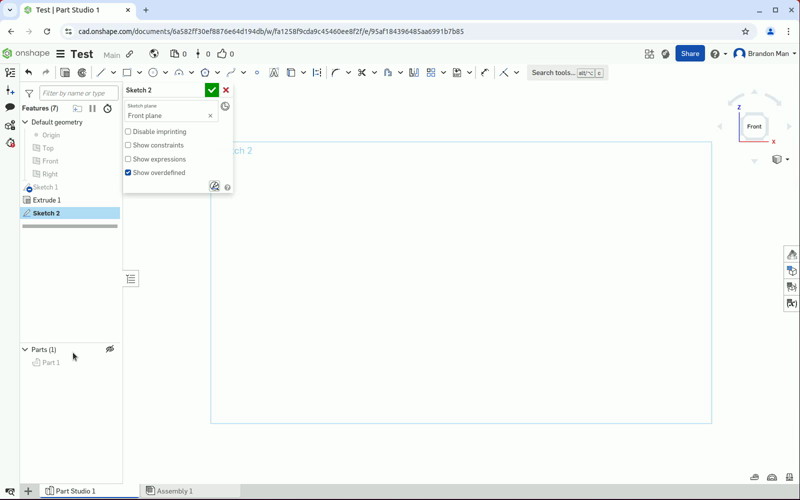
key_down(shift)
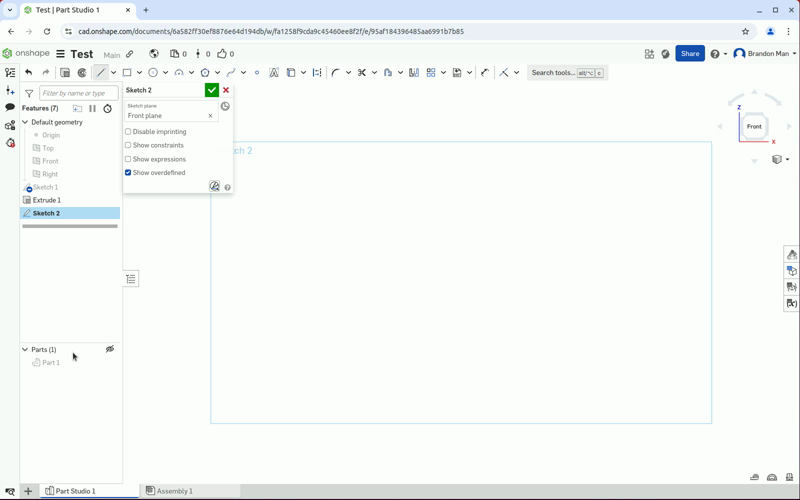
mouse_move(412, 339)
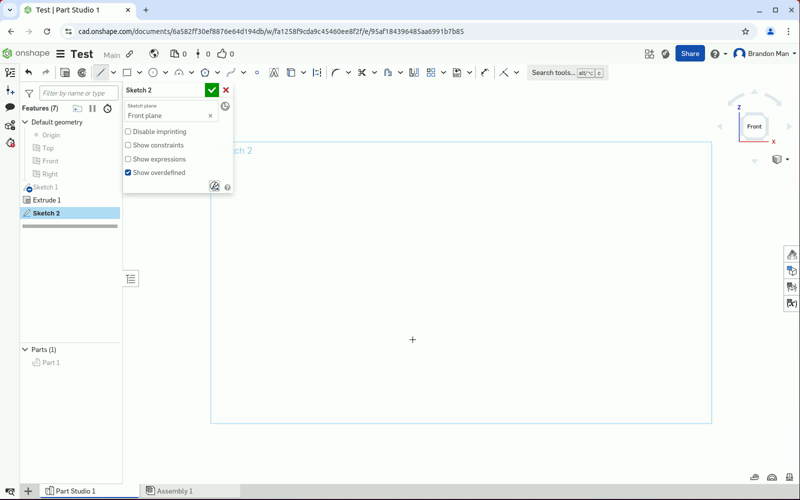
click(412, 339)
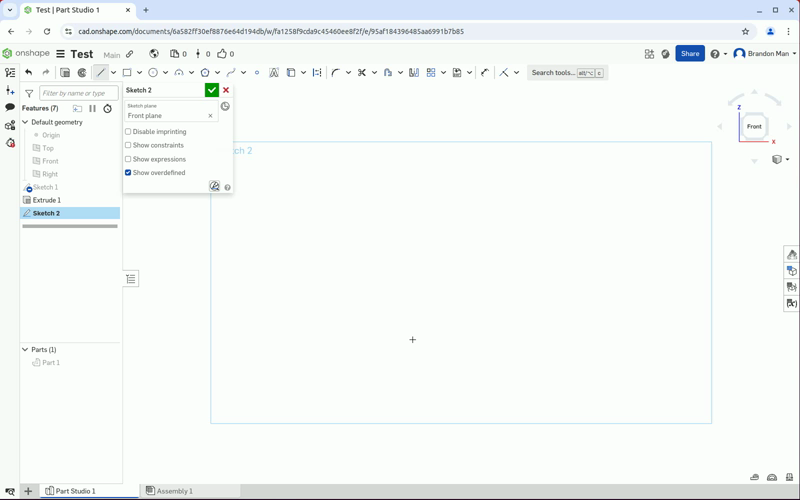
key_up(shift)
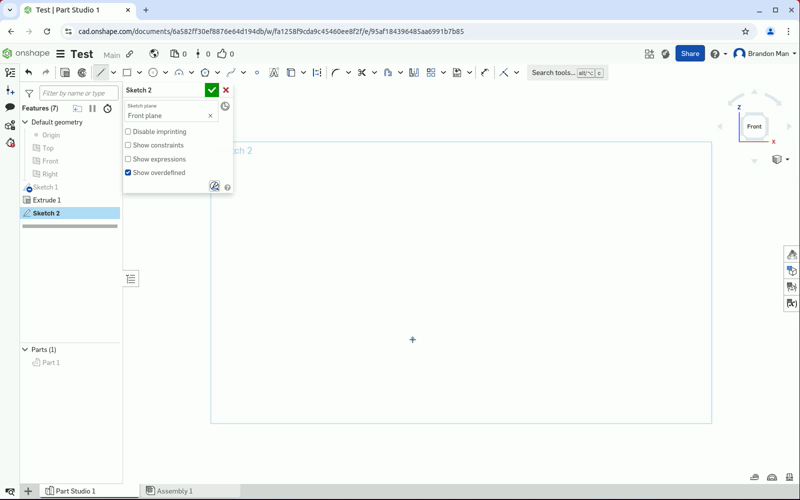
key_down(shift)
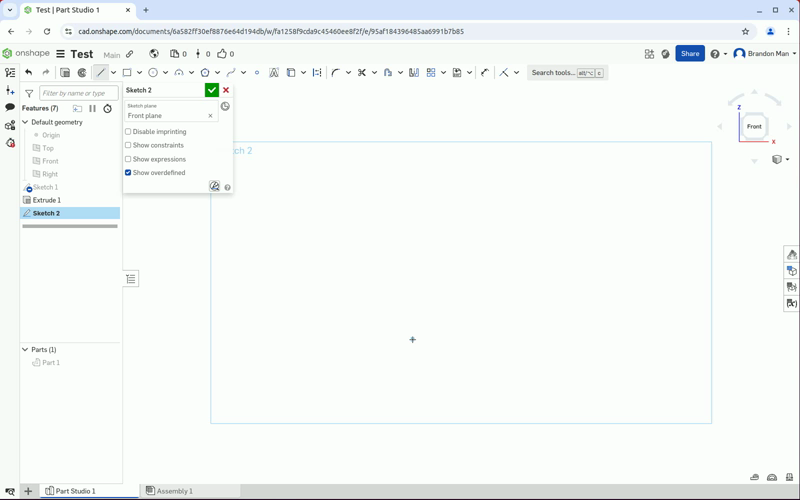
mouse_move(442, 339)
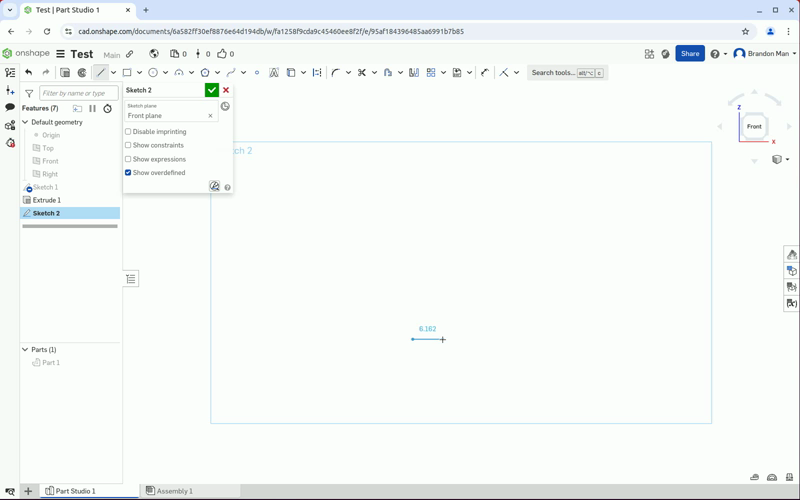
mouse_move(435, 339)
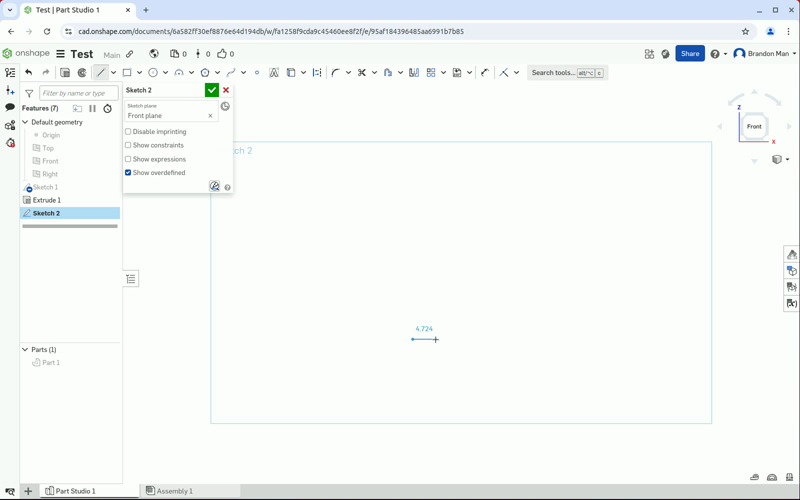
click(435, 339)
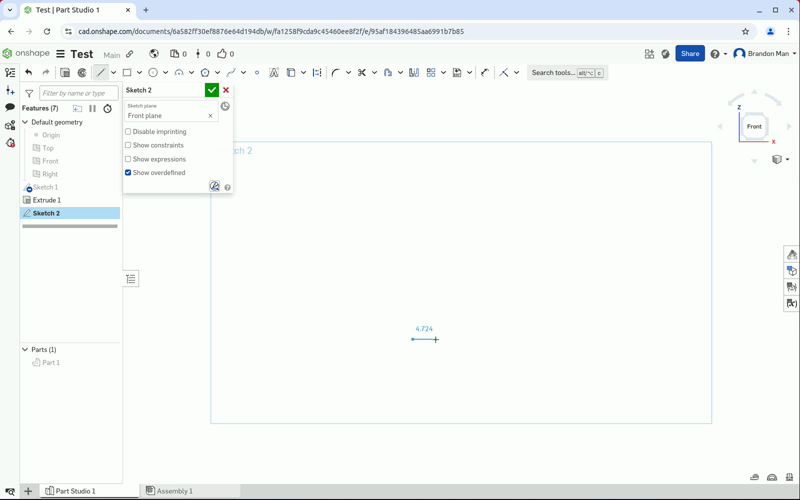
key_up(shift)
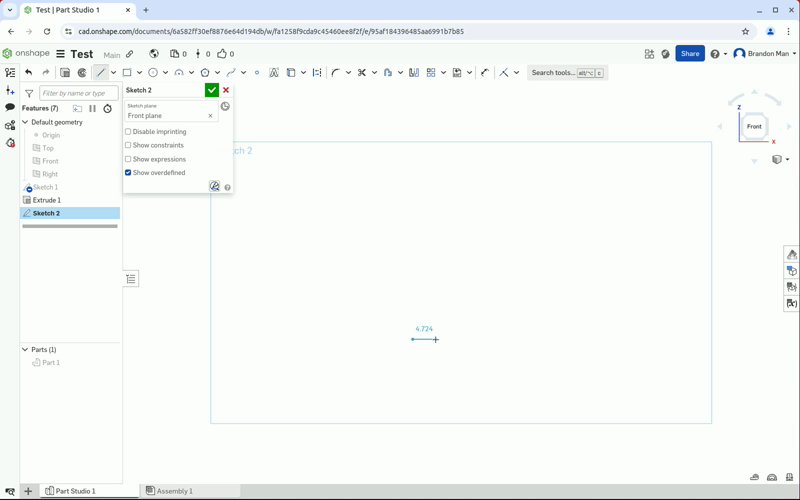
key_down(shift)
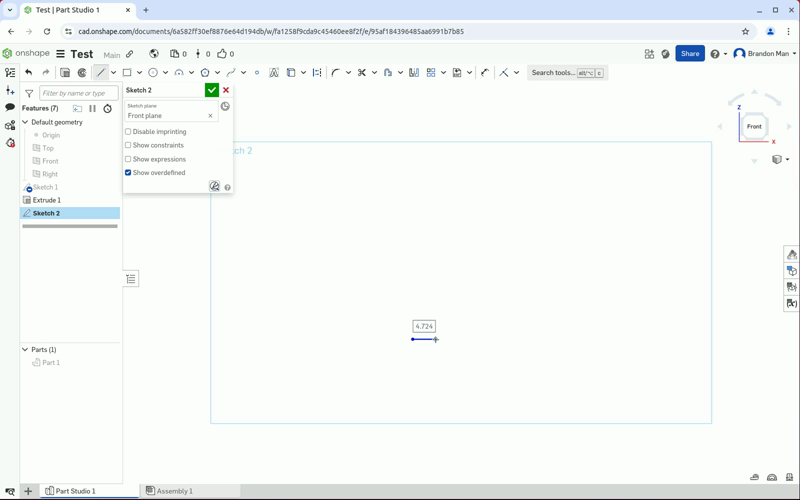
mouse_move(465, 339)
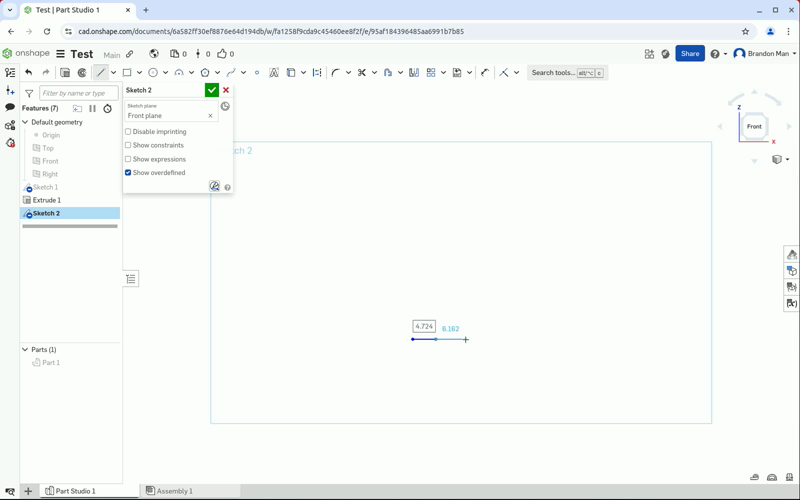
mouse_move(435, 294)
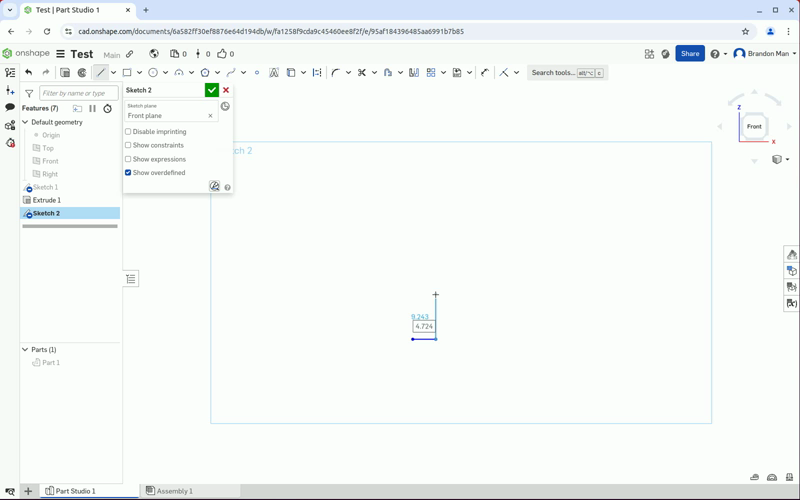
click(435, 294)
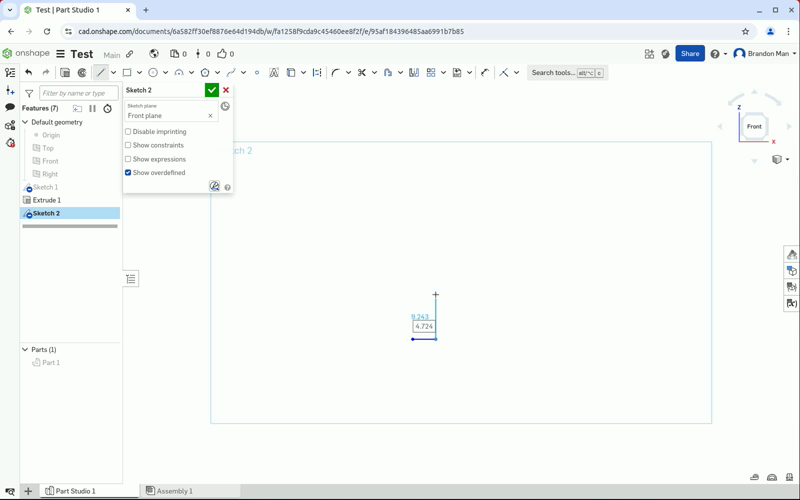
key_up(shift)
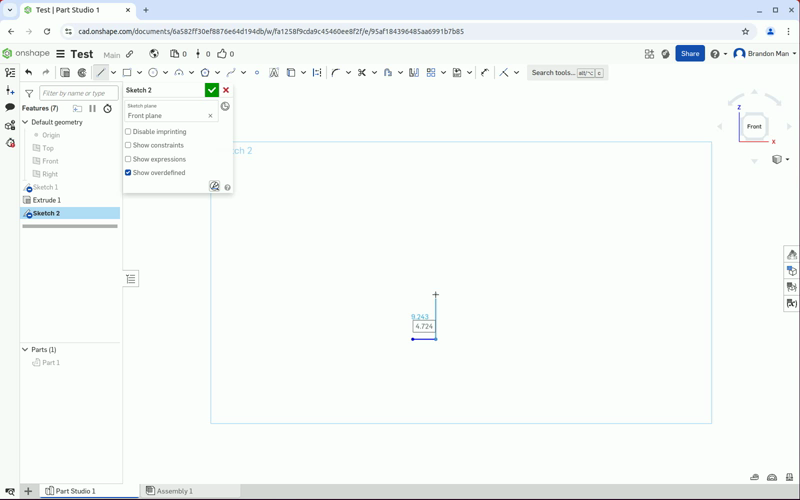
key_down(shift)
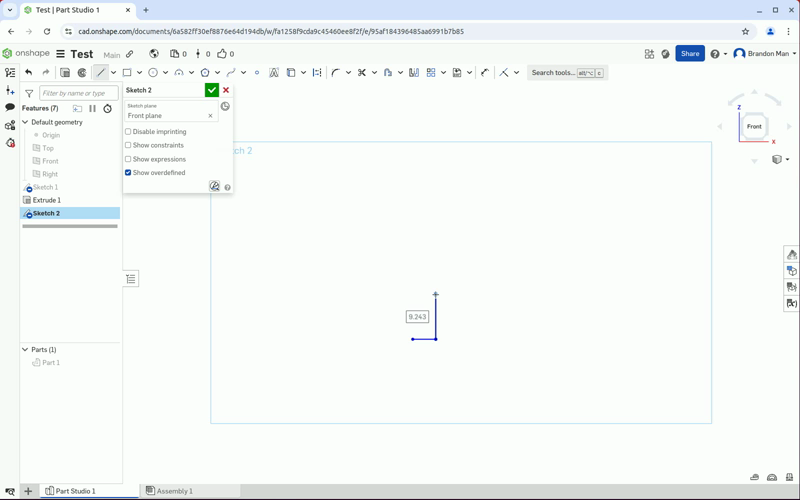
mouse_move(465, 294)
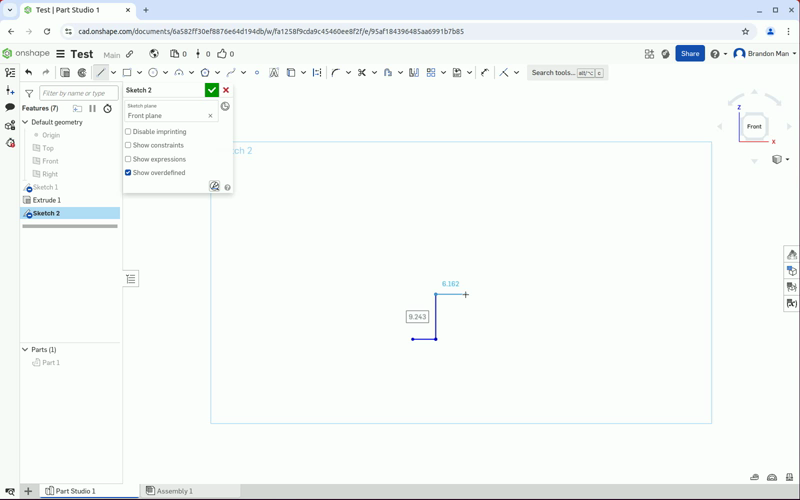
mouse_move(412, 294)
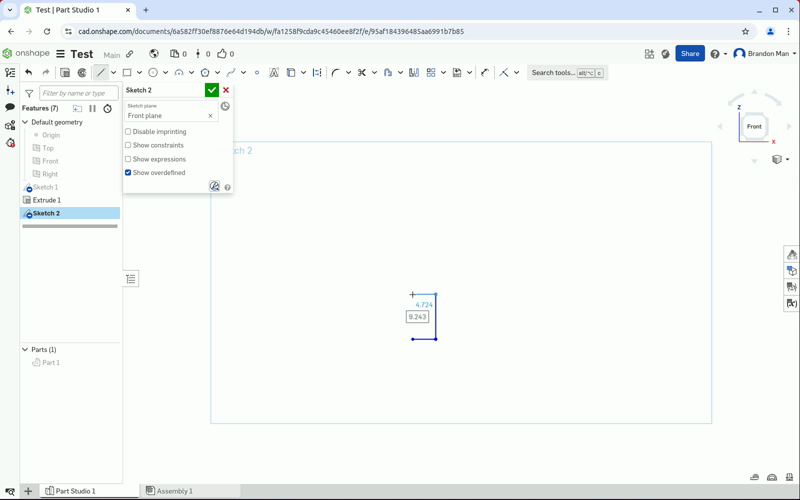
click(412, 294)
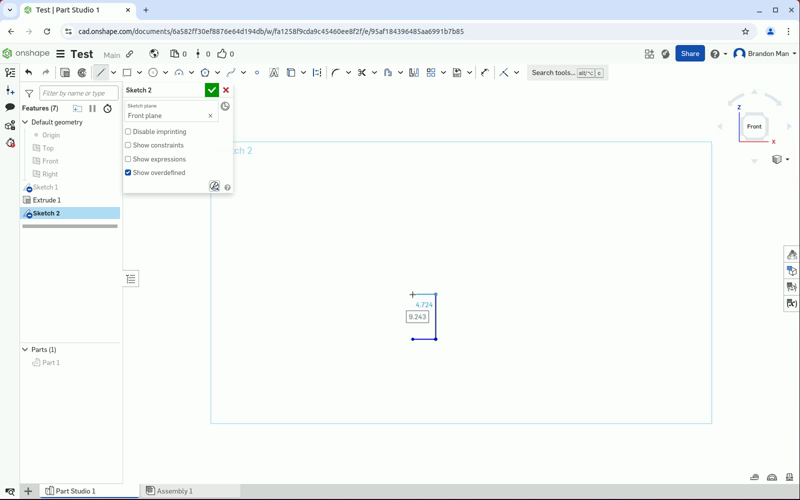
key_up(shift)
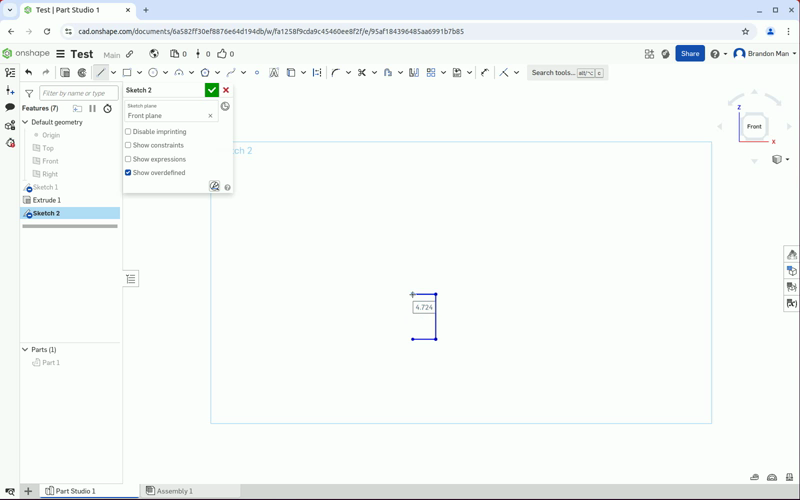
mouse_move(442, 294)
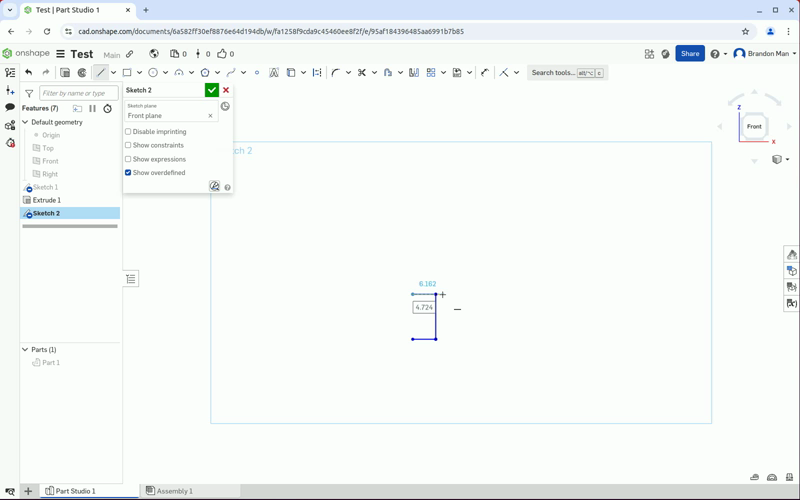
key_down(shift)
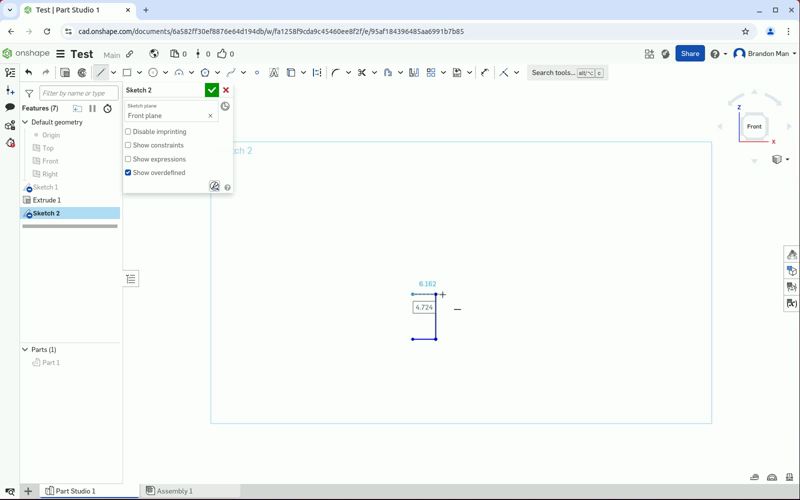
mouse_move(412, 339)
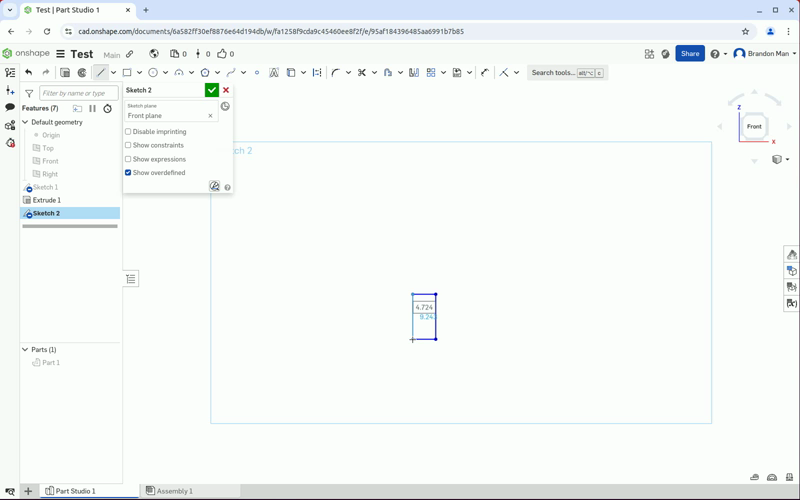
key_up(shift)
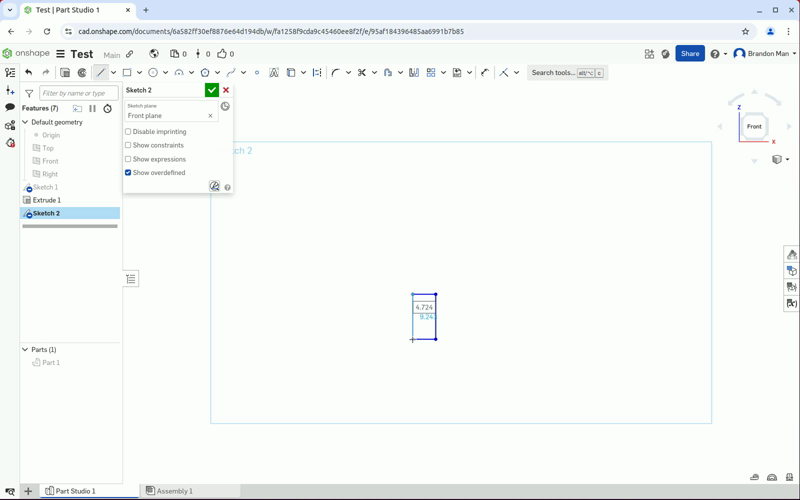
click(412, 339)
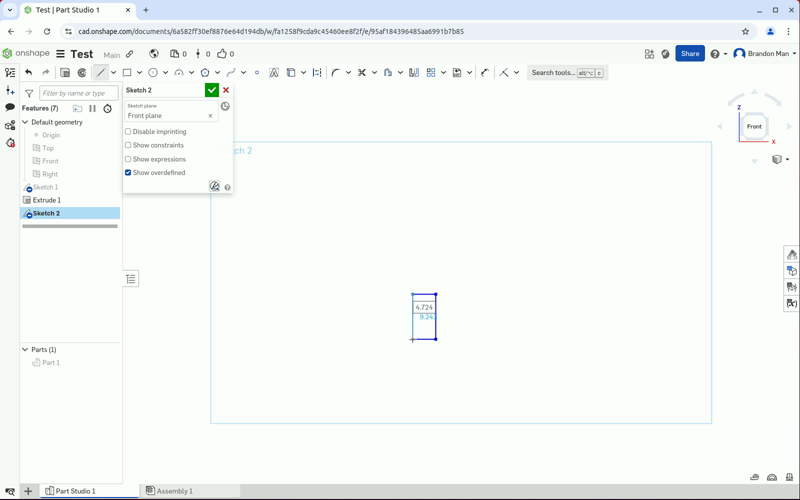
key(esc)
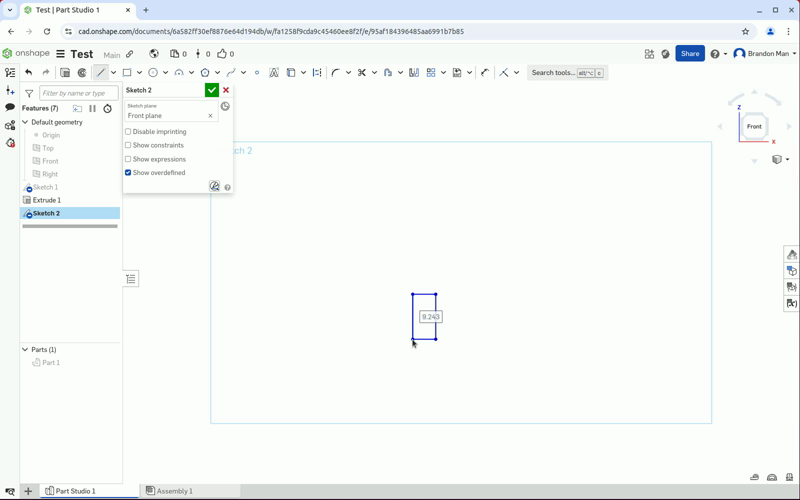
mouse_move(428, 326)
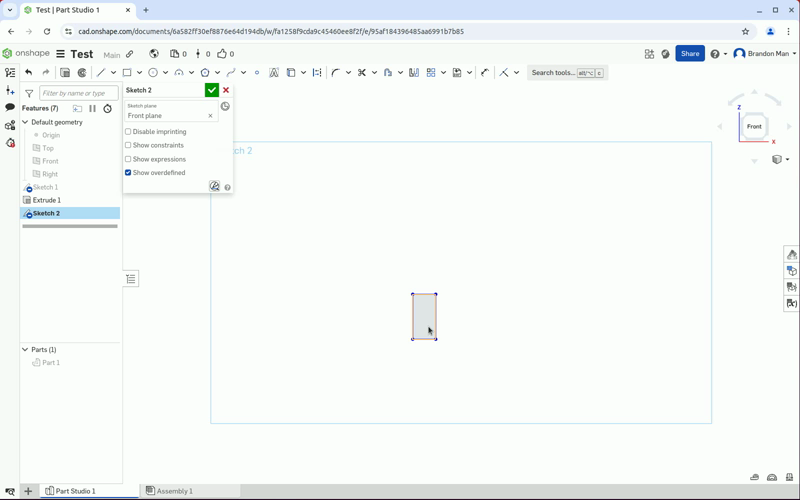
scroll(6)
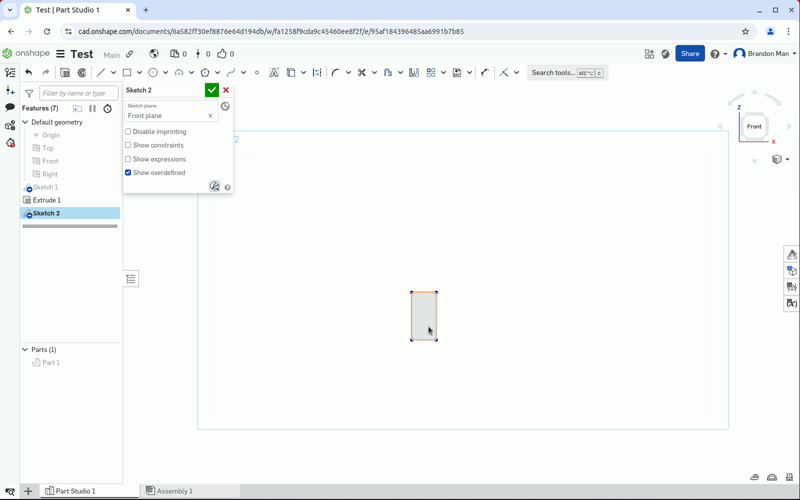
scroll(6)
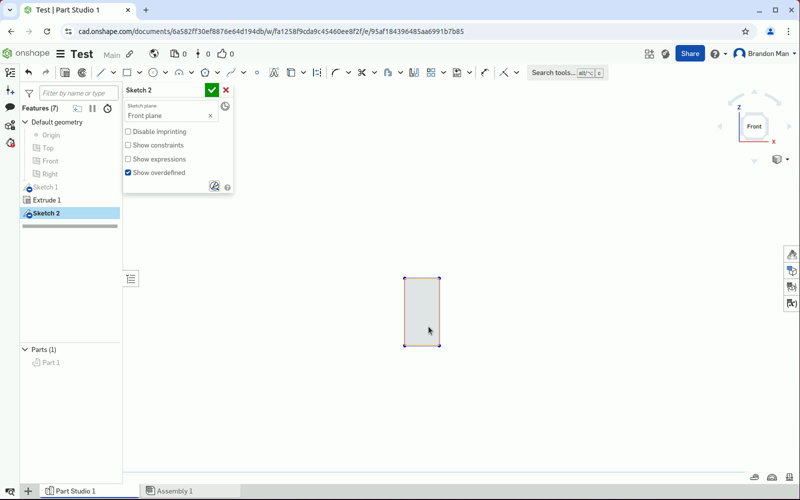
scroll(6)
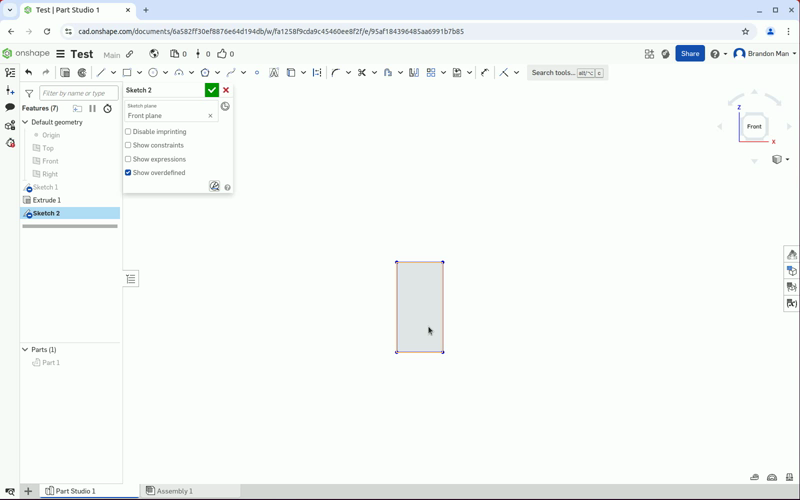
scroll(6)
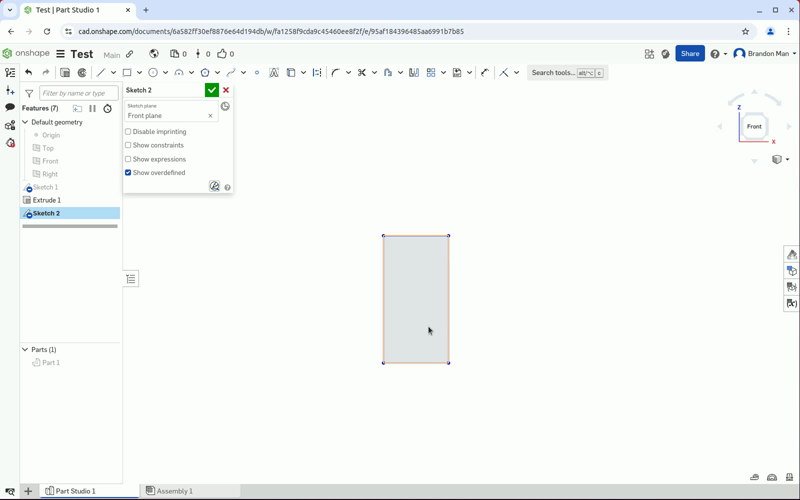
scroll(6)
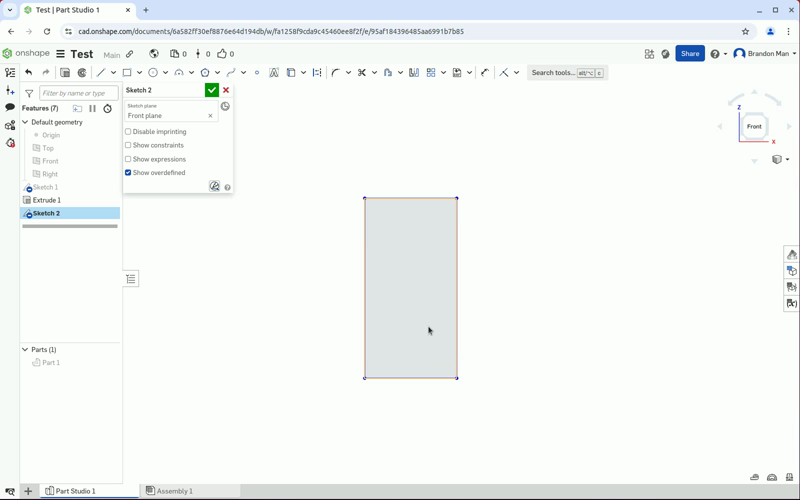
scroll(6)
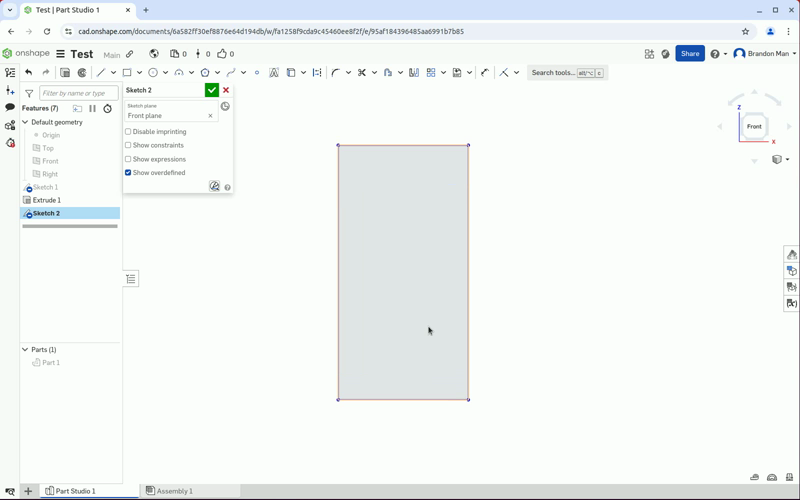
scroll(6)
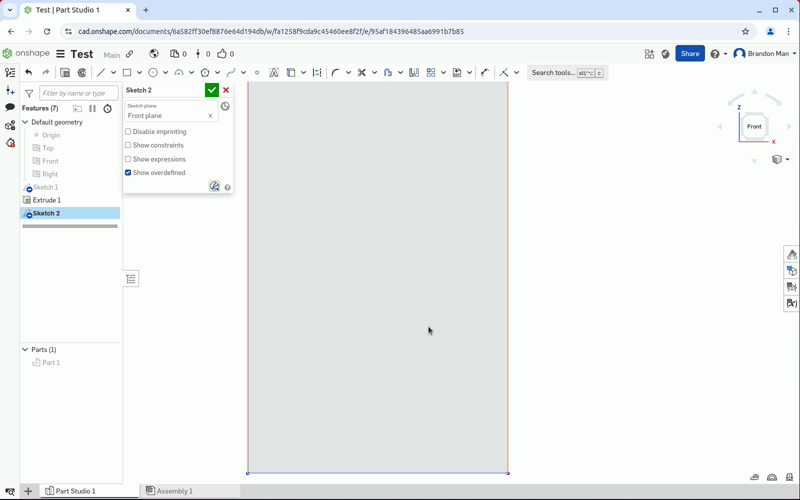
click(428, 326)
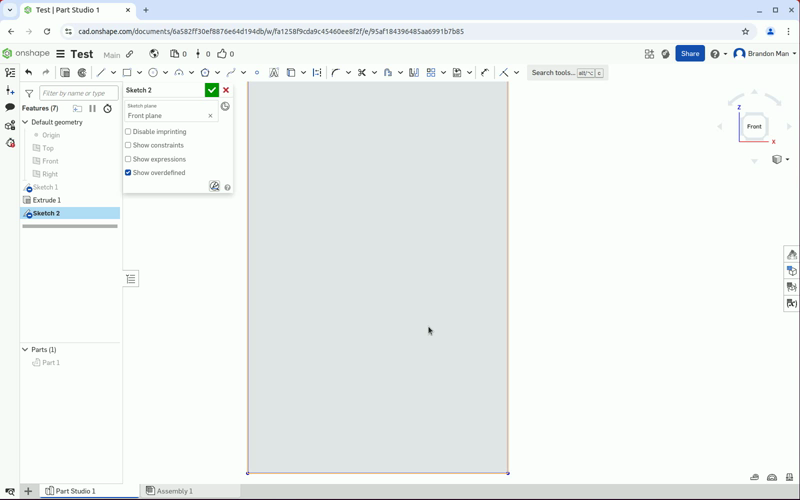
scroll(-6)
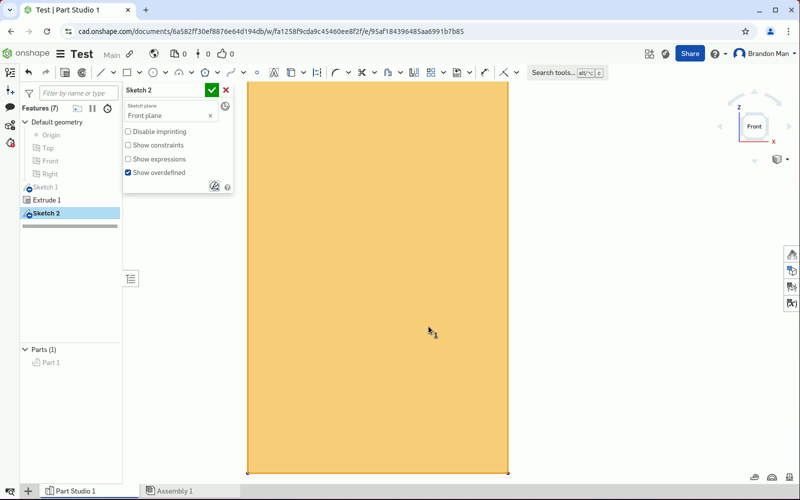
scroll(-6)
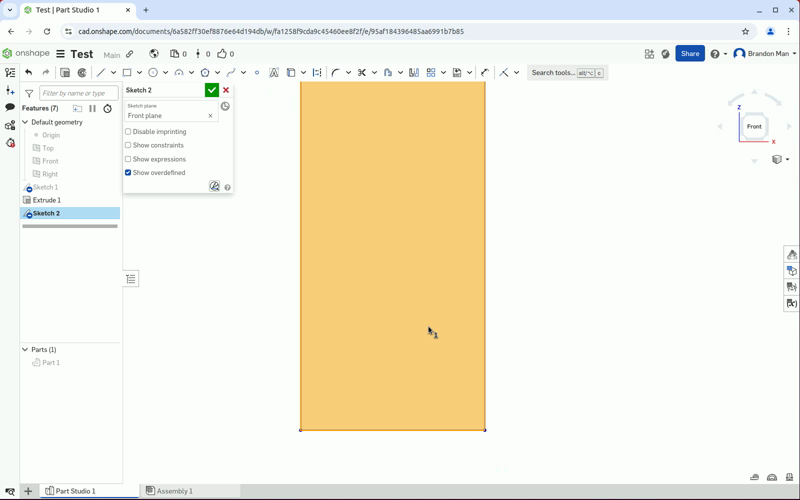
scroll(-6)
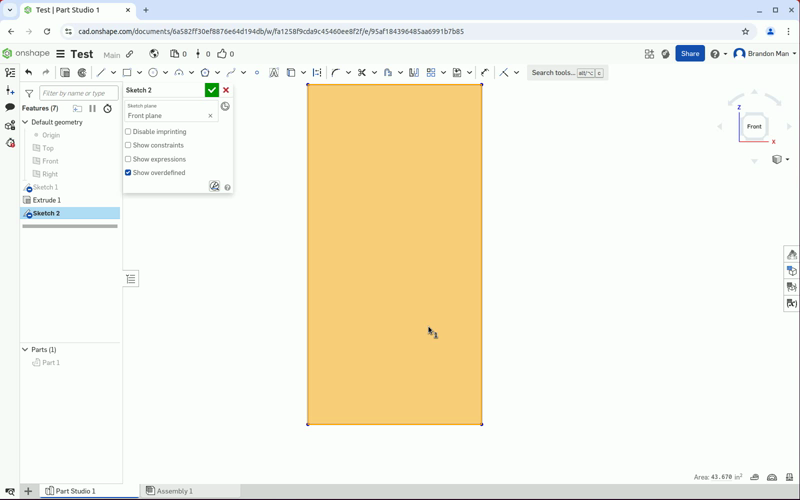
scroll(-6)
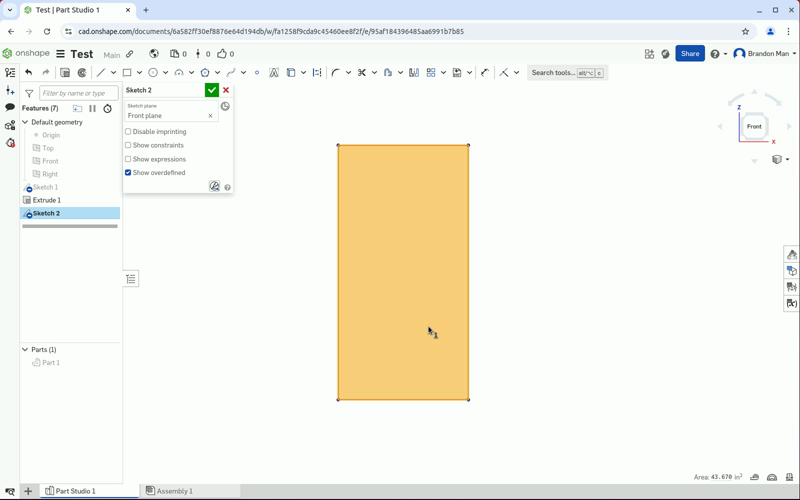
scroll(-6)
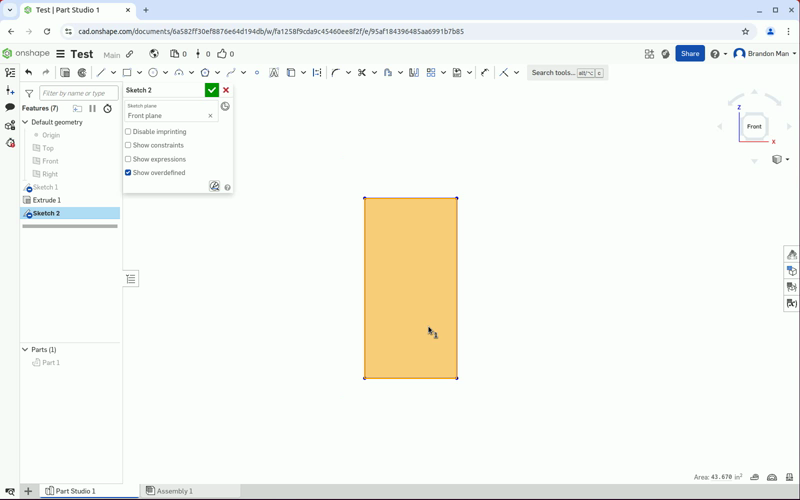
scroll(-6)
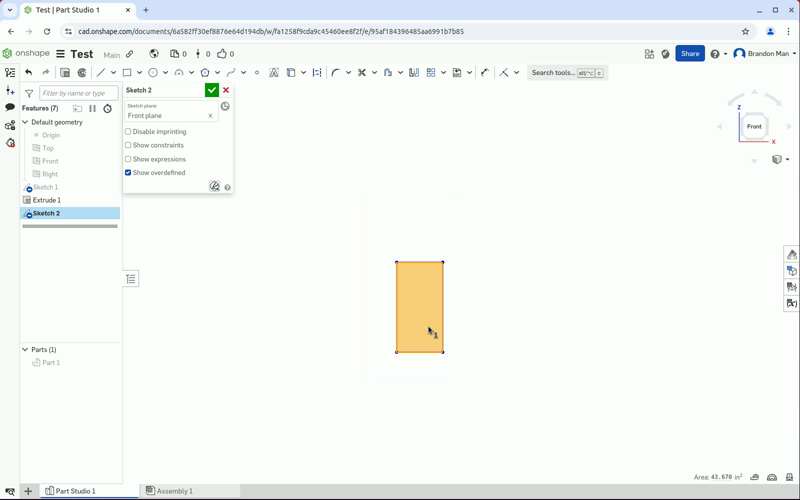
scroll(-6)
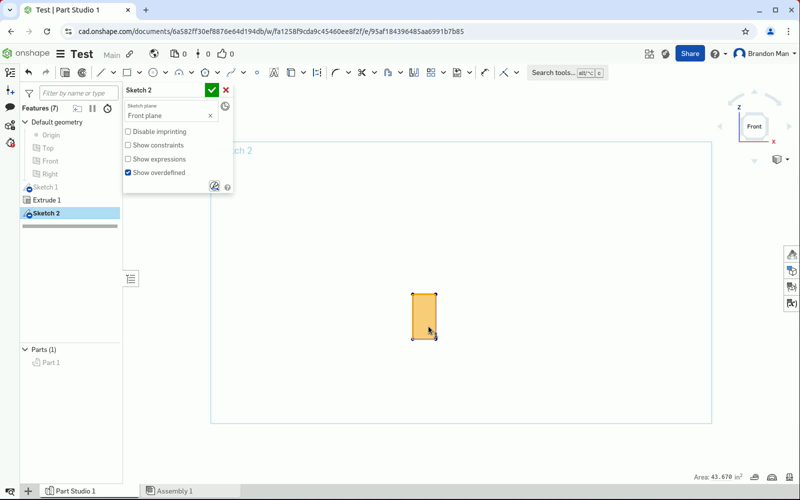
mouse_move(73, 352)
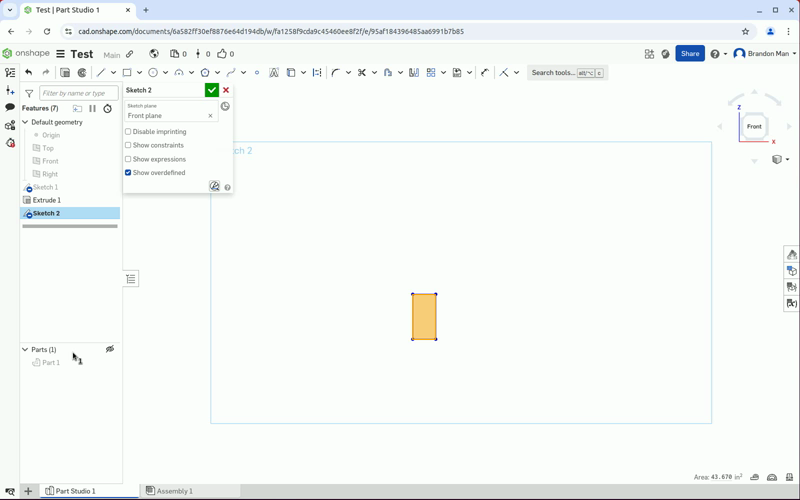
key(shift+y)
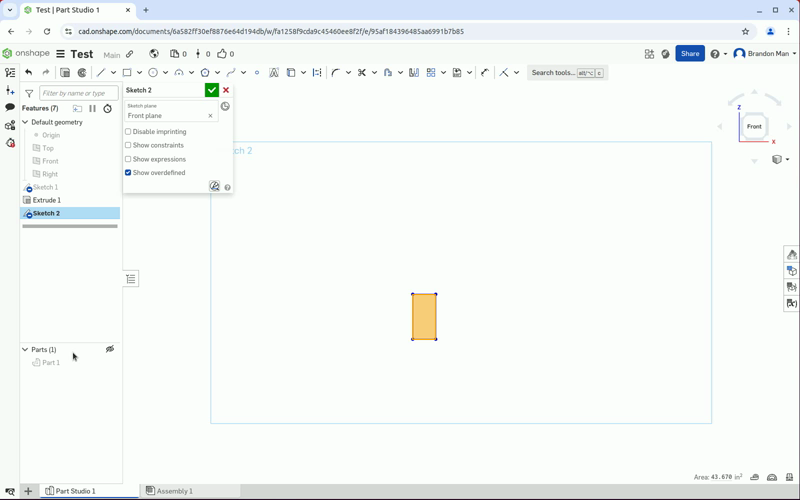
key(shift+e)
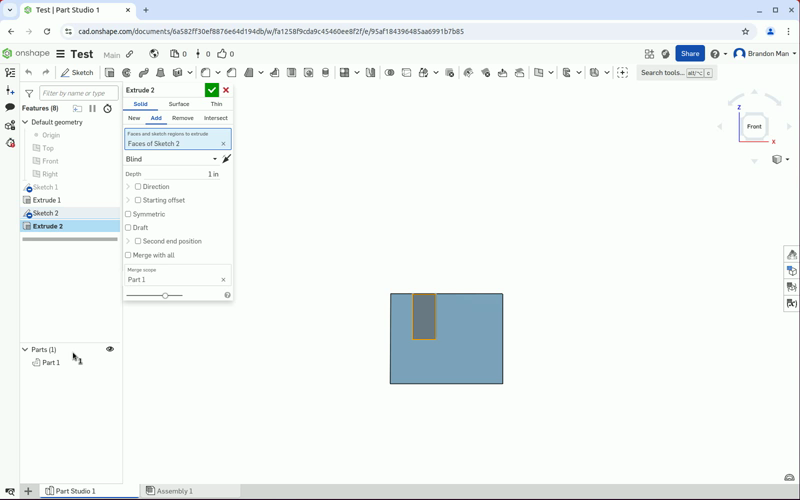
mouse_move(143, 106)
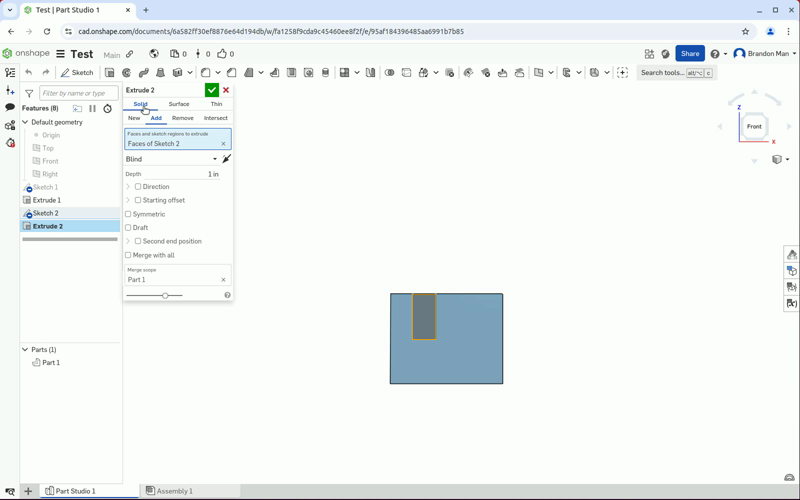
click(143, 106)
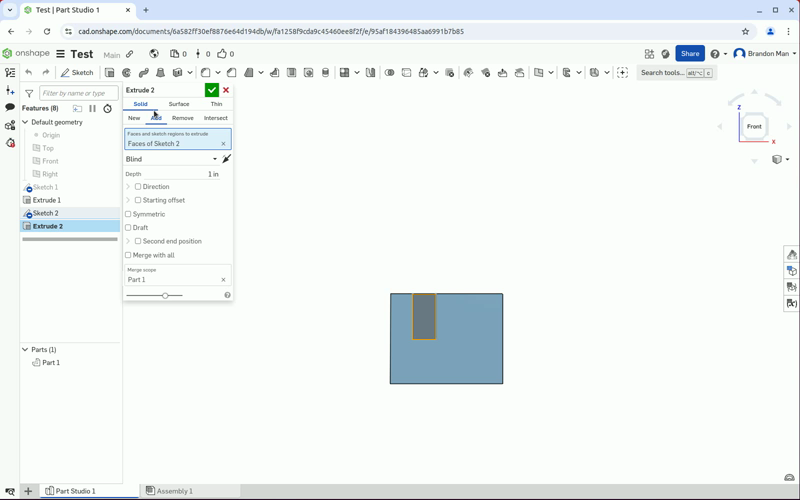
mouse_move(186, 120)
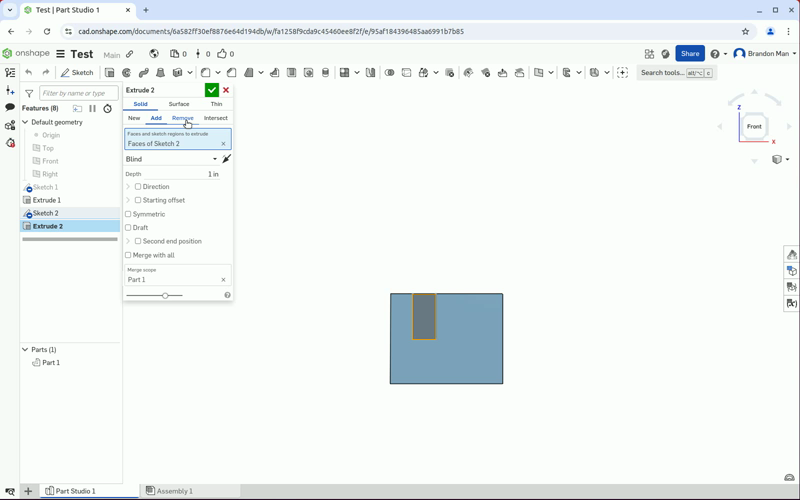
click(186, 120)
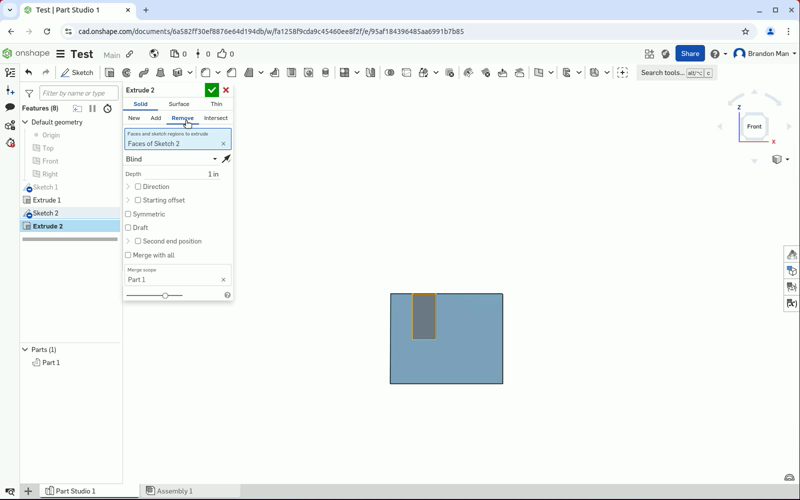
key(tab, 4)
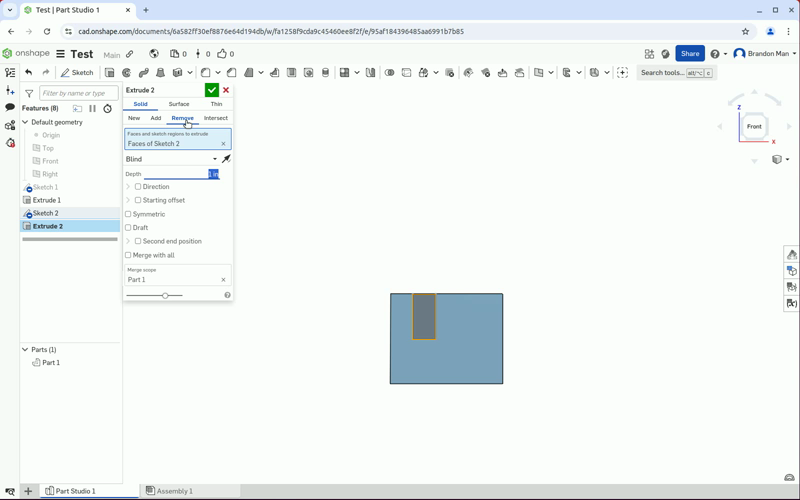
text(18.535)
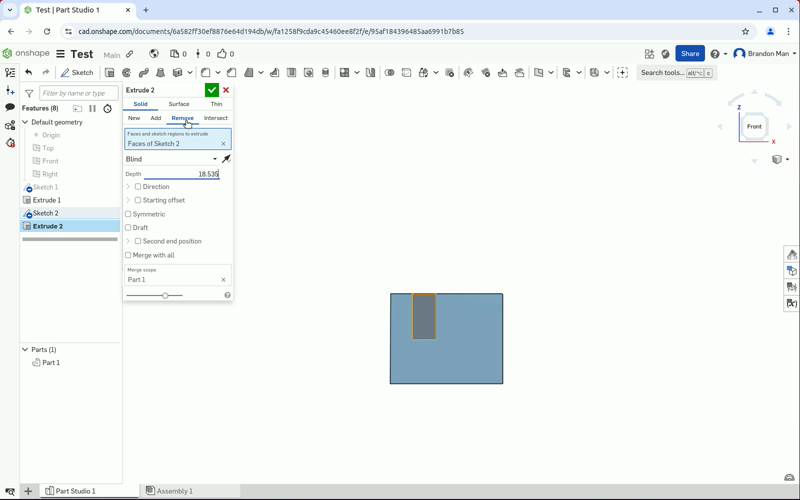
key(tab, 6)
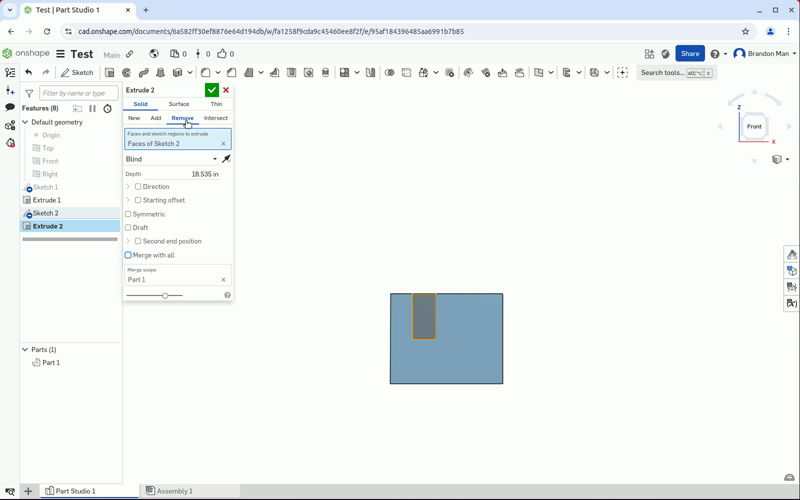
key(space)
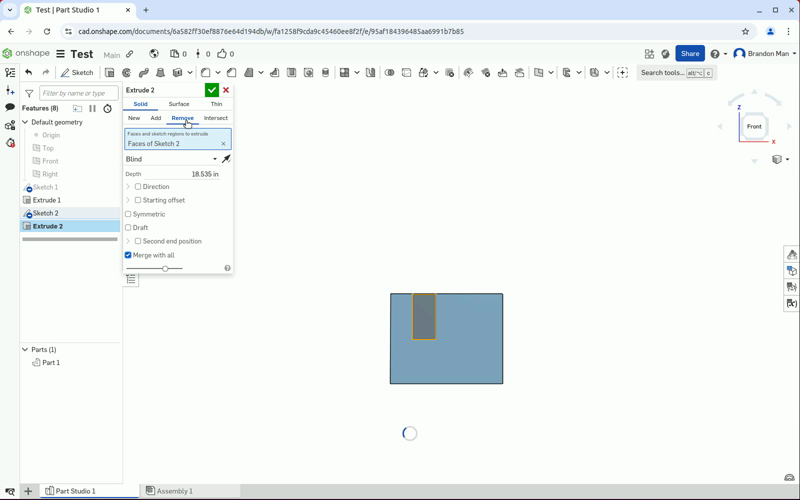
key(enter)
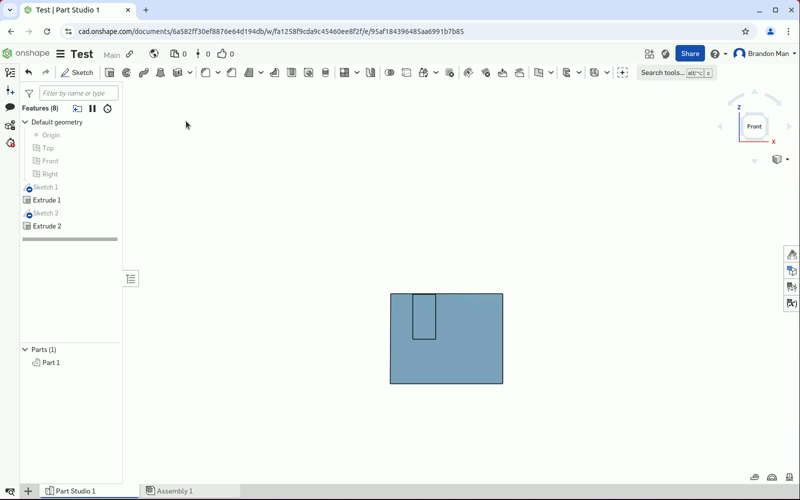
key(shift+h)
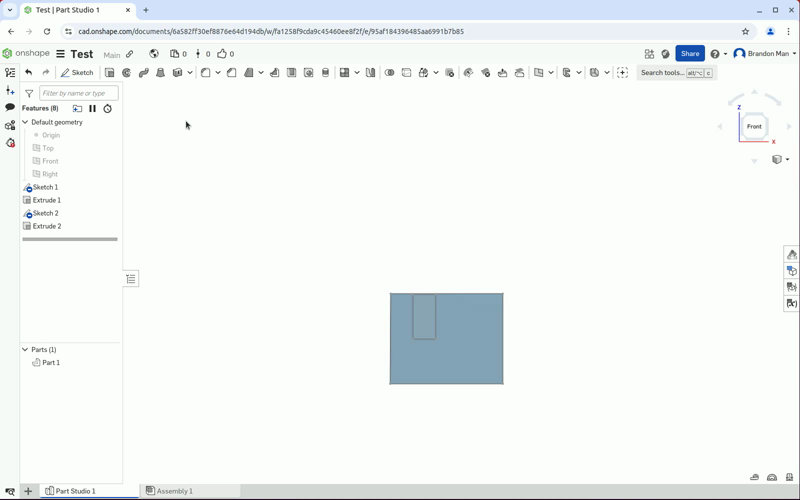
key(shift+h)
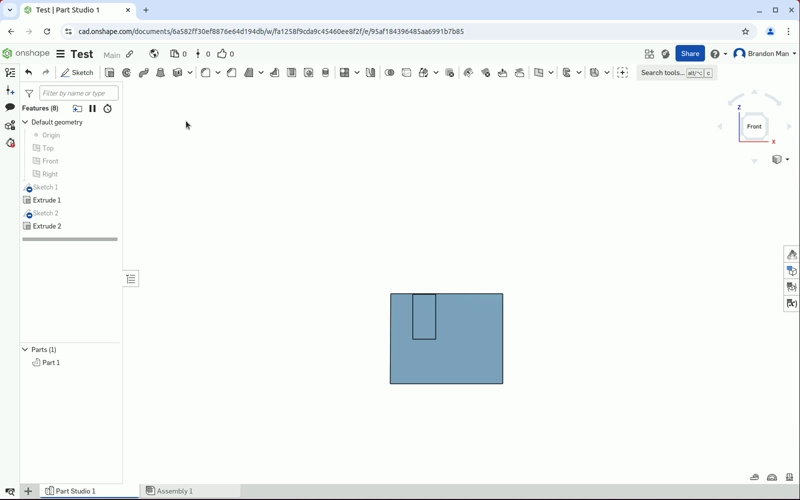
mouse_move(73, 189)
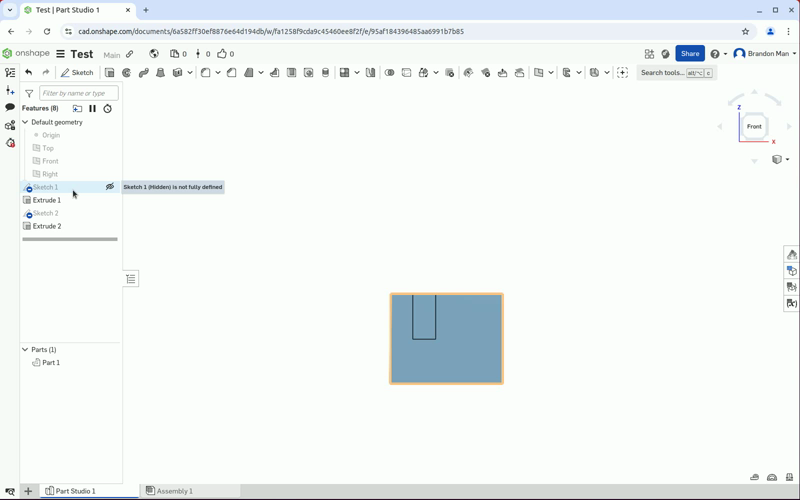
click(73, 189)
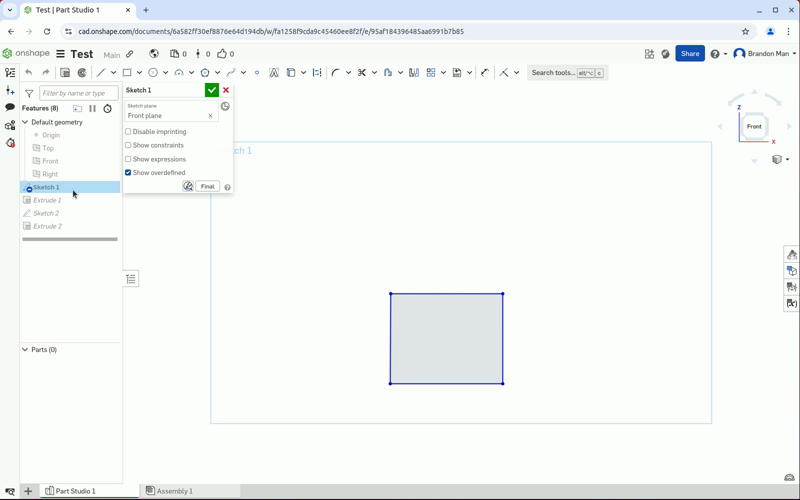
mouse_move(229, 92)
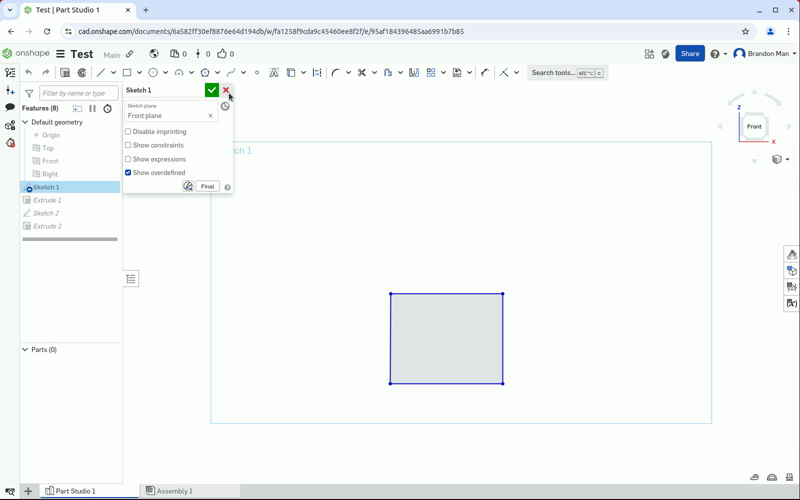
click(229, 92)
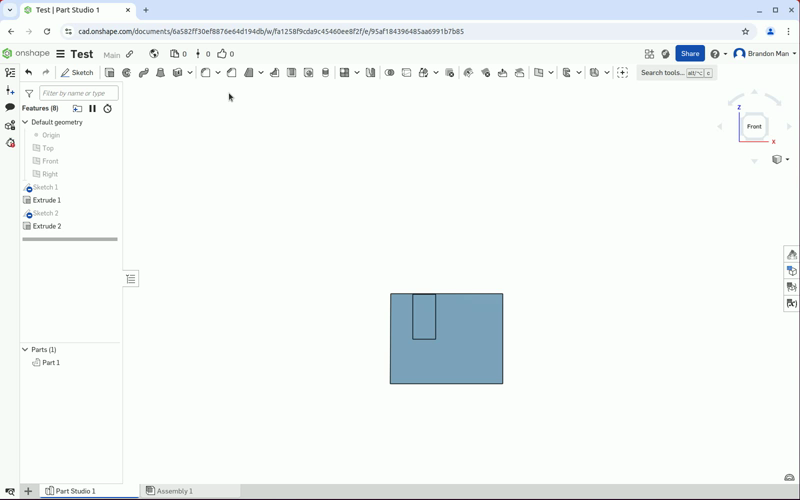
mouse_move(73, 352)
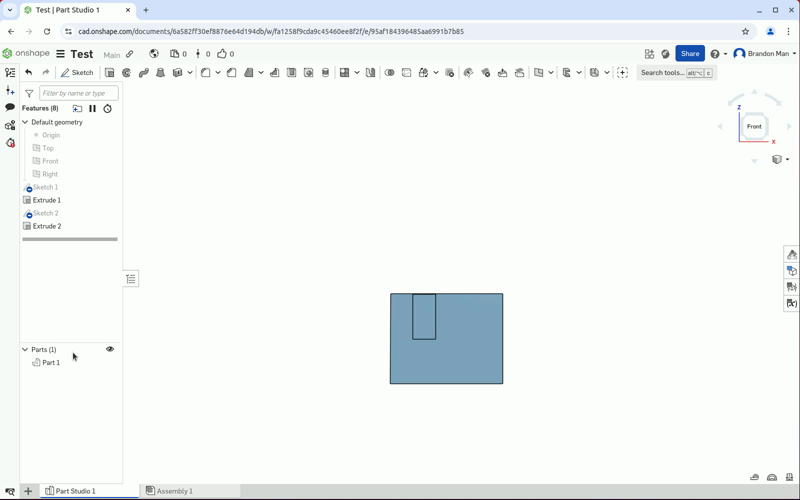
key(y)
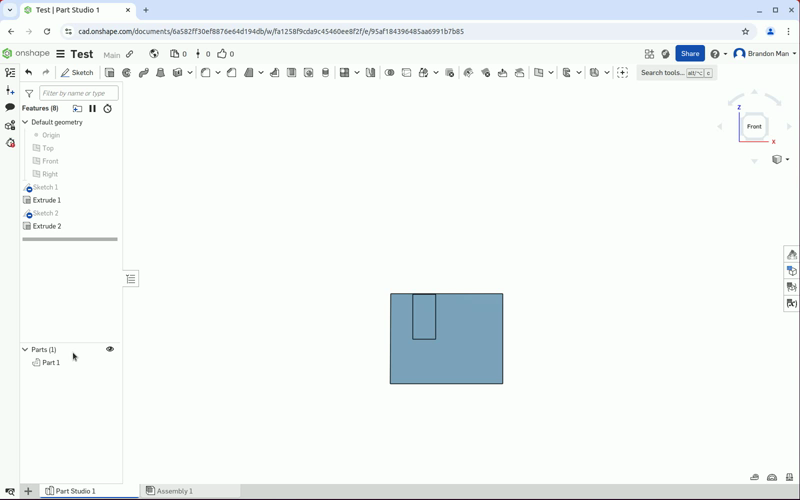
key(shift+p)
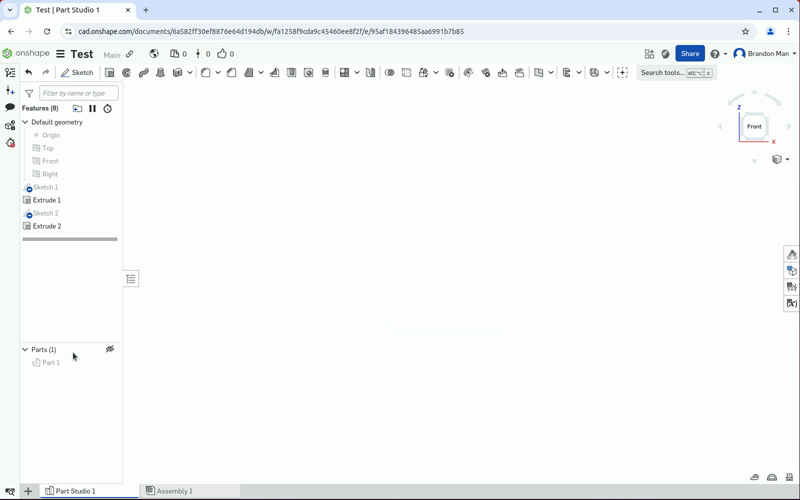
key(space)
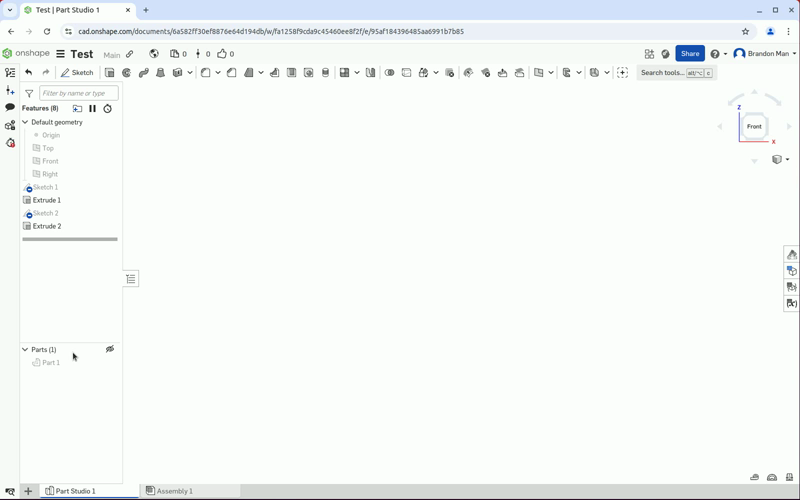
key_down(shift)
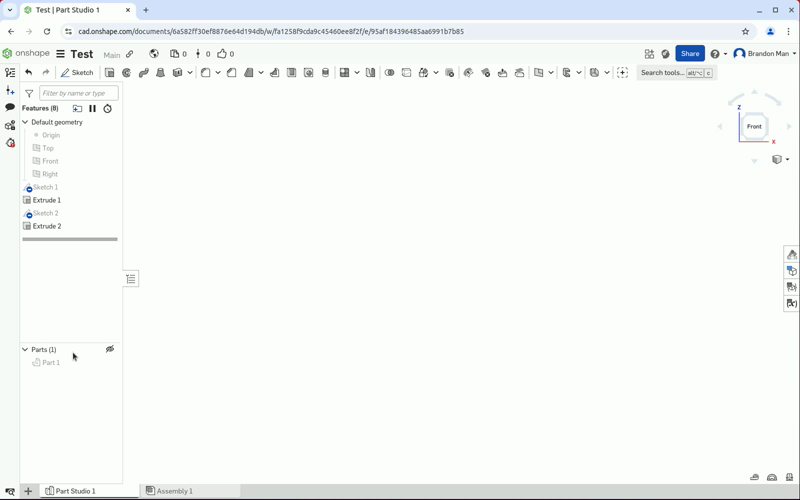
key(left)
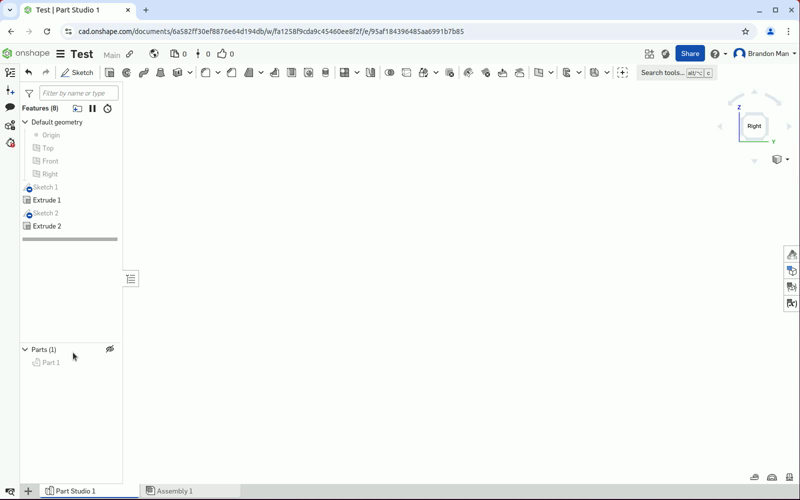
key_up(shift)
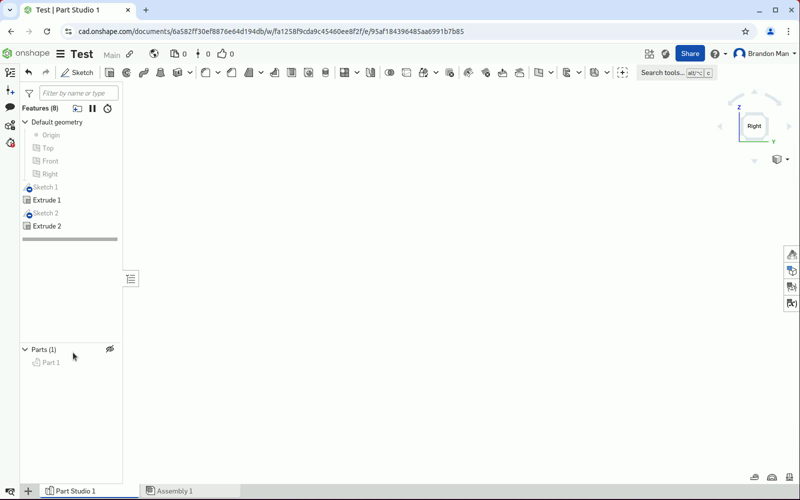
mouse_move(73, 352)
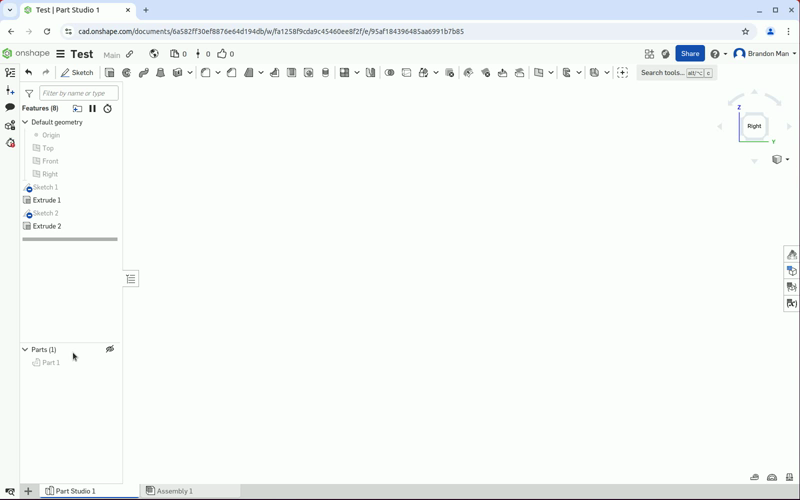
key(shift+y)
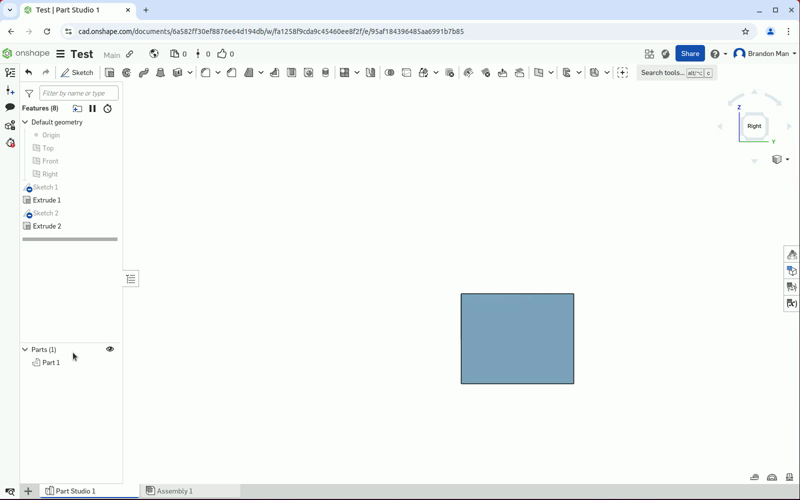
mouse_move(541, 75)
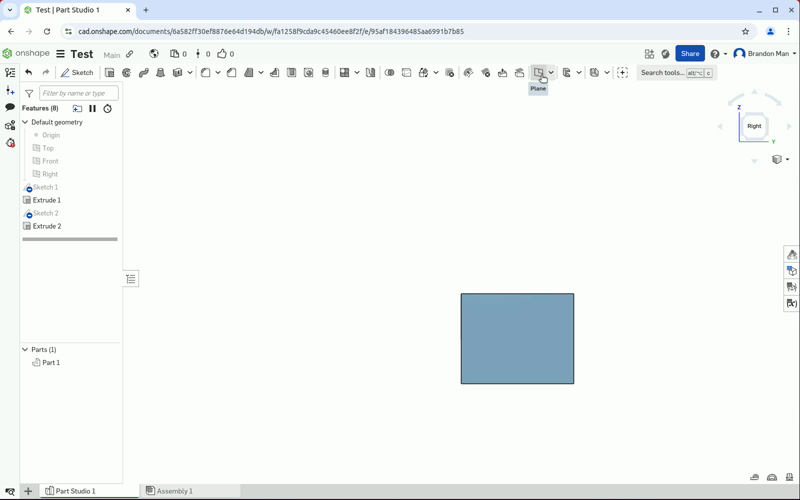
click(541, 75)
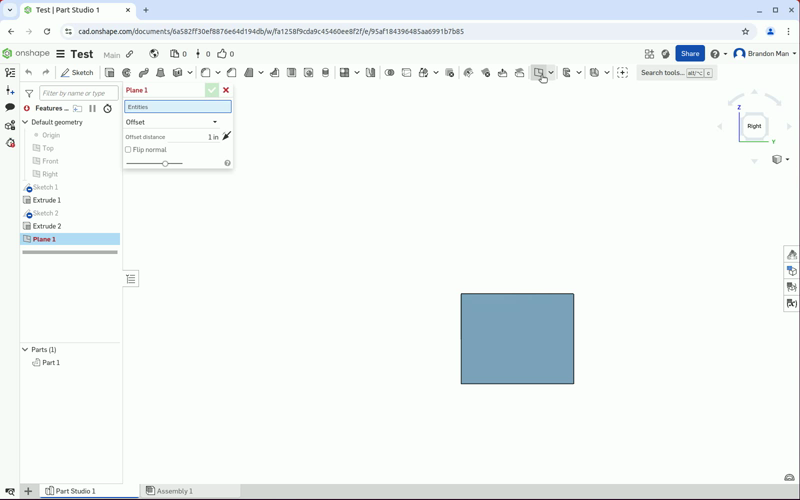
mouse_move(73, 176)
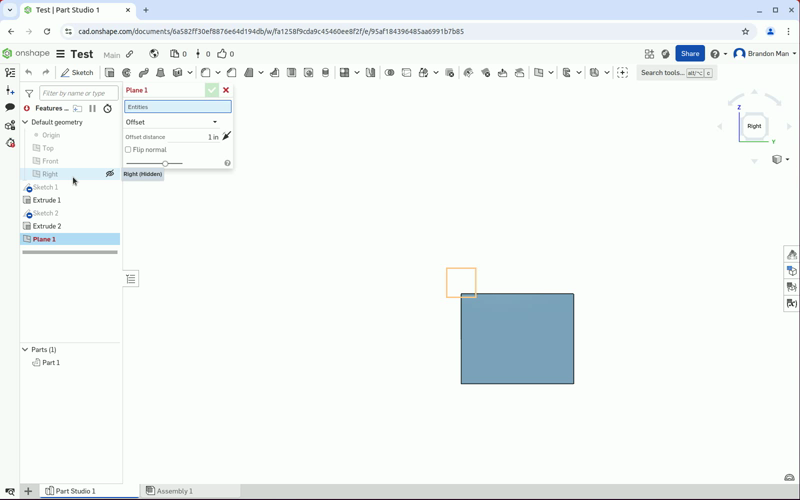
click(73, 176)
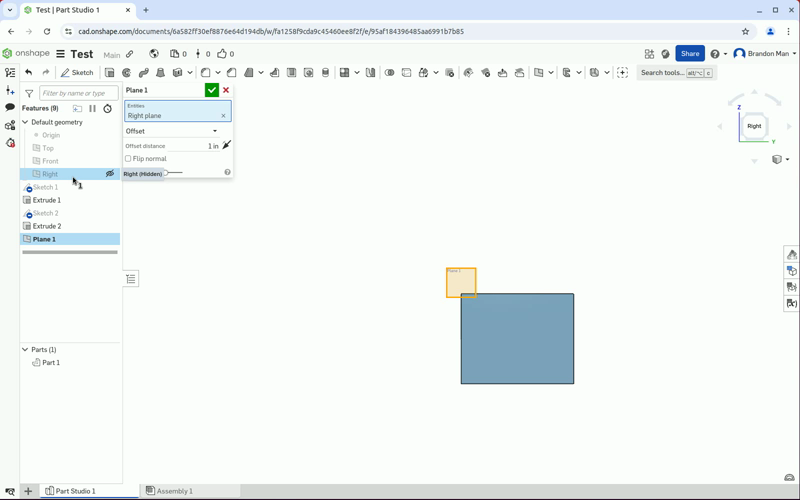
key(tab, 2)
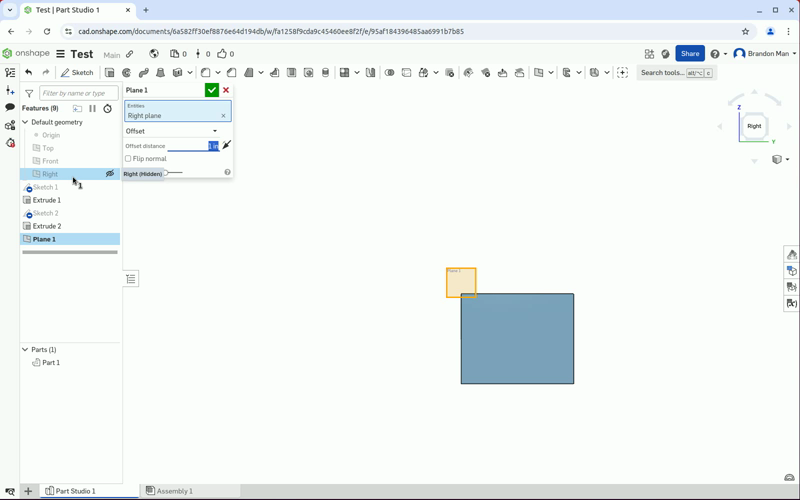
text(8.658)
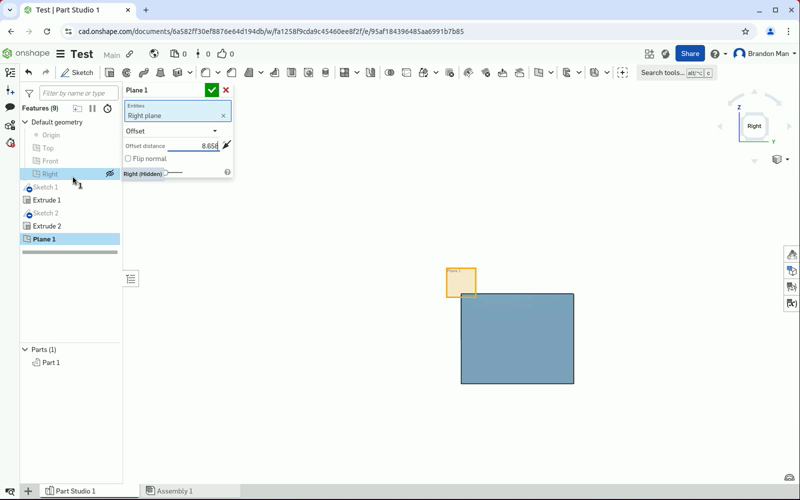
key(enter, 2)
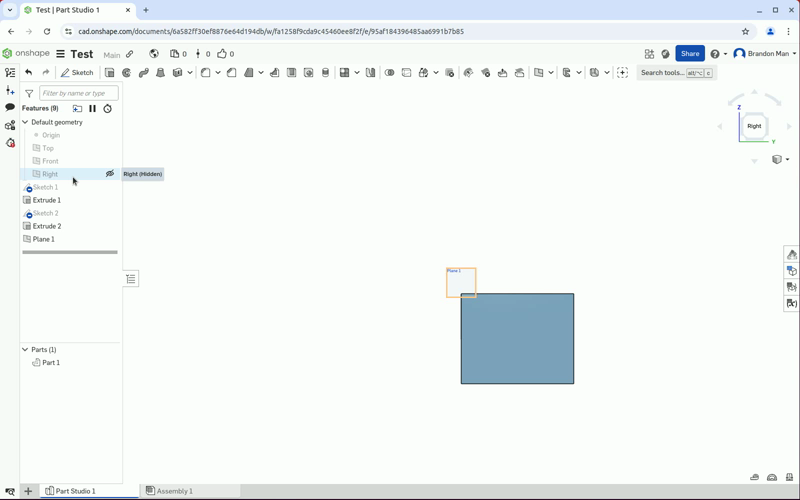
key(shift+s)
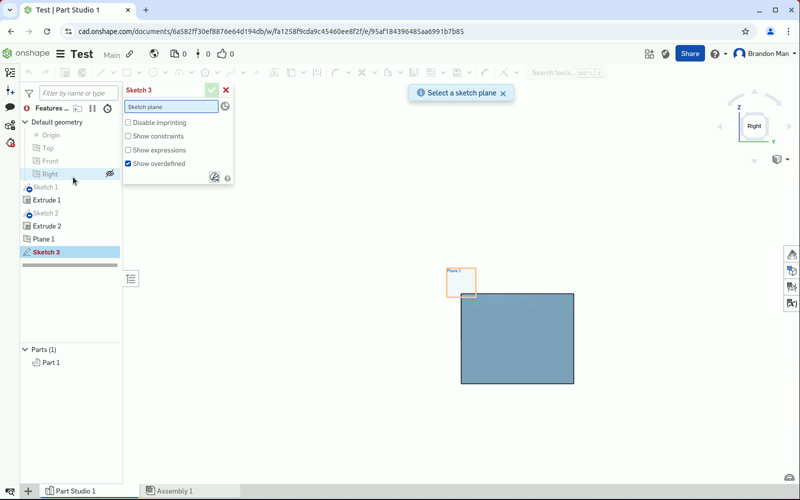
mouse_move(73, 241)
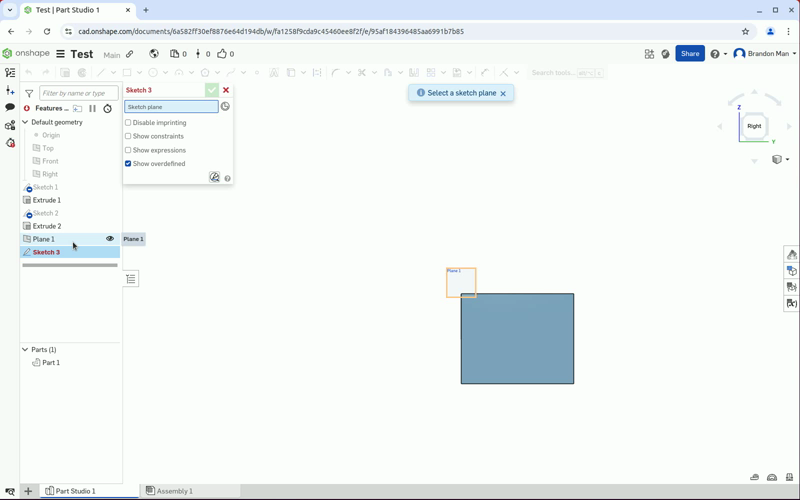
click(73, 241)
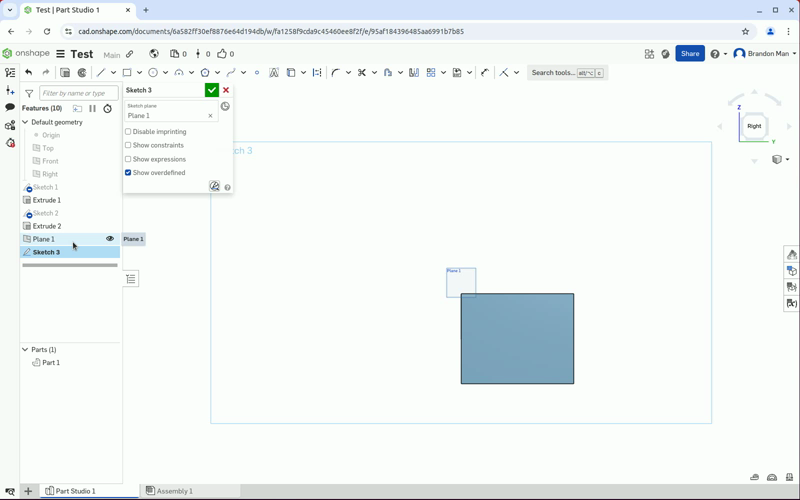
mouse_move(73, 352)
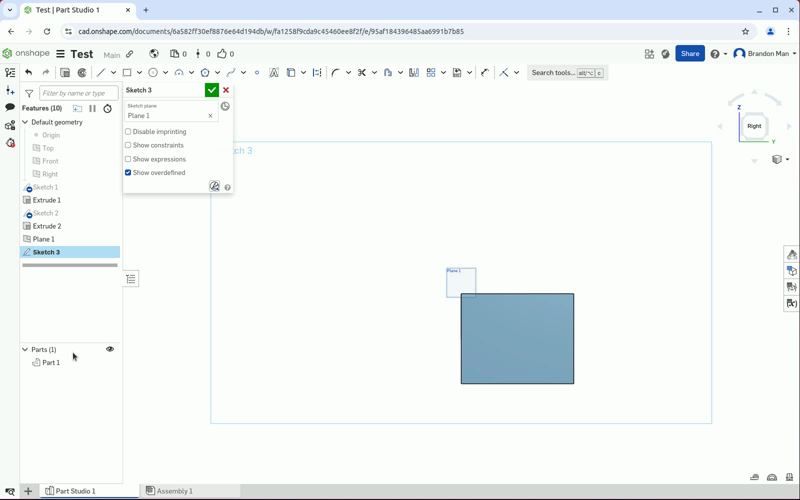
key(y)
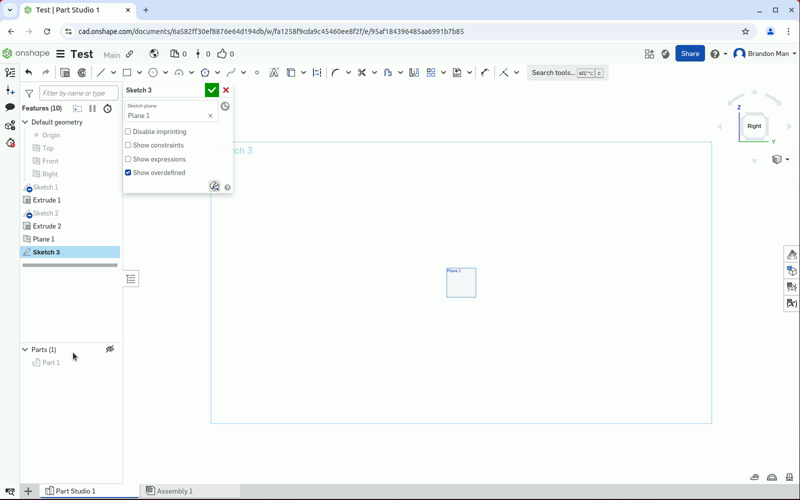
key(l)
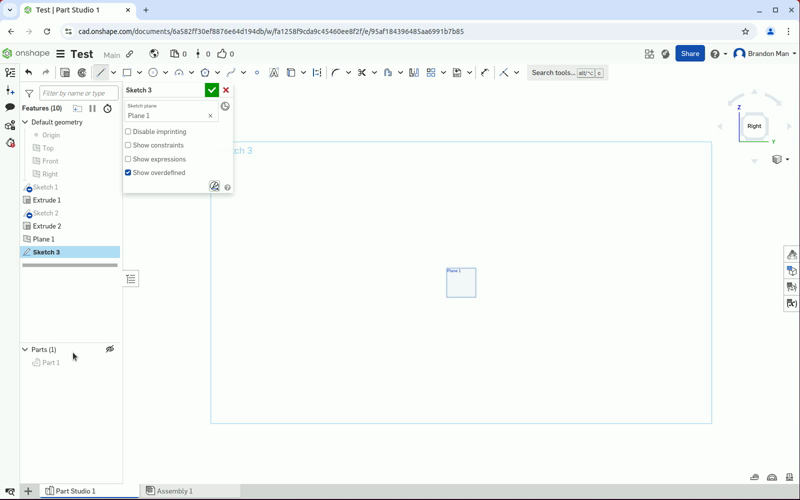
key_down(shift)
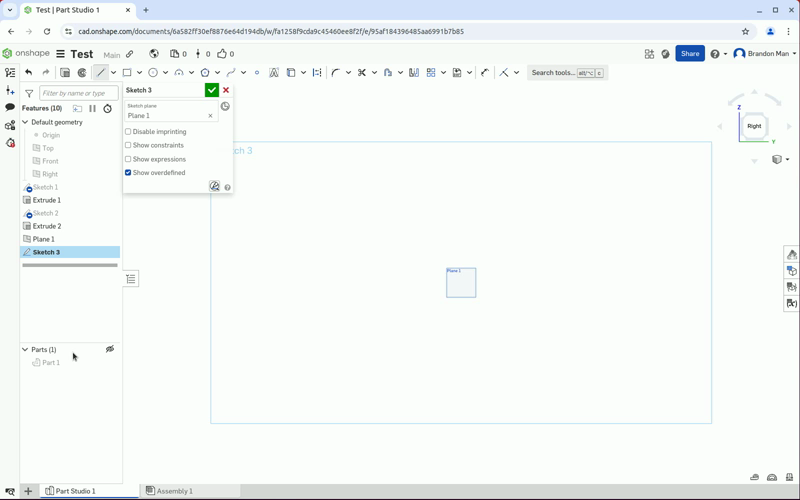
mouse_move(505, 339)
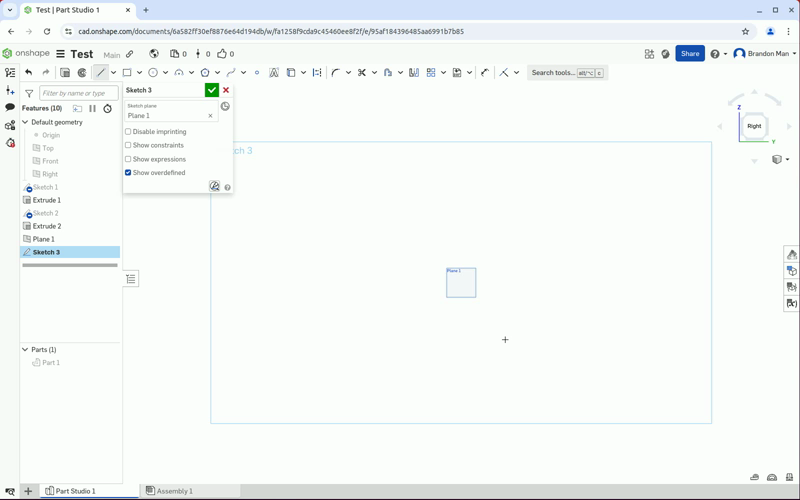
click(505, 339)
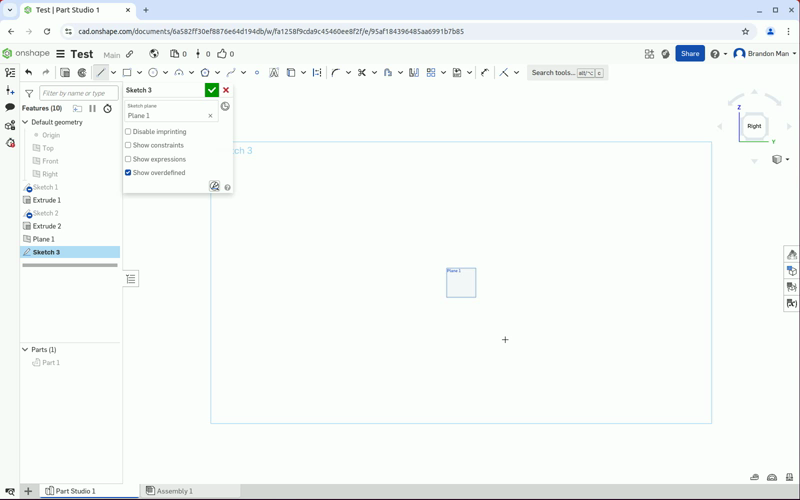
key_up(shift)
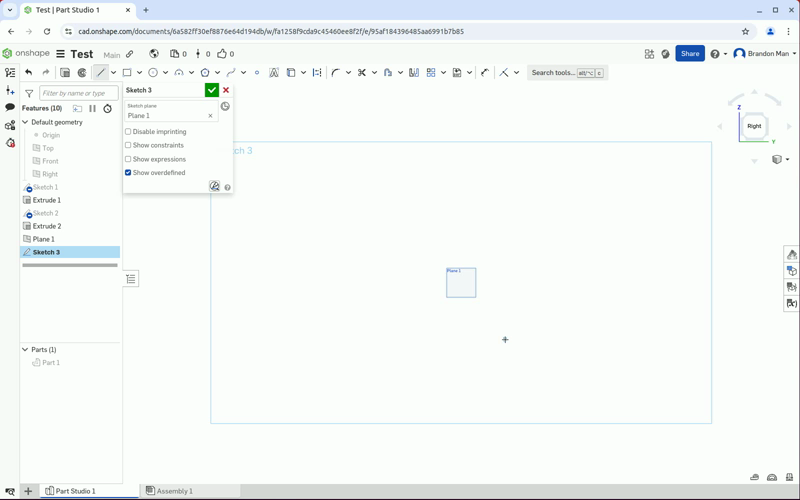
key_down(shift)
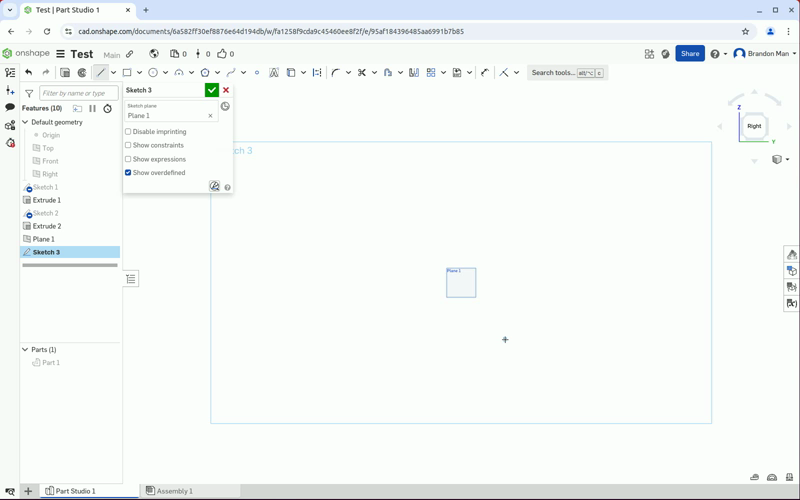
mouse_move(535, 339)
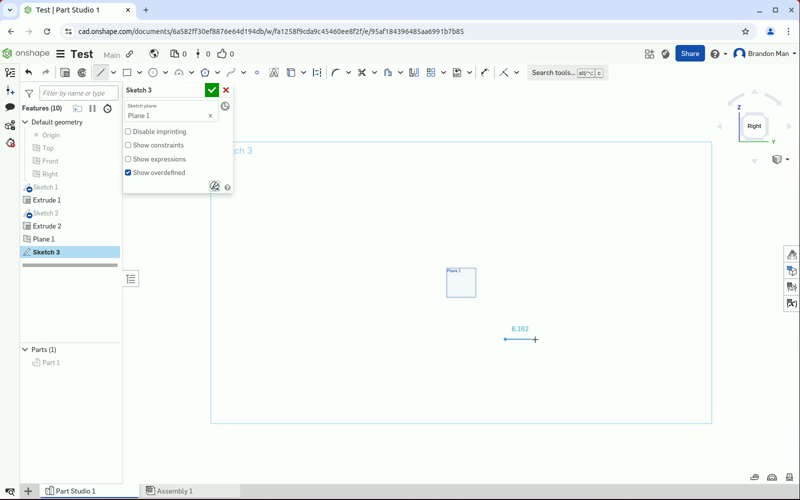
mouse_move(550, 339)
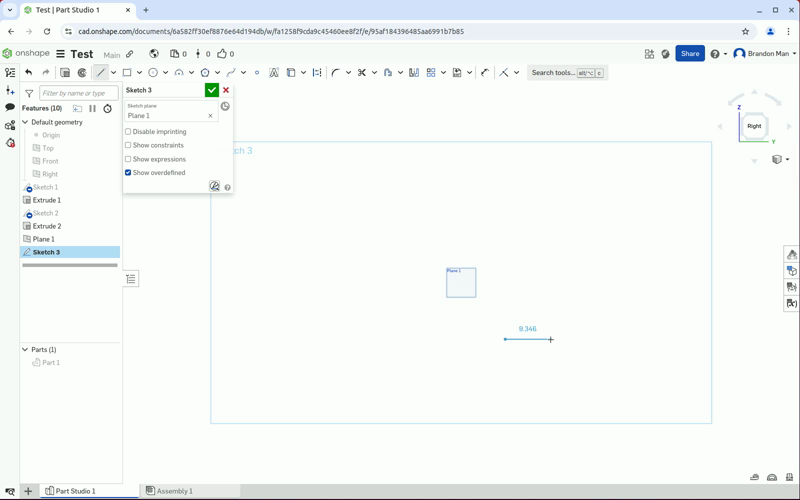
click(550, 339)
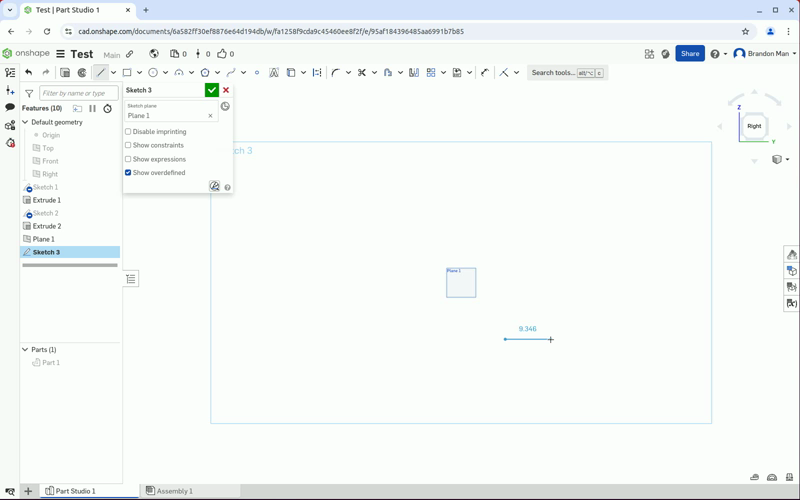
key_up(shift)
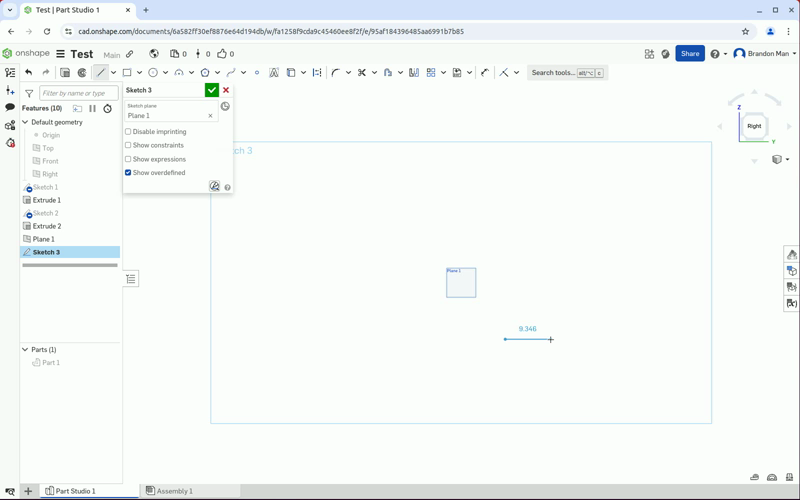
key_down(shift)
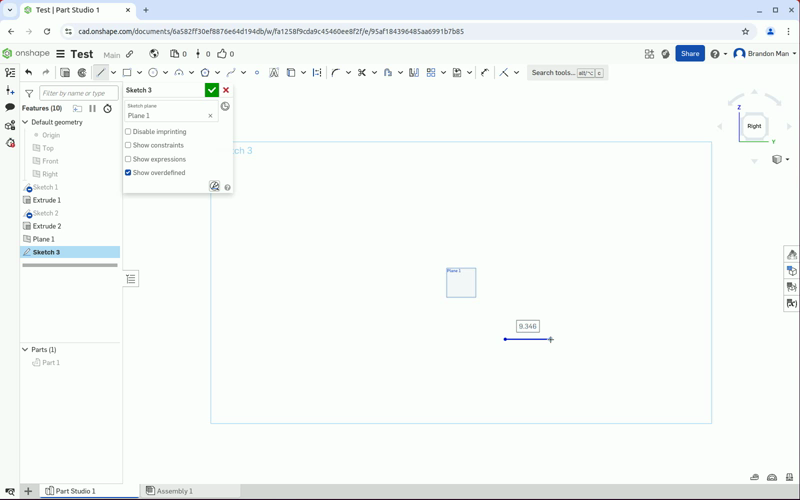
mouse_move(580, 339)
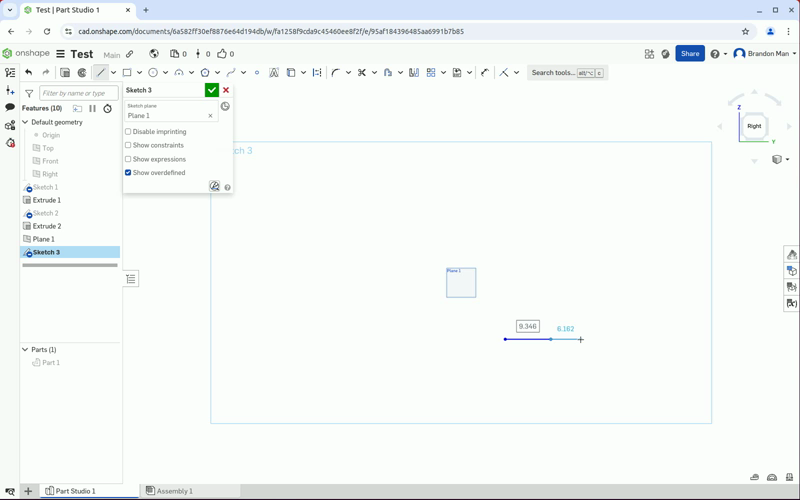
mouse_move(550, 294)
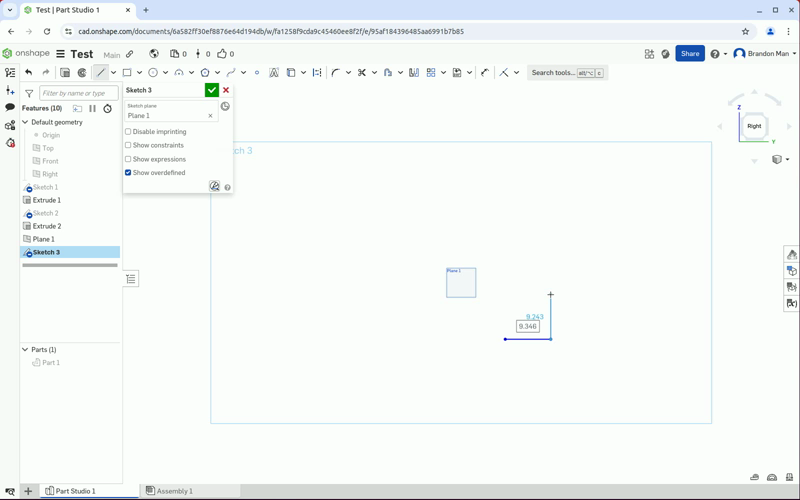
click(550, 294)
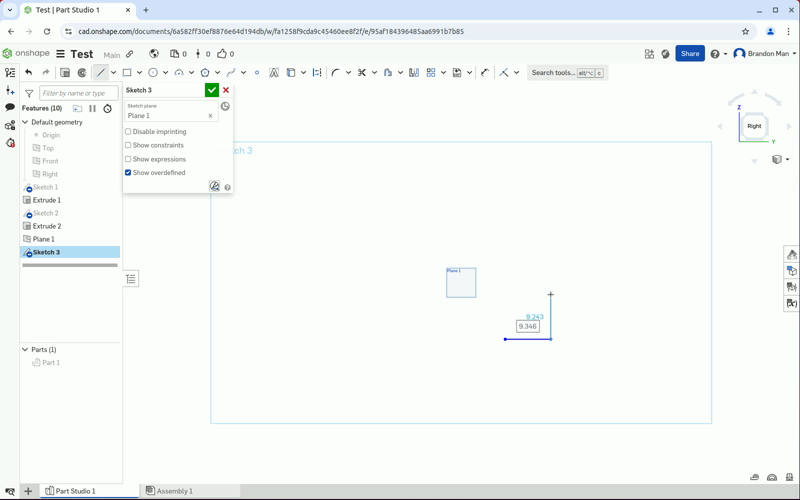
key_up(shift)
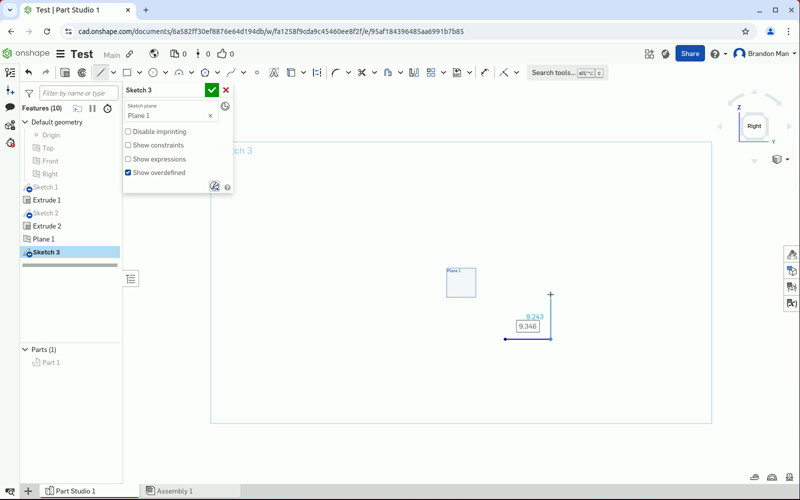
key_down(shift)
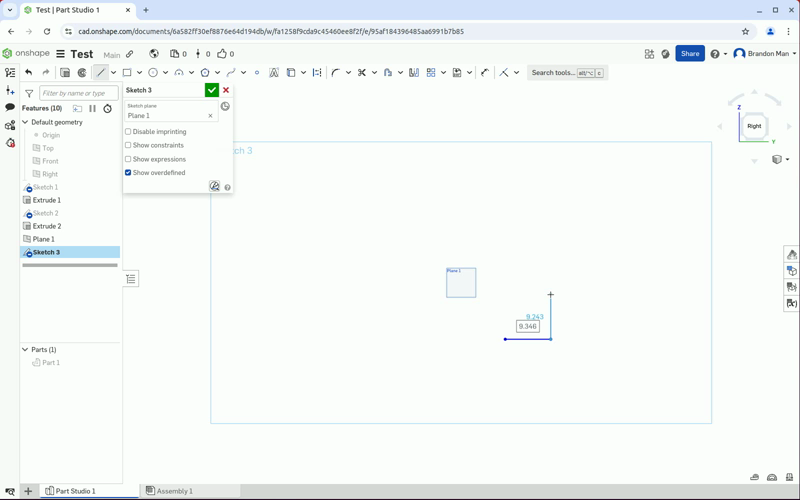
mouse_move(580, 294)
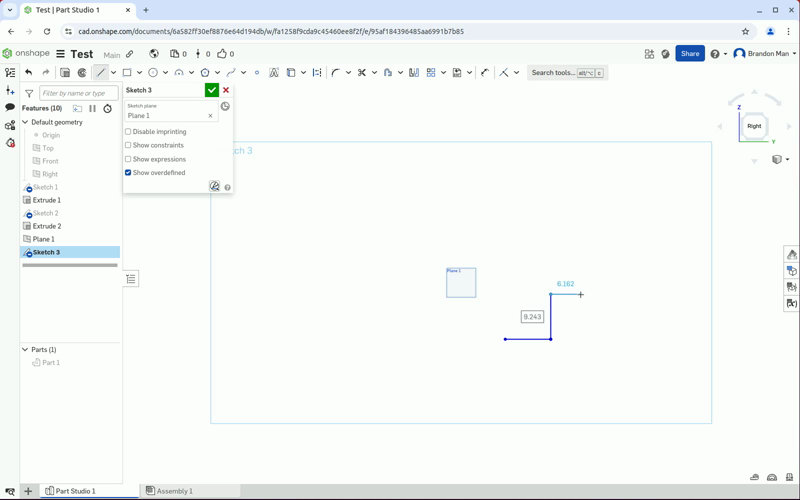
mouse_move(505, 294)
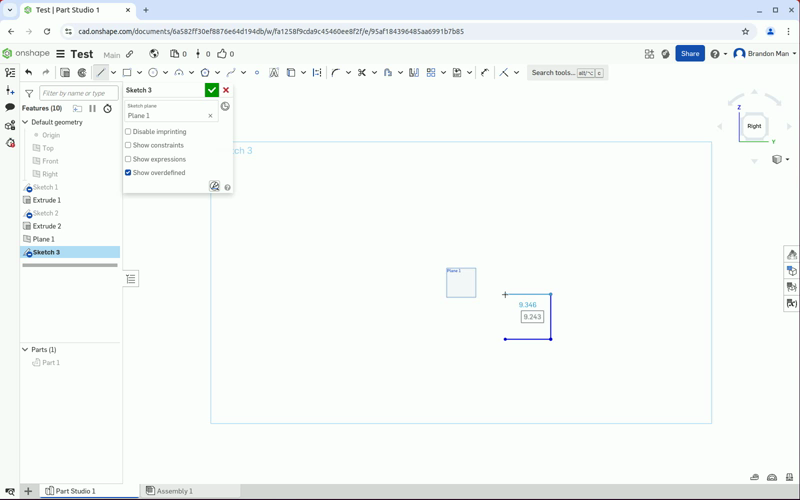
click(505, 294)
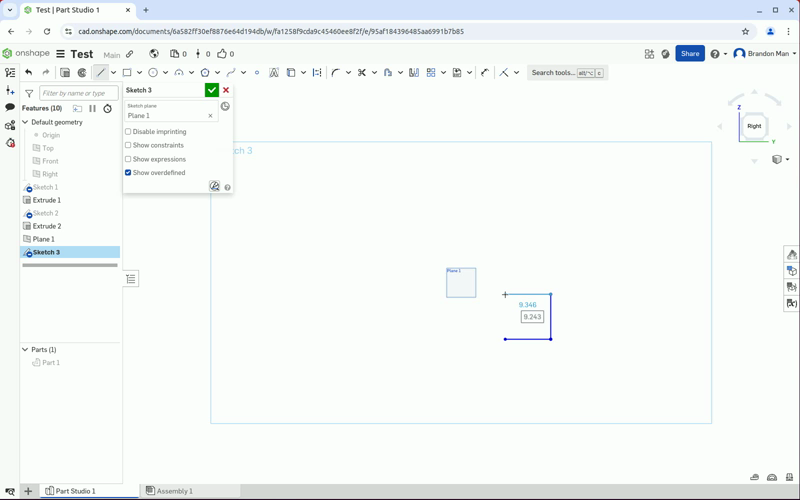
key_up(shift)
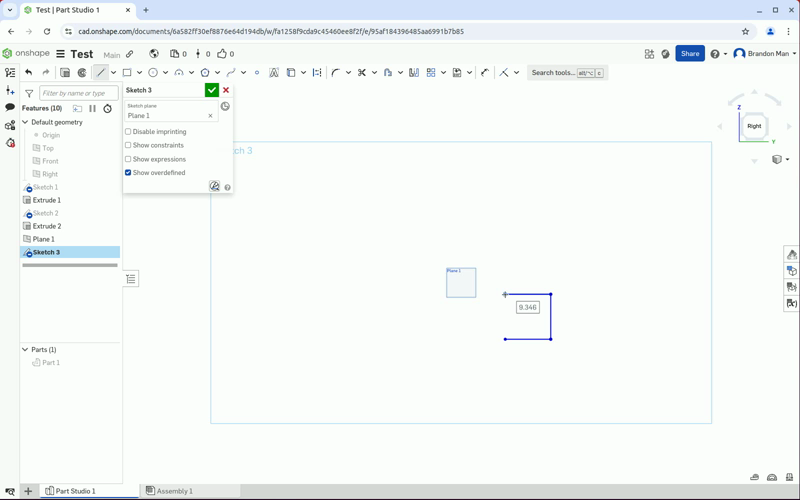
mouse_move(535, 294)
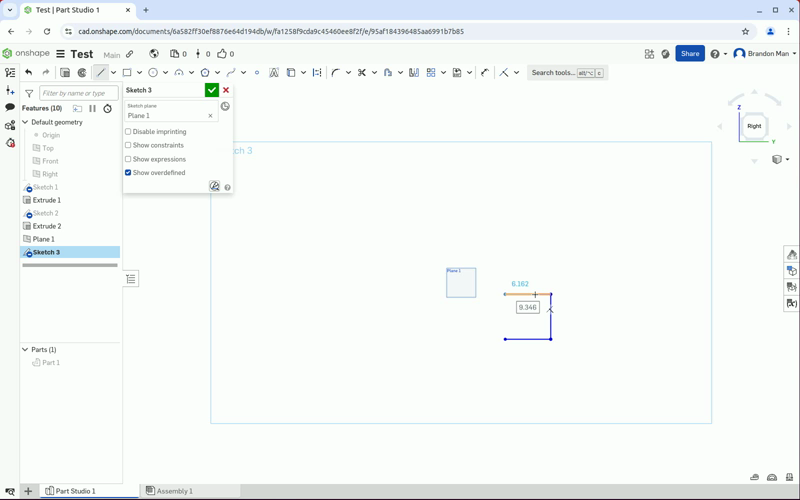
key_down(shift)
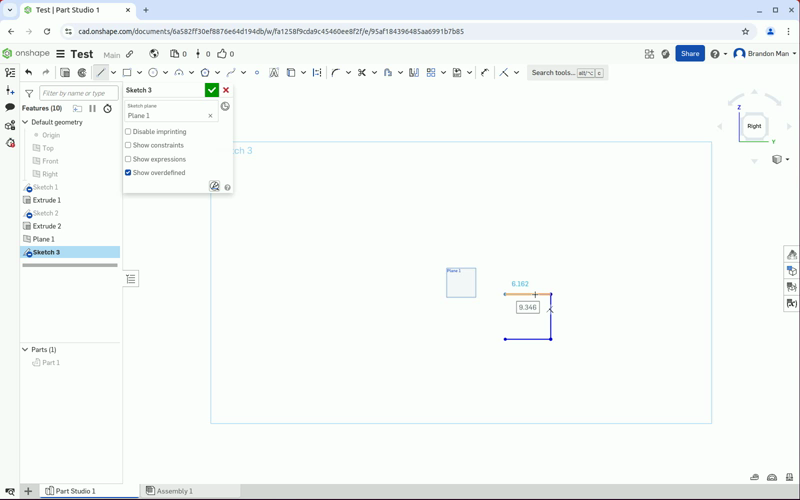
mouse_move(505, 339)
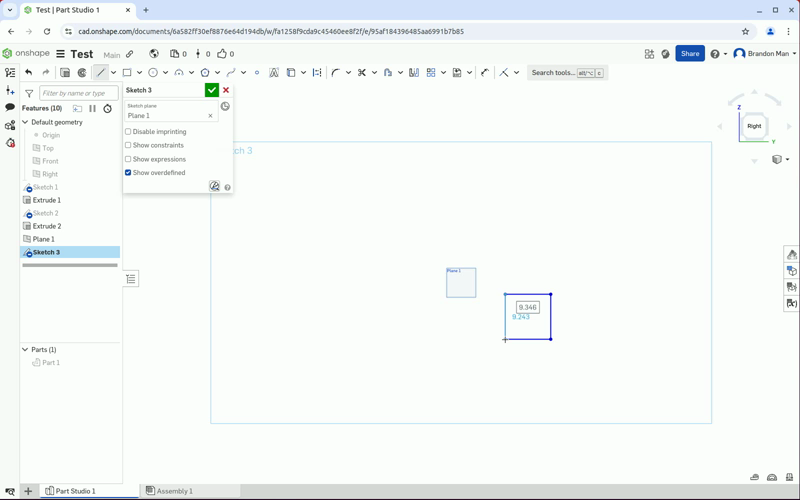
key_up(shift)
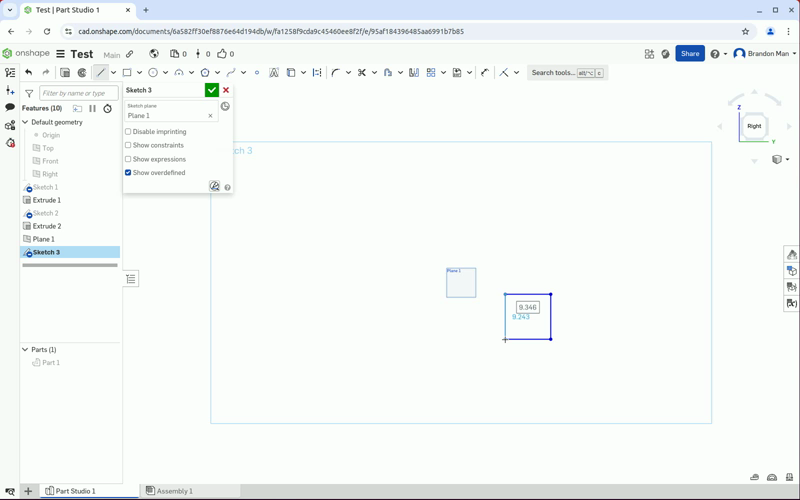
click(505, 339)
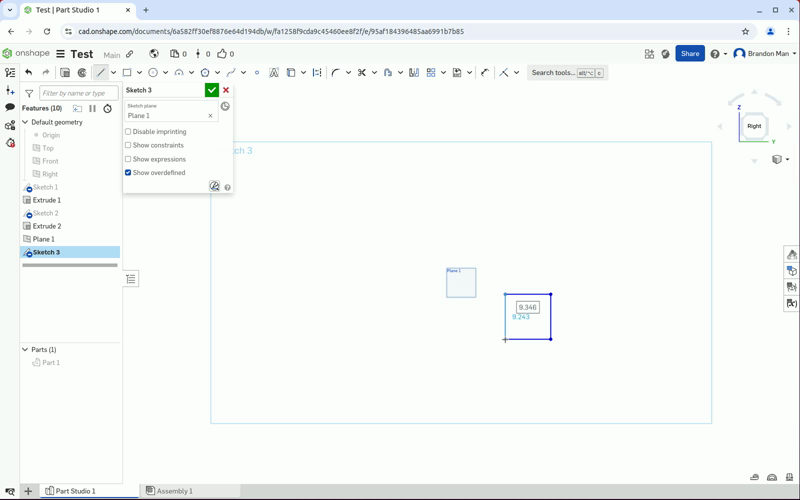
key(esc)
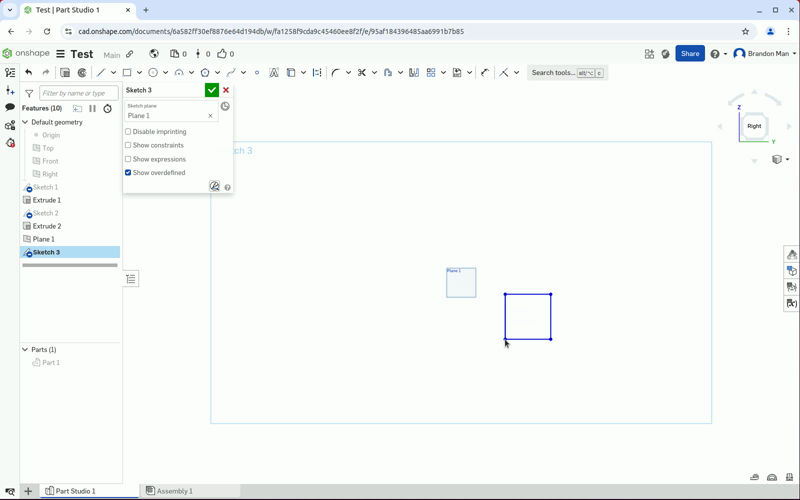
mouse_move(516, 307)
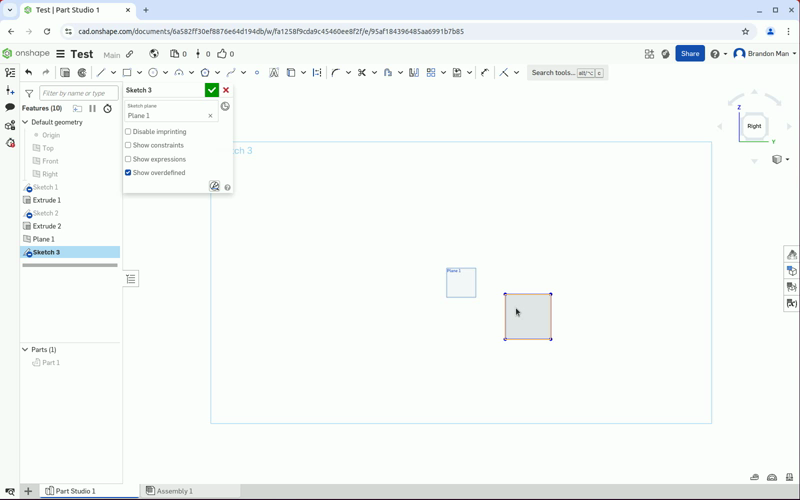
click(516, 307)
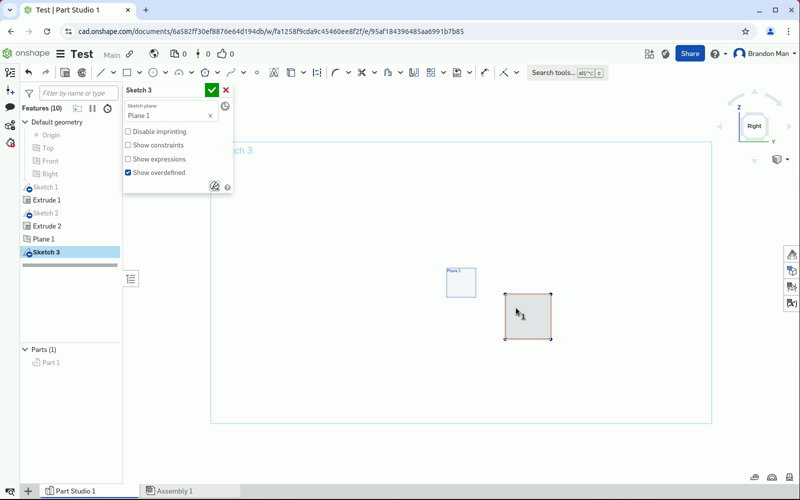
mouse_move(73, 352)
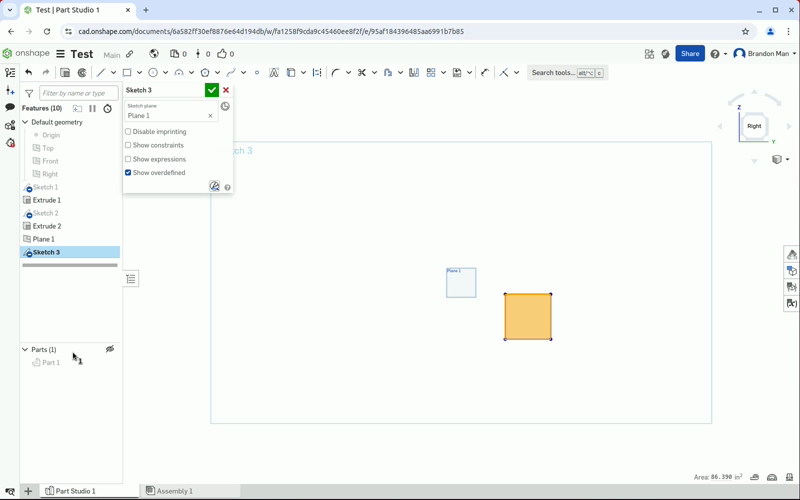
key(shift+y)
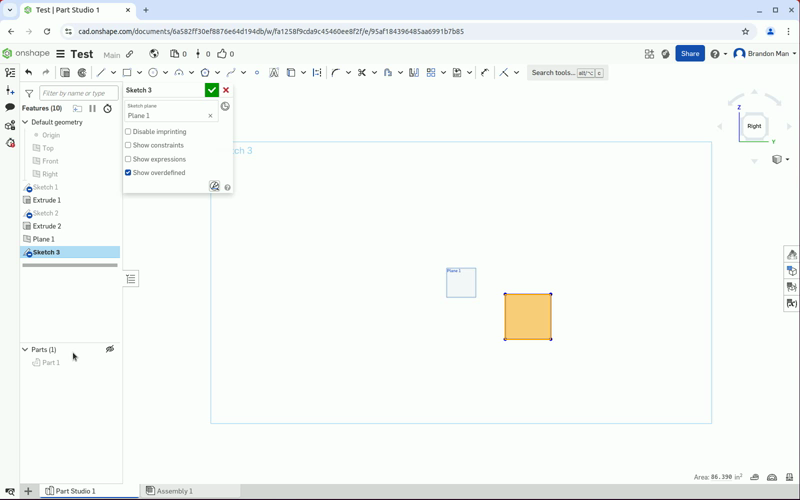
key(shift+e)
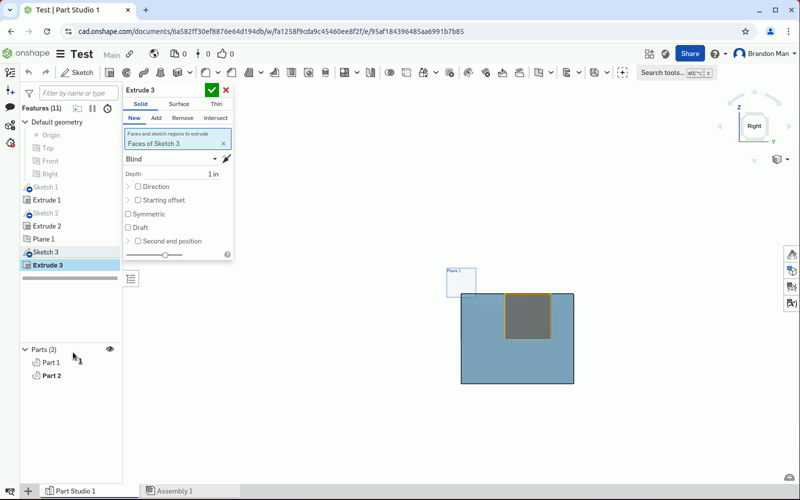
mouse_move(143, 106)
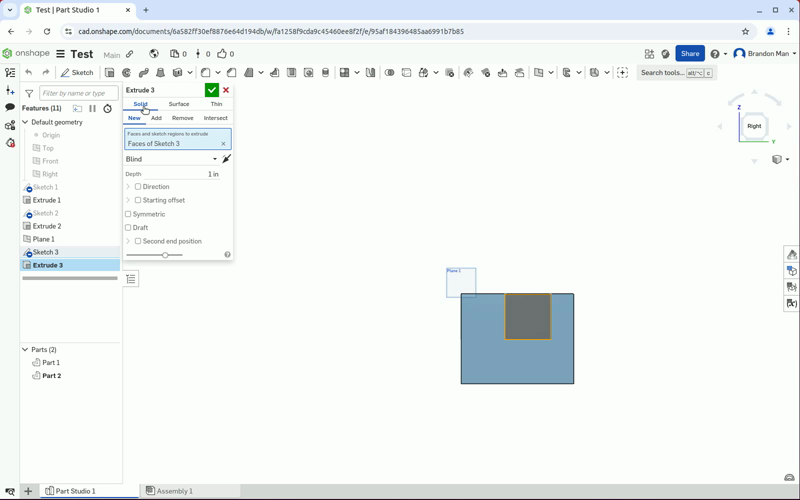
click(143, 106)
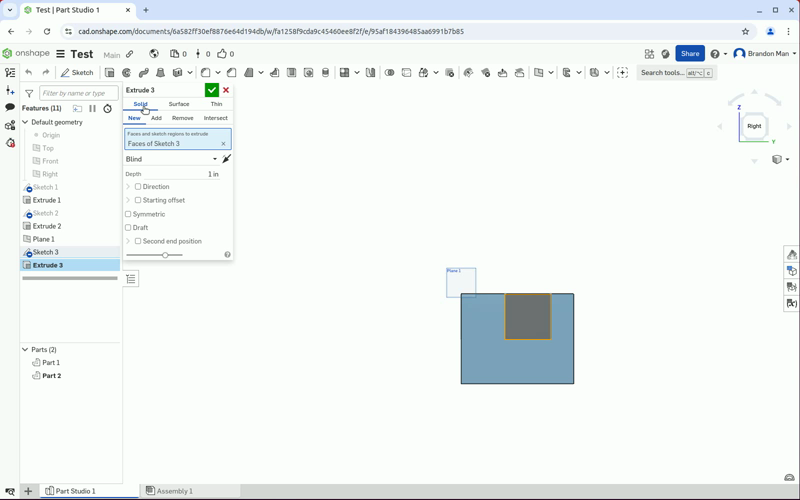
mouse_move(186, 120)
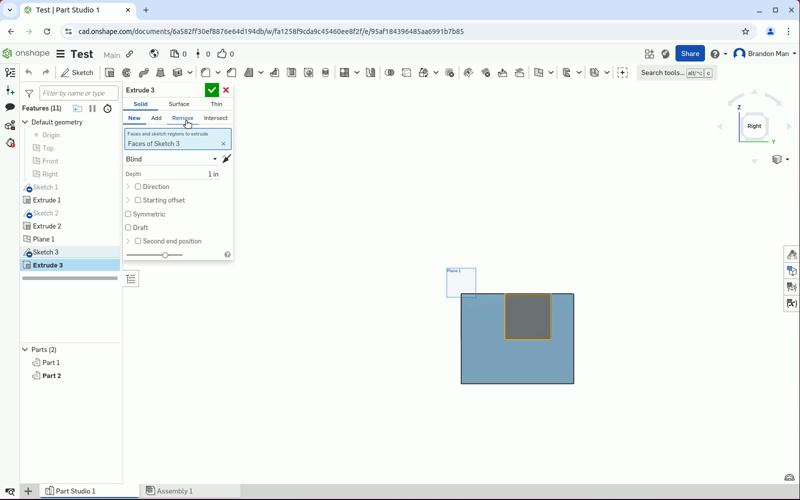
click(186, 120)
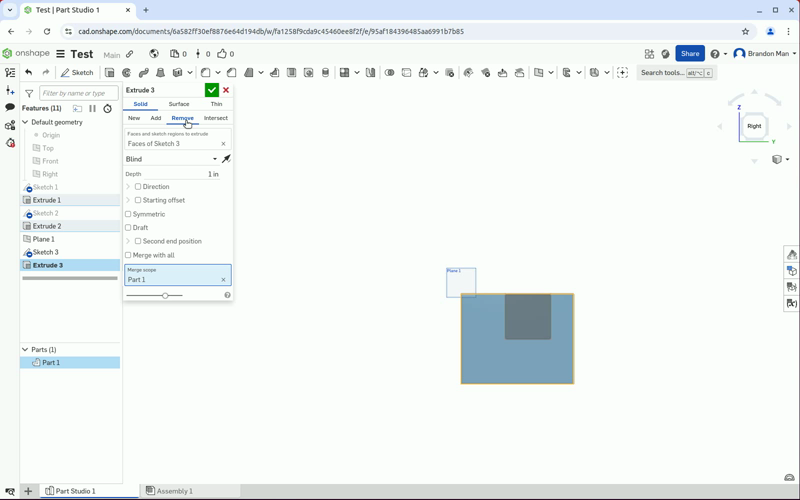
key(tab, 4)
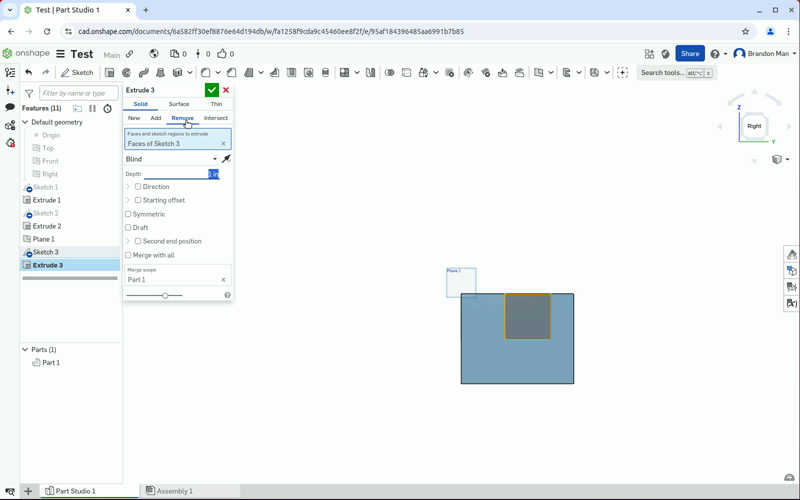
text(9.147)
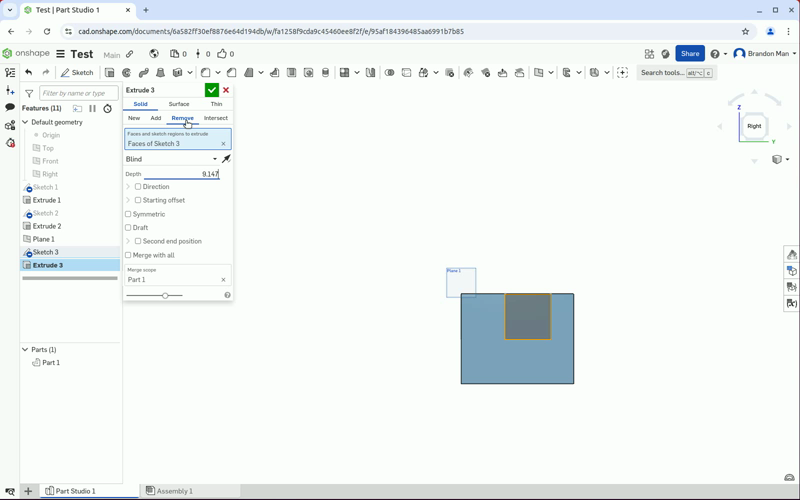
key(tab, 6)
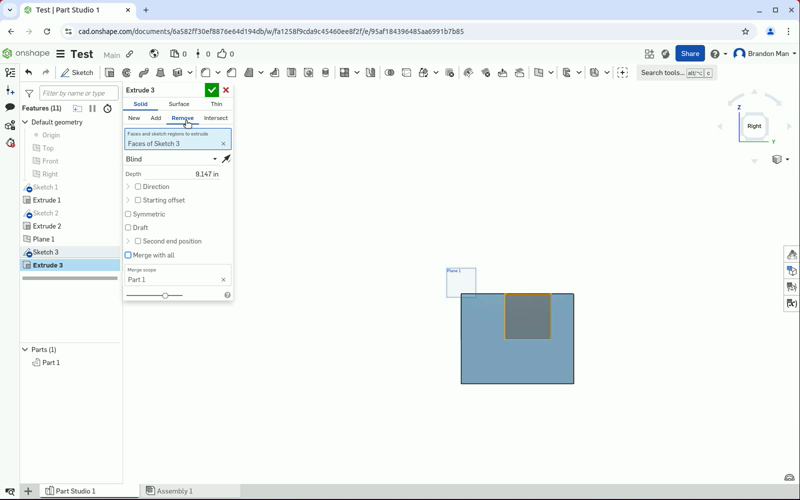
key(space)
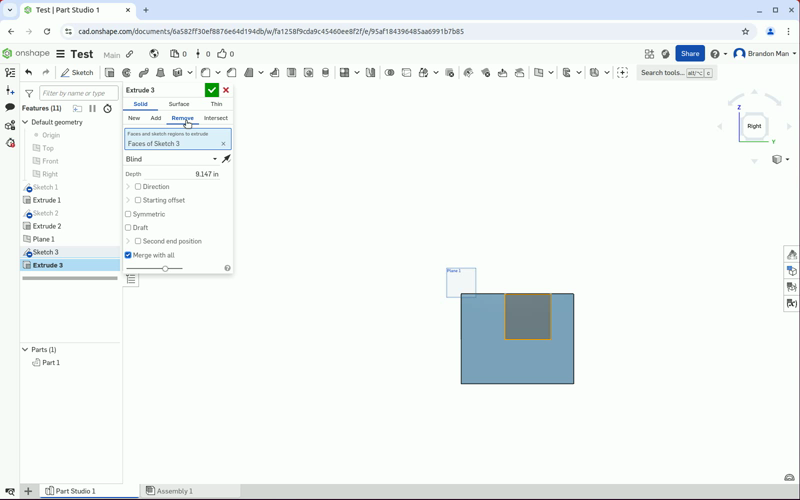
key(enter)
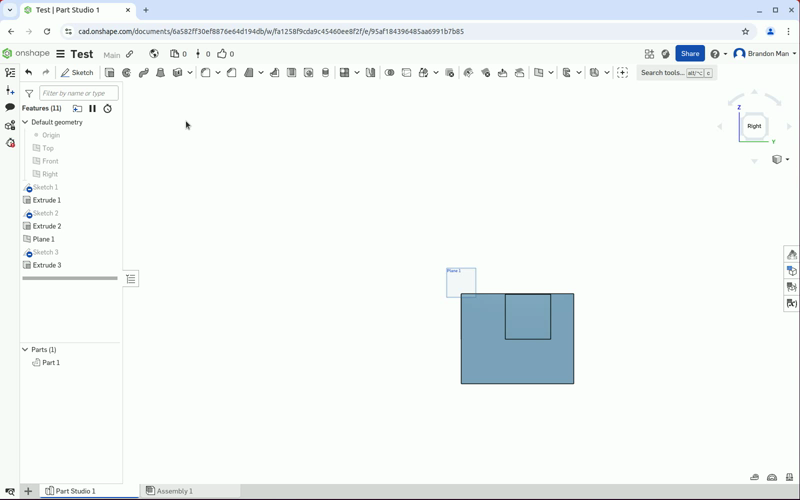
key(shift+h)
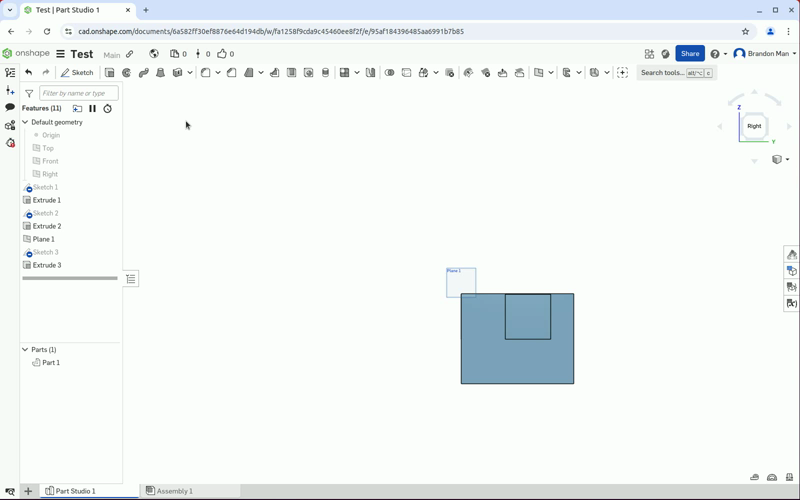
key(shift+h)
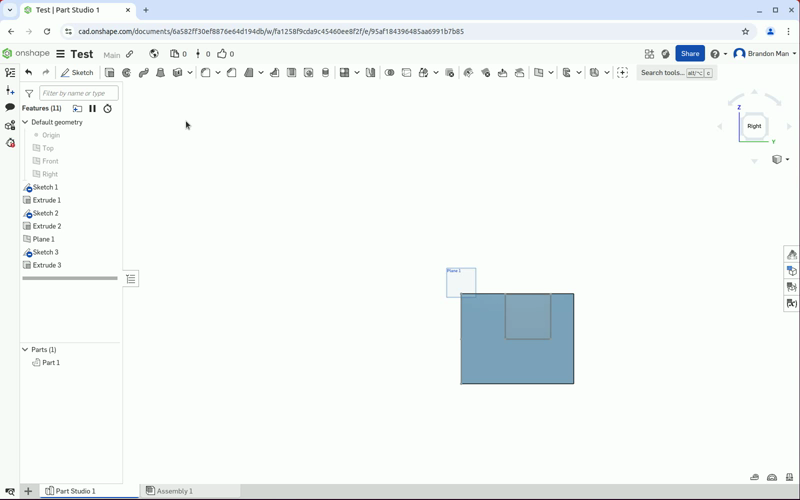
key(shift+7)
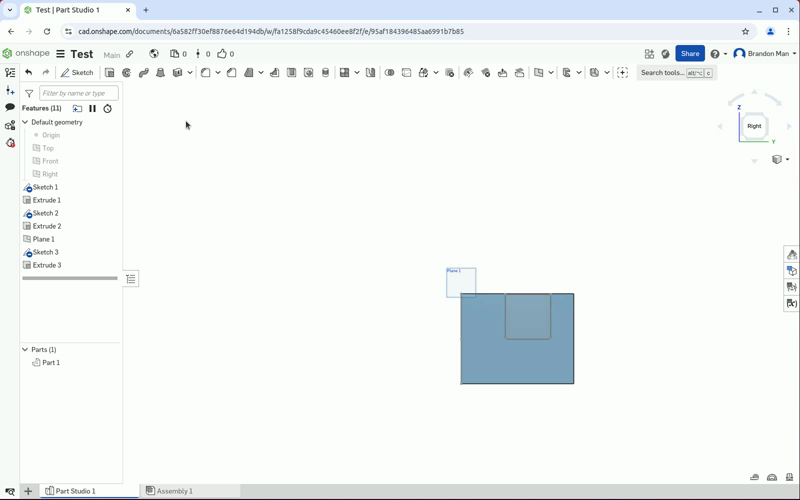
key(right, 2)
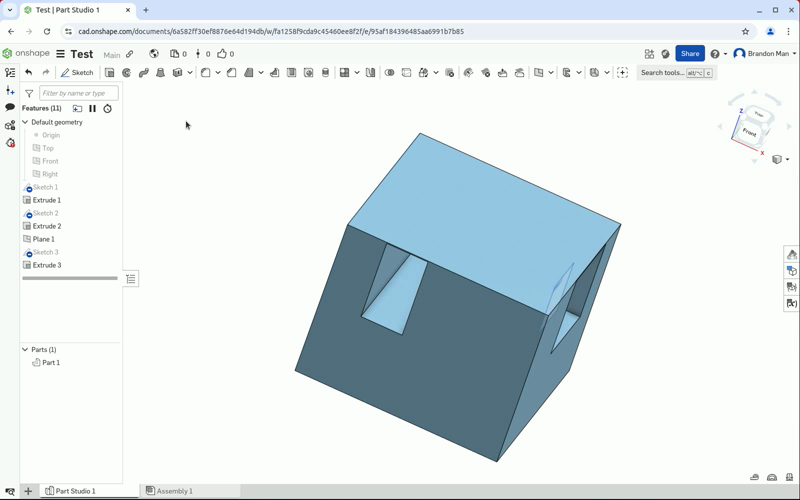
key(down, 2)
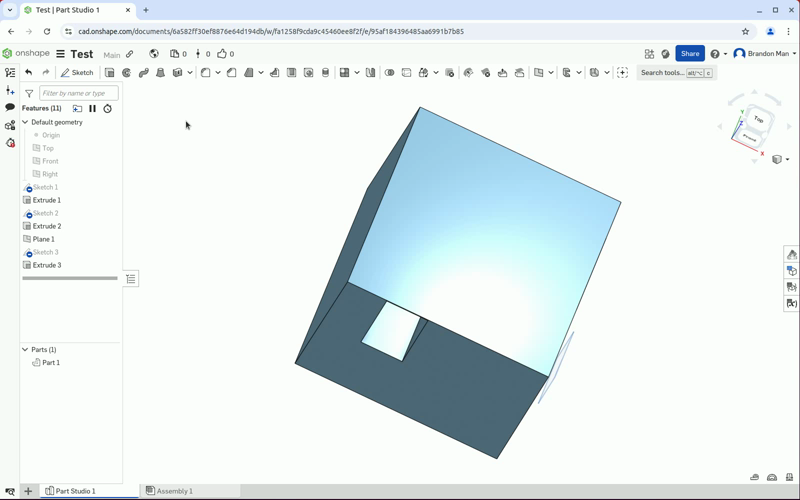
key(up, 2)
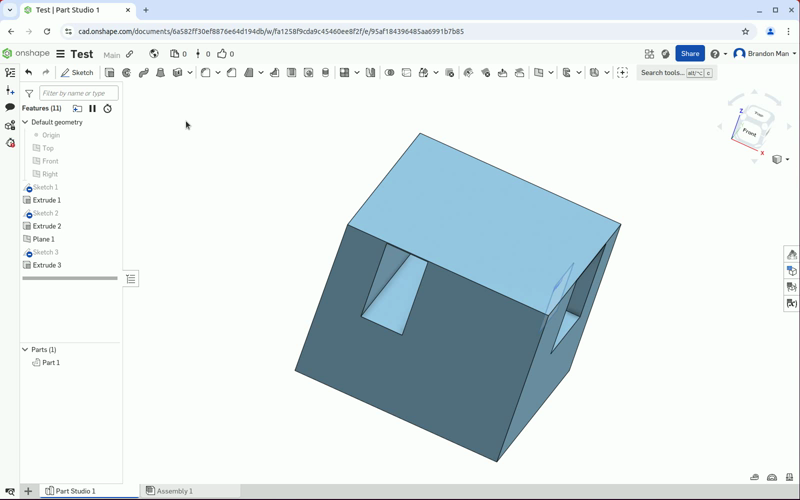
key(left, 2)
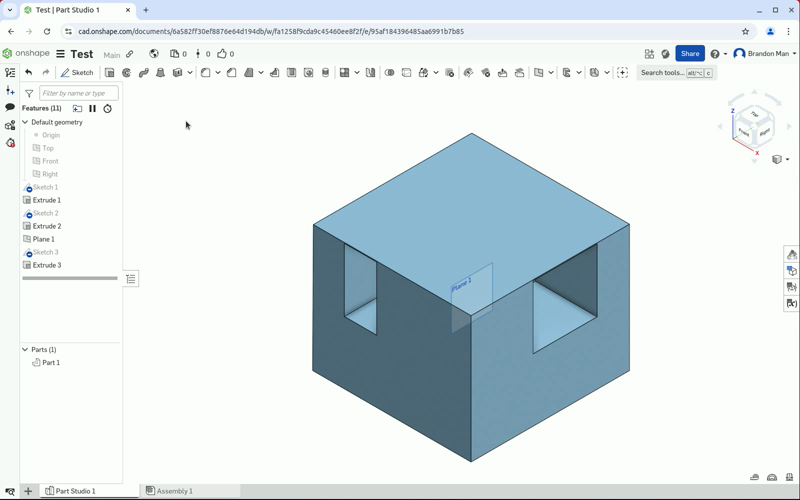
mouse_move(73, 189)
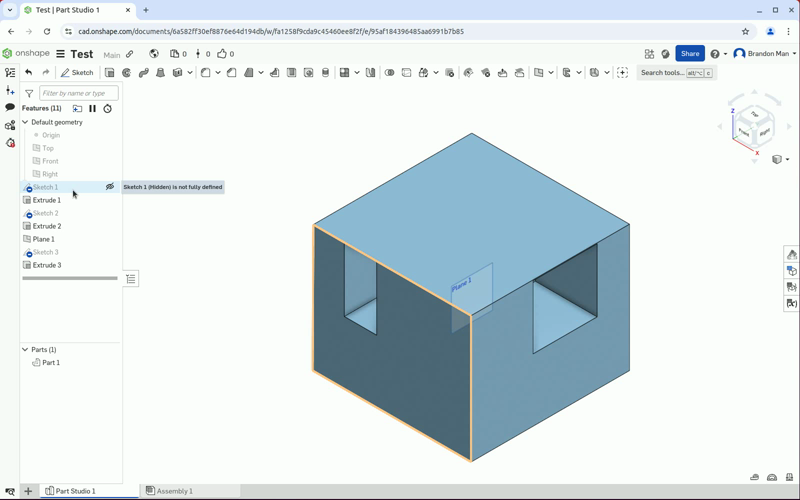
click(73, 189)